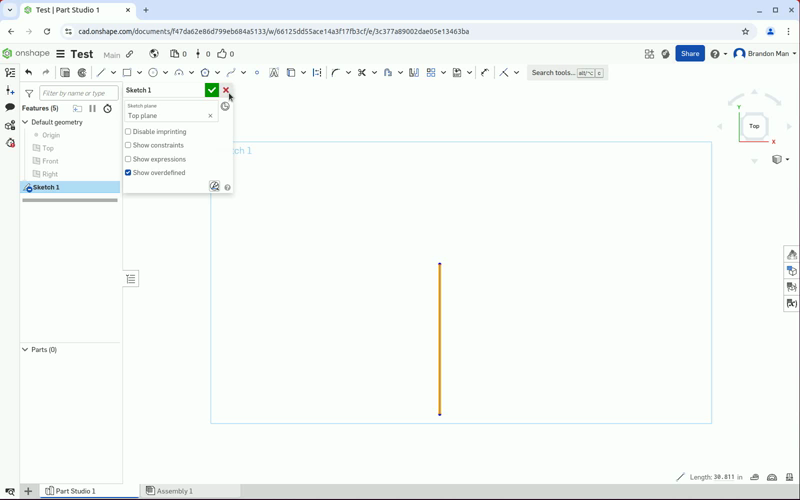
key(shift+h)
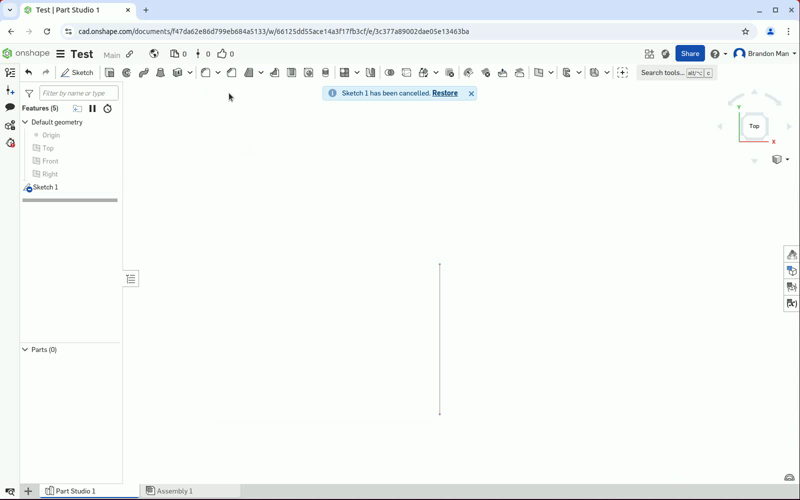
key(shift+s)
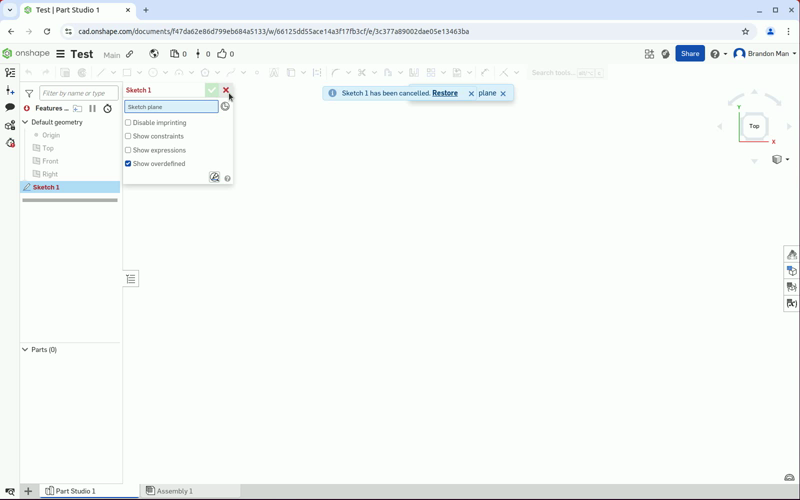
mouse_move(73, 150)
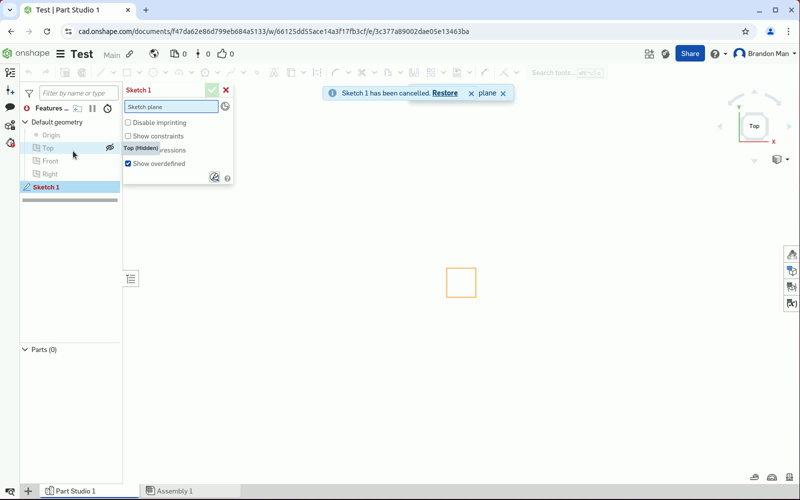
click(73, 150)
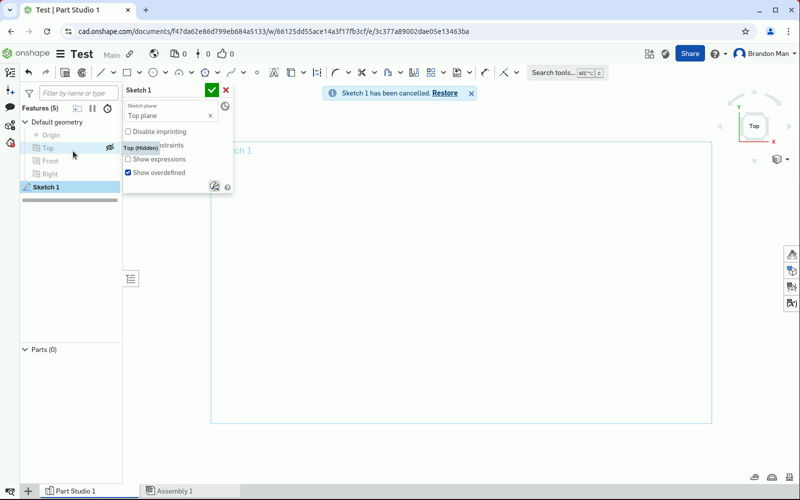
mouse_move(73, 352)
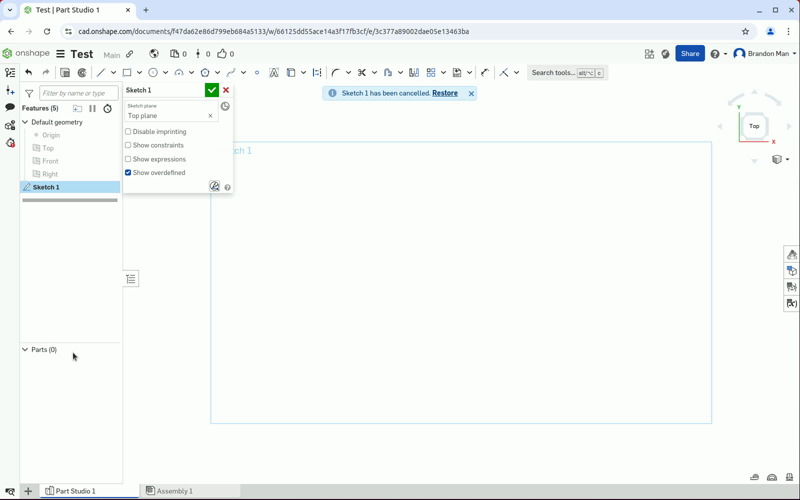
key(y)
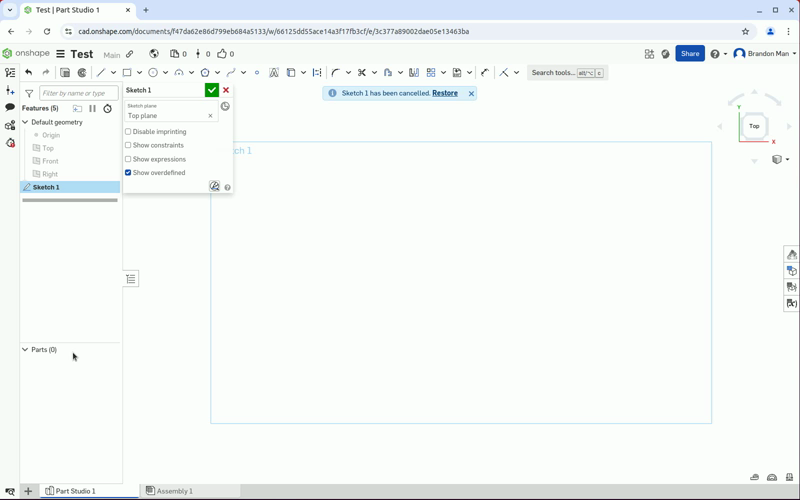
key(l)
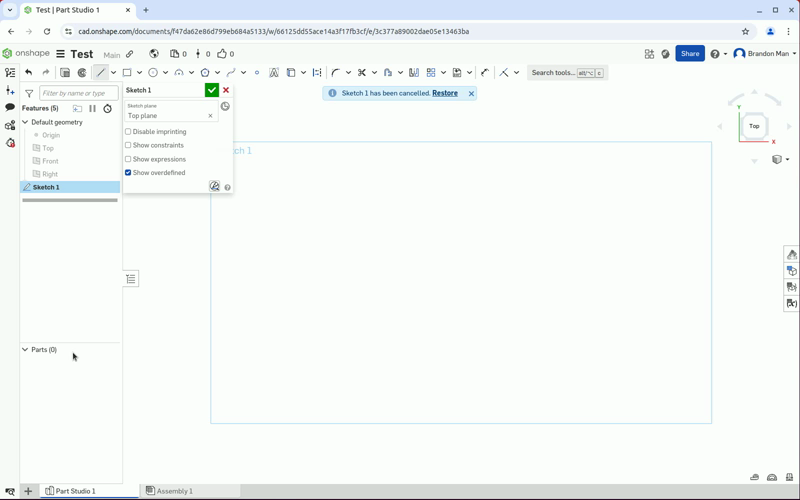
key_down(shift)
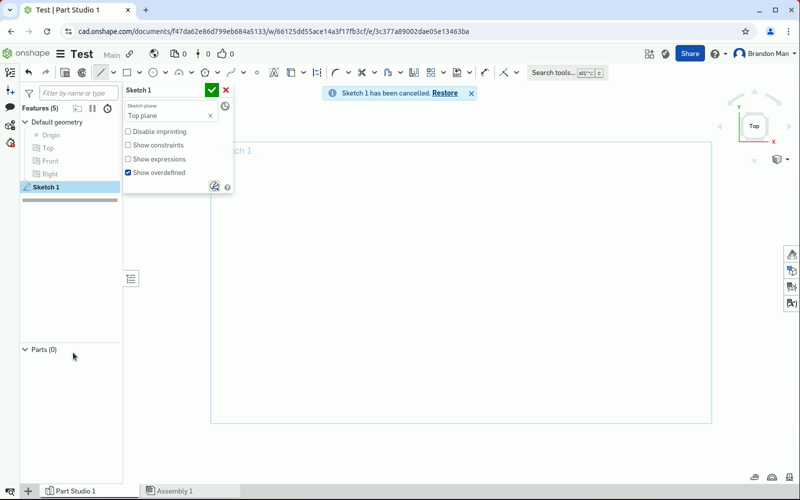
mouse_move(390, 245)
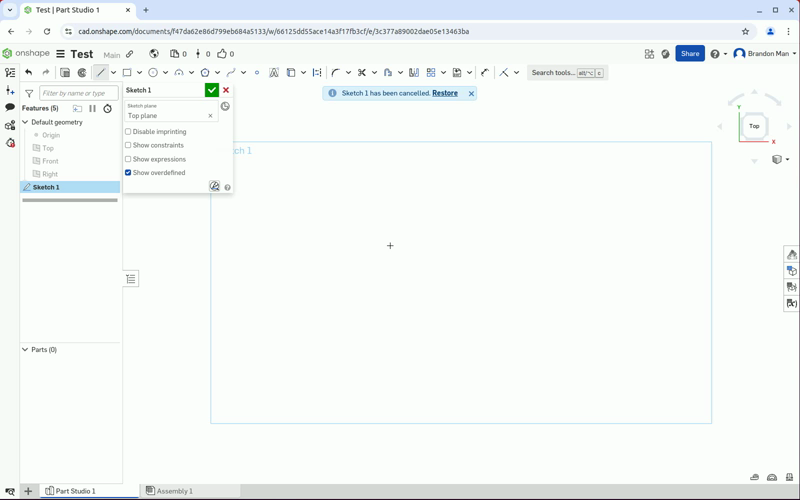
click(390, 245)
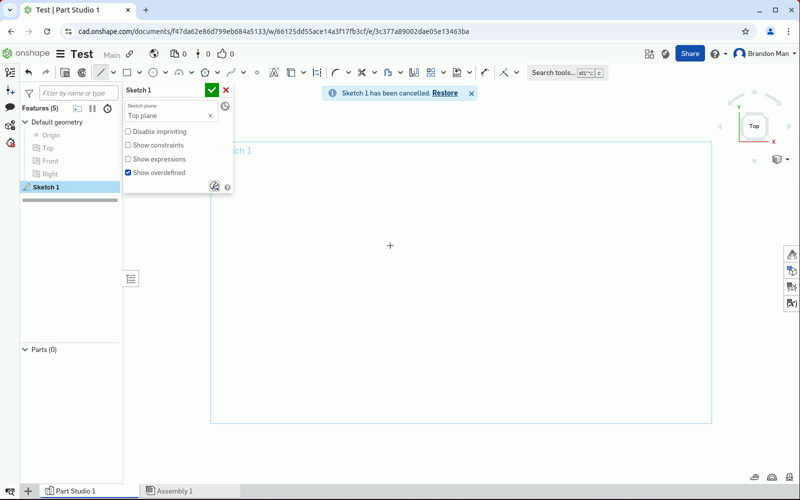
key_up(shift)
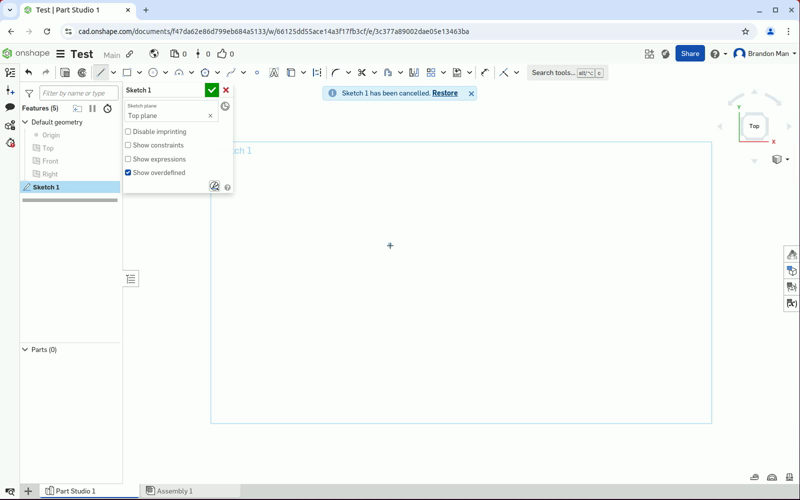
key_down(shift)
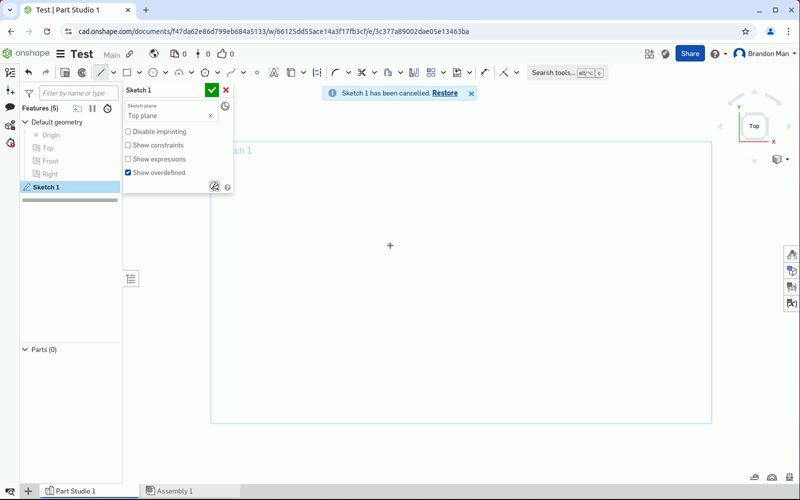
mouse_move(465, 245)
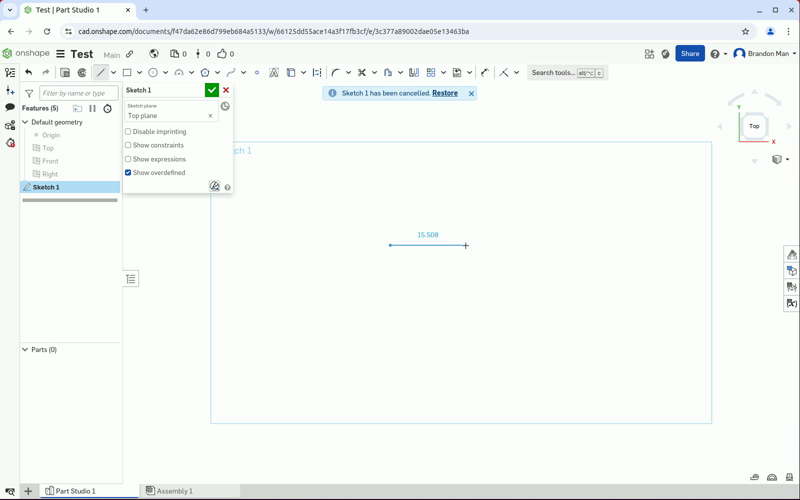
click(465, 245)
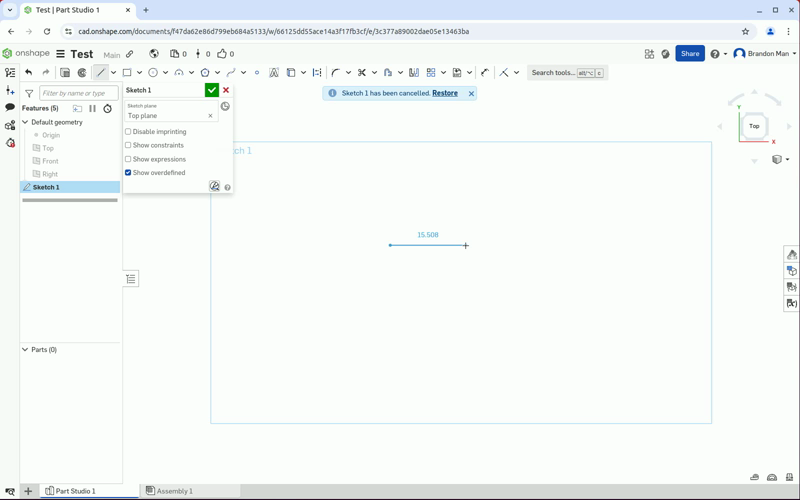
key_up(shift)
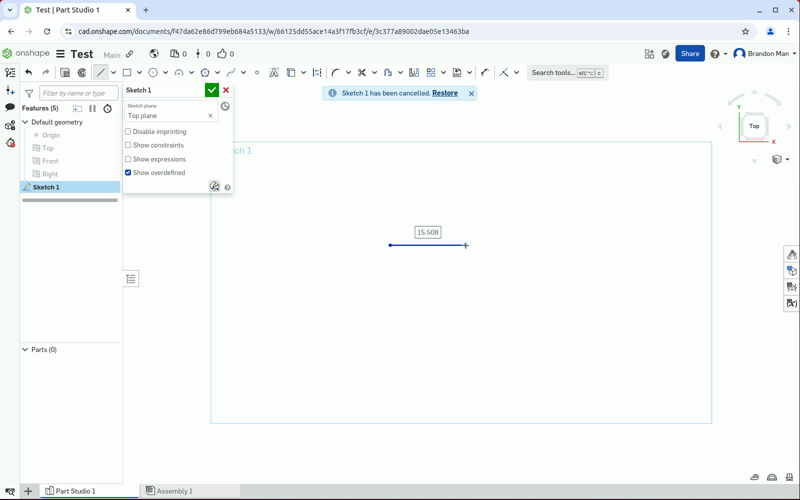
key_down(shift)
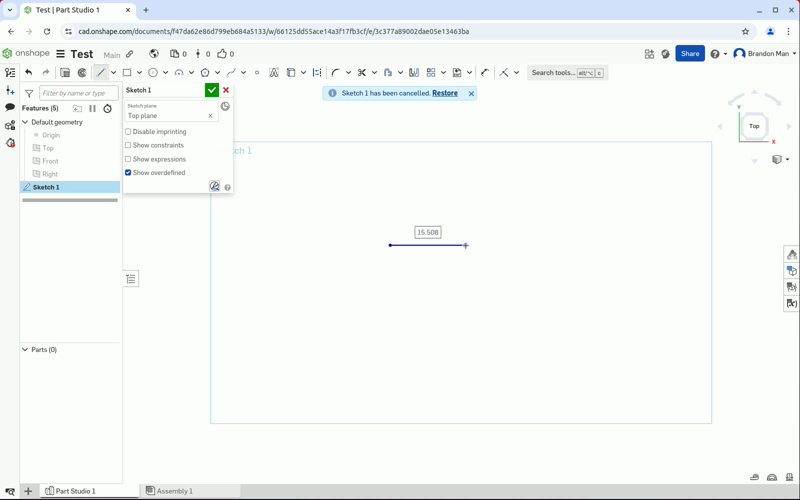
mouse_move(495, 245)
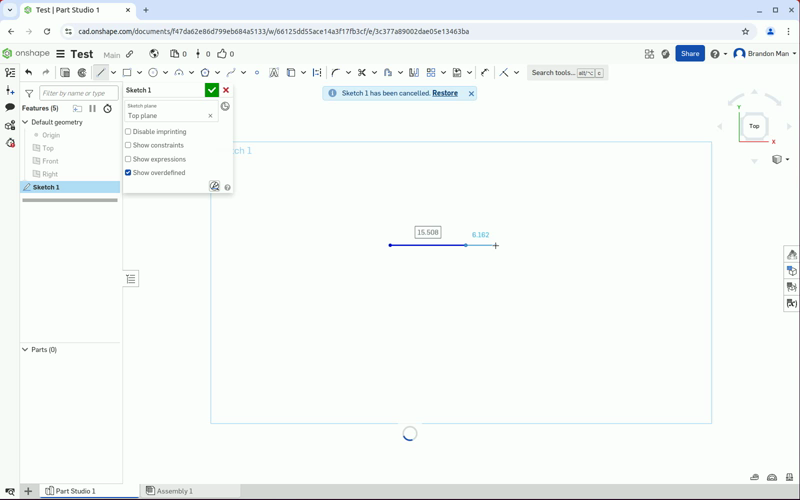
mouse_move(465, 219)
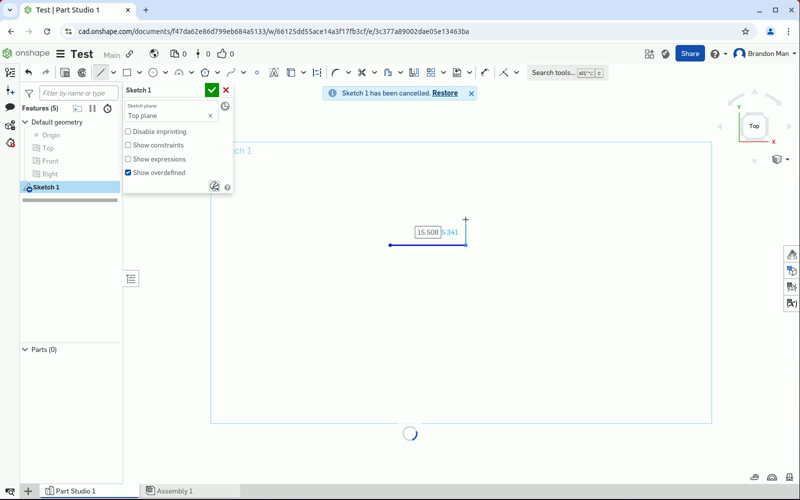
click(465, 219)
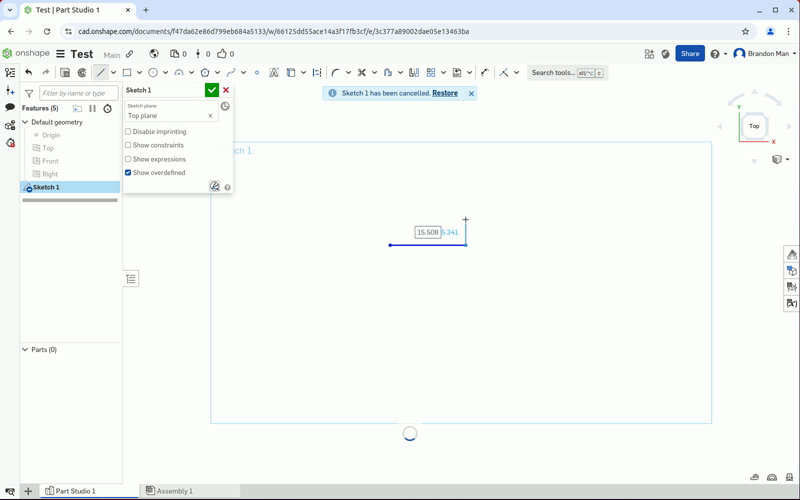
key_up(shift)
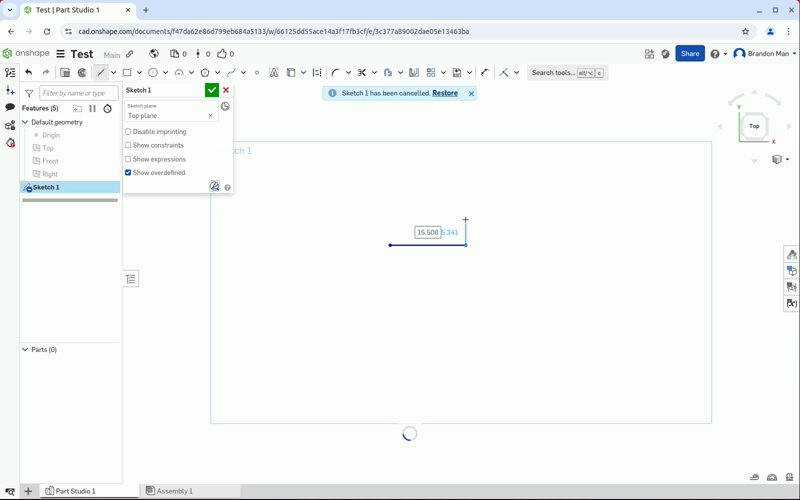
key_down(shift)
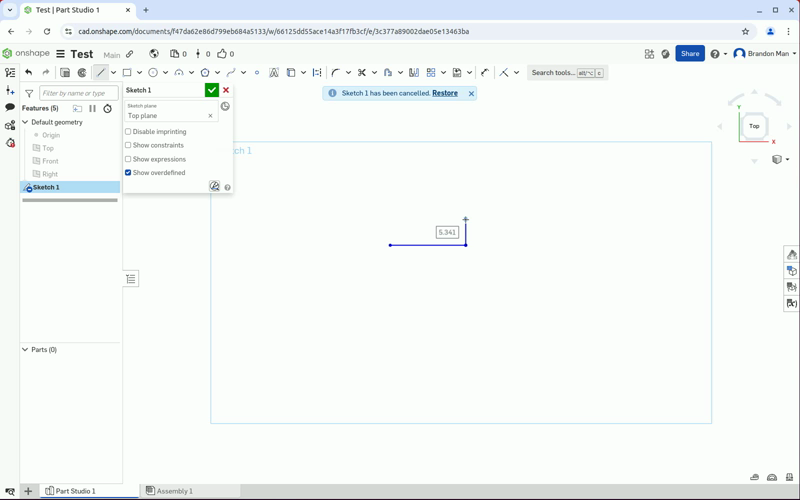
mouse_move(495, 219)
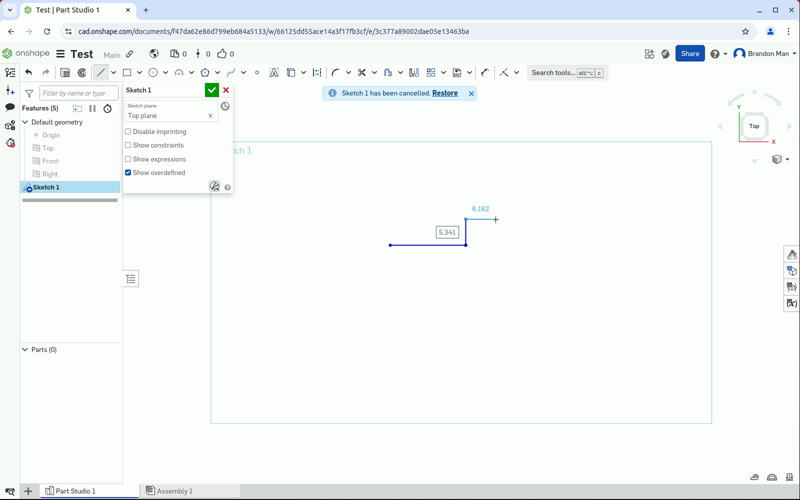
mouse_move(451, 219)
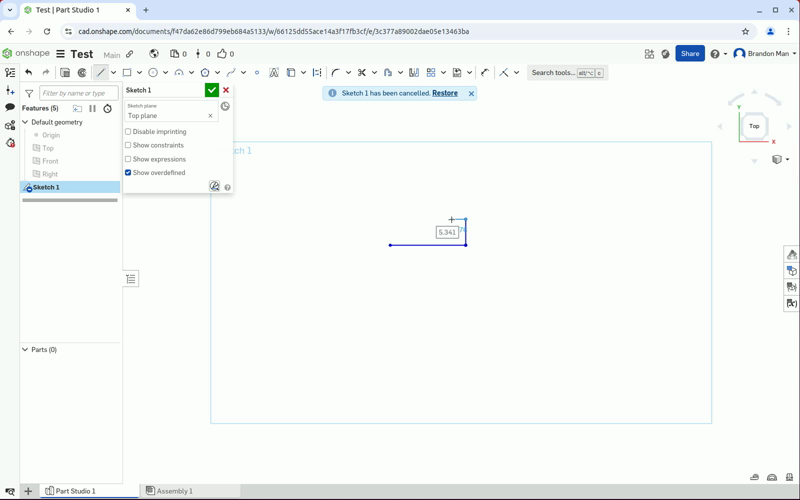
click(451, 219)
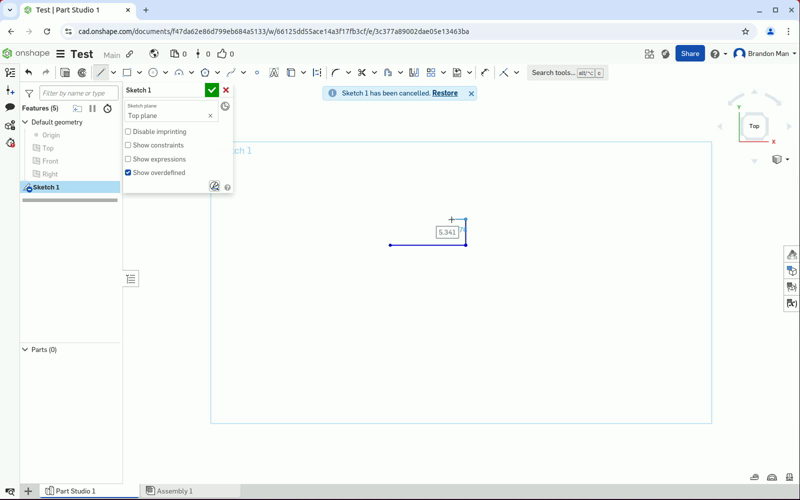
key_up(shift)
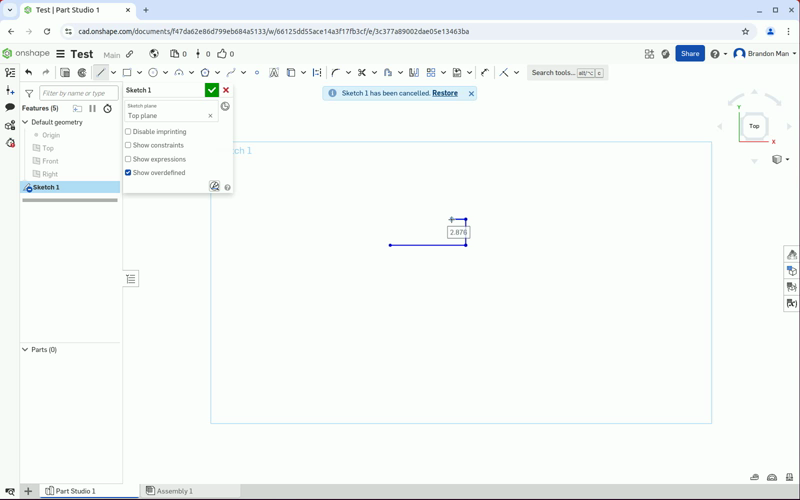
key_down(shift)
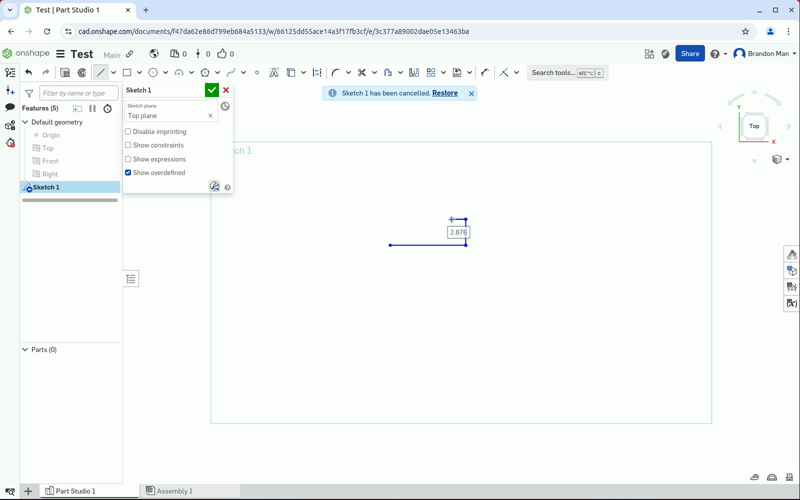
mouse_move(481, 219)
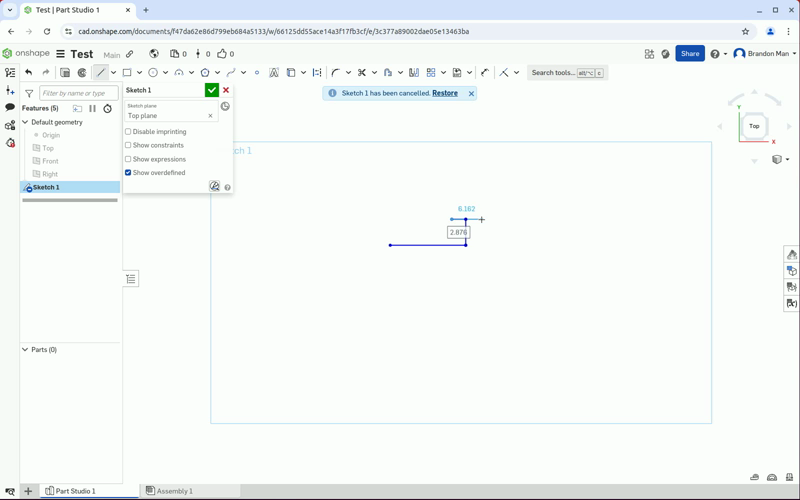
mouse_move(451, 196)
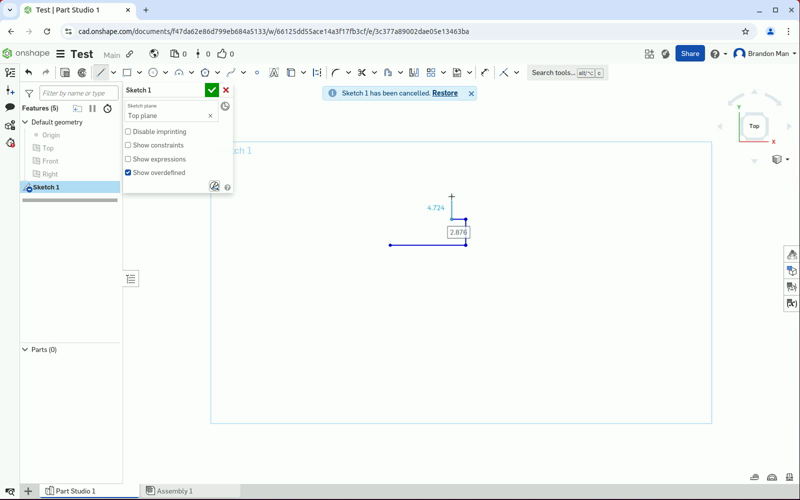
click(451, 196)
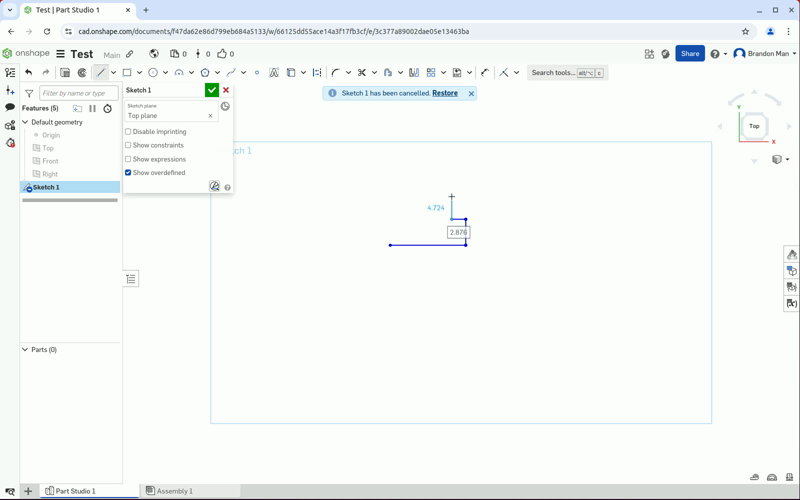
key_up(shift)
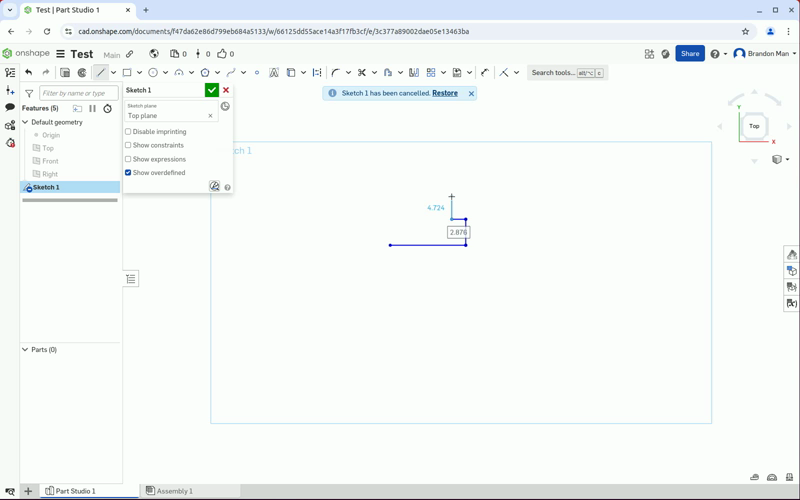
key_down(shift)
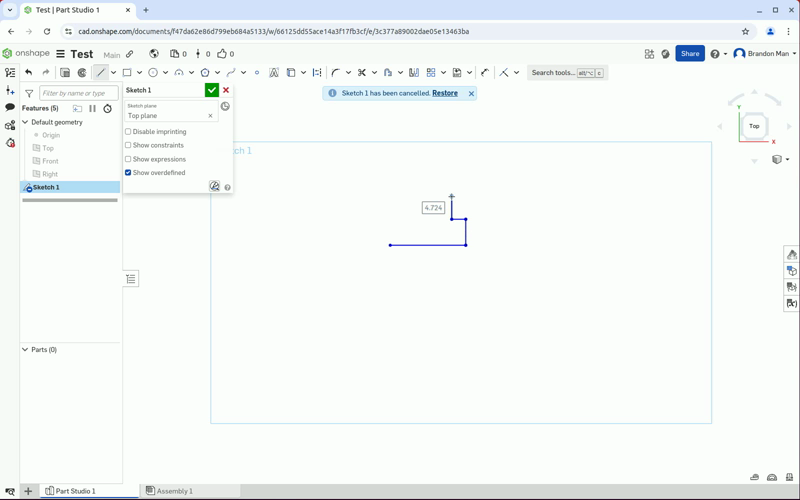
mouse_move(481, 196)
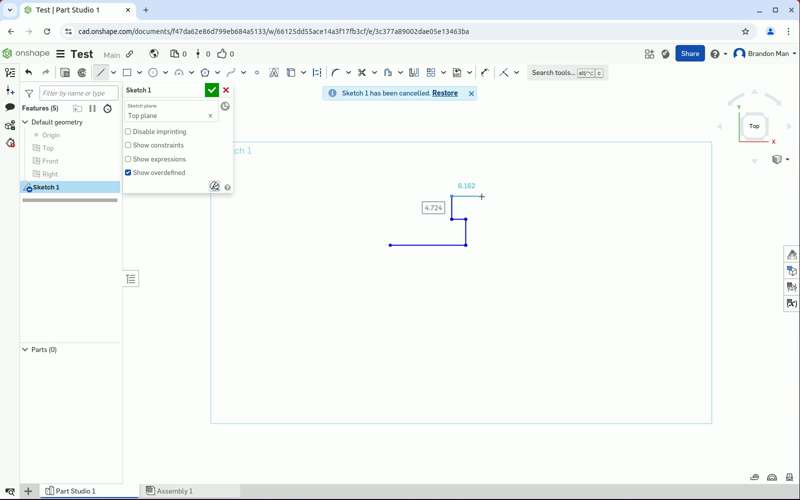
mouse_move(465, 196)
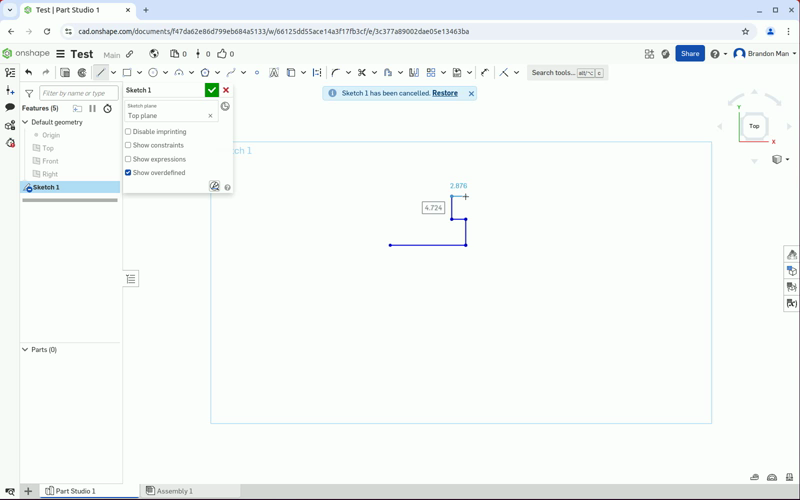
click(465, 196)
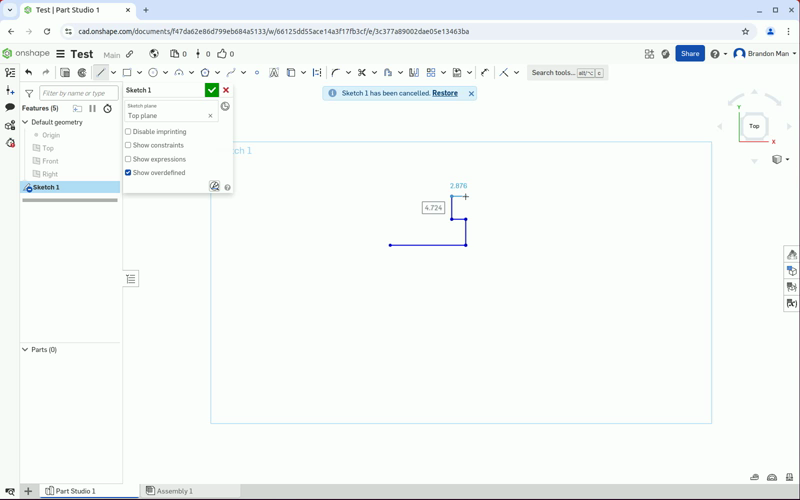
key_up(shift)
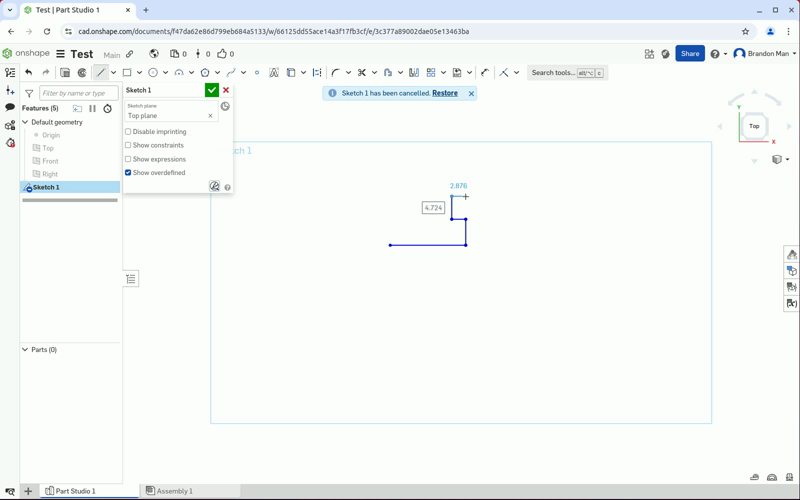
key_down(shift)
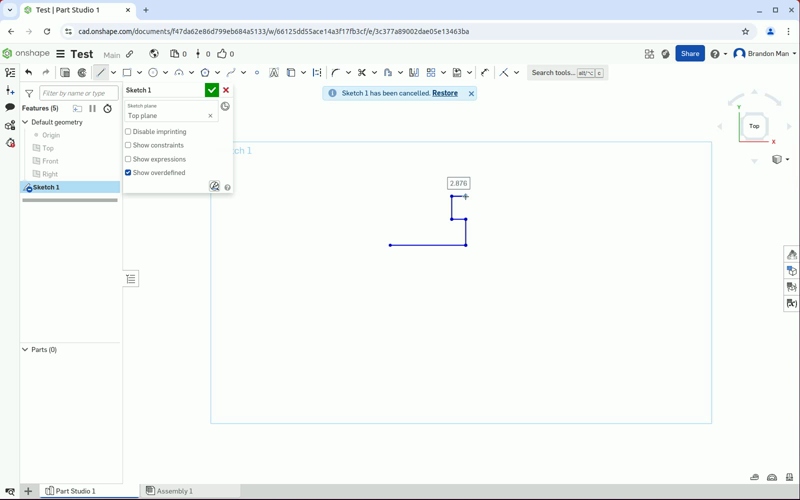
mouse_move(495, 196)
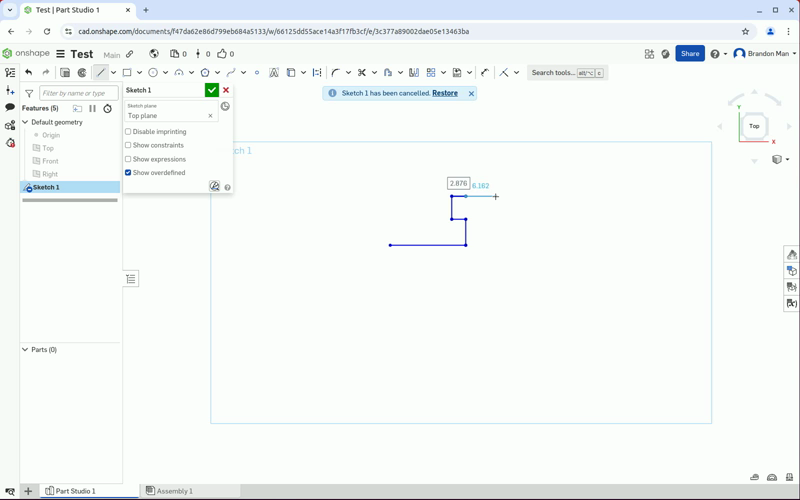
mouse_move(465, 170)
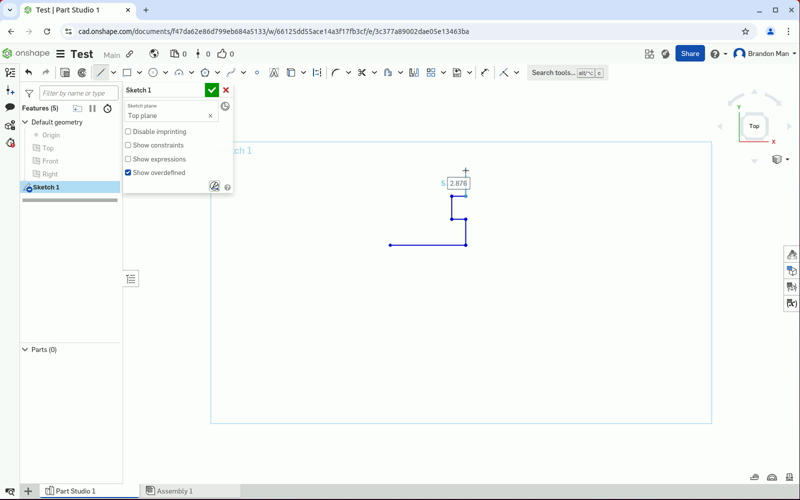
click(465, 170)
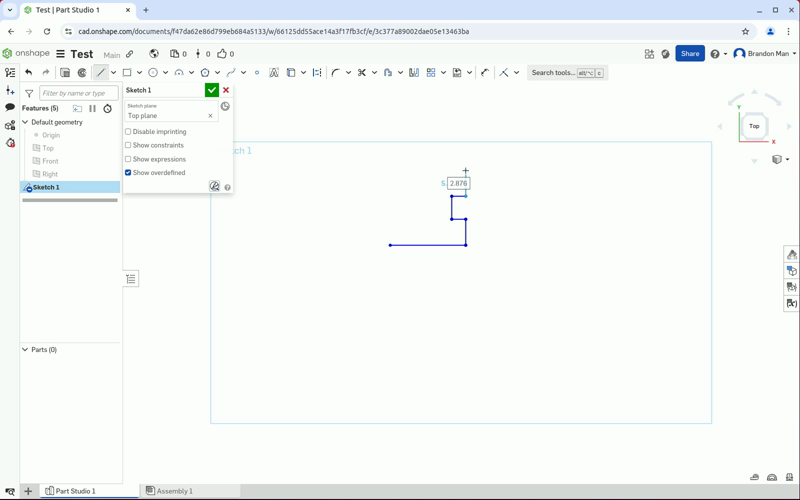
key_up(shift)
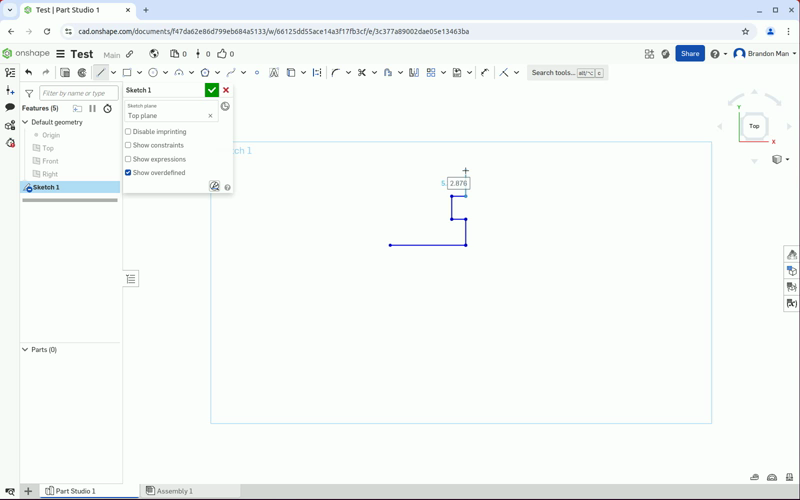
key_down(shift)
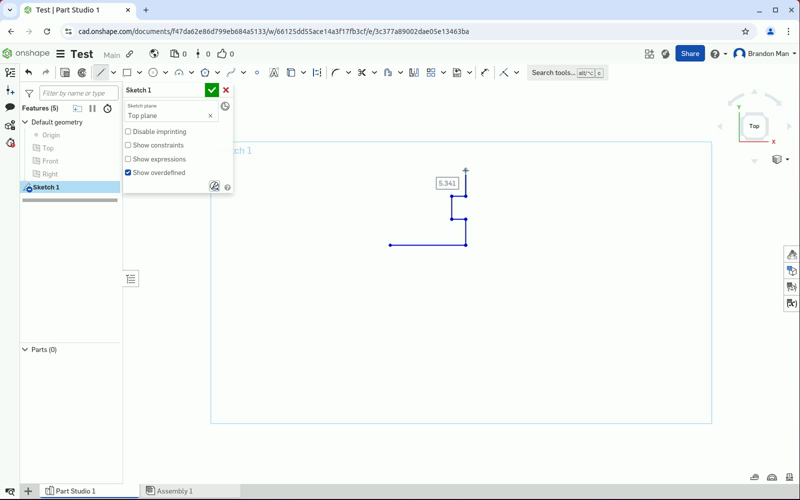
mouse_move(390, 170)
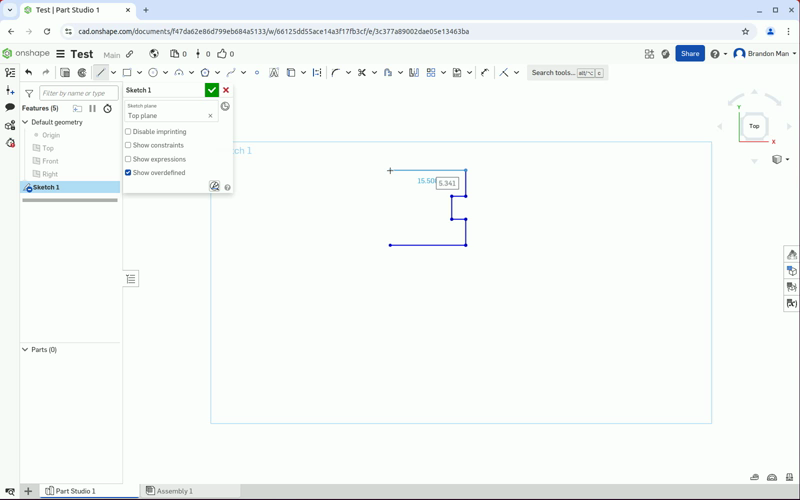
click(390, 170)
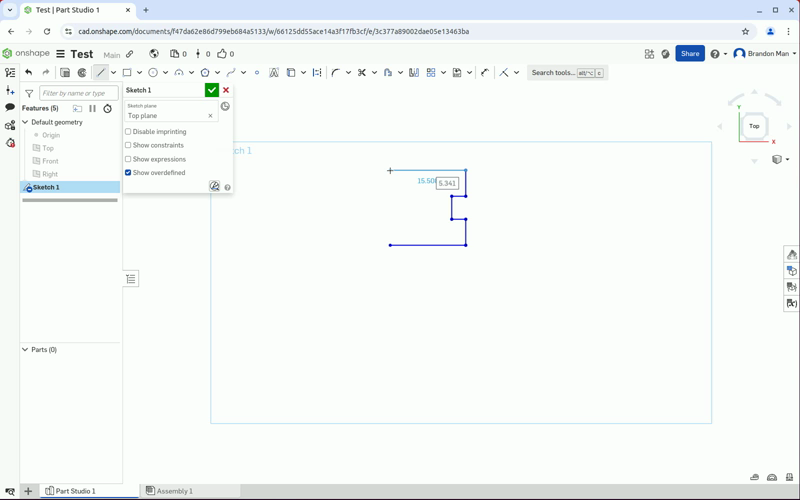
key_up(shift)
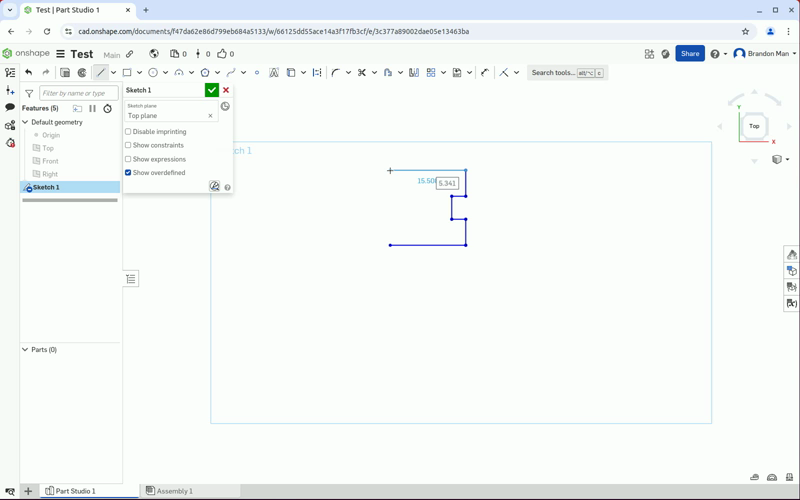
key_down(shift)
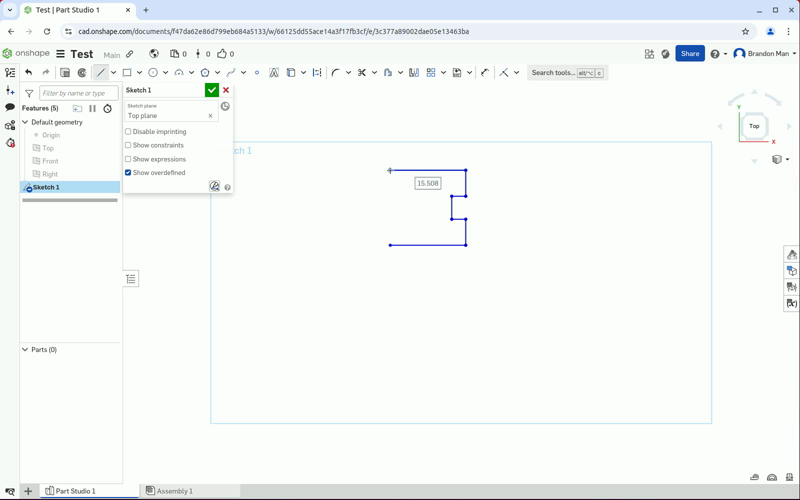
mouse_move(420, 170)
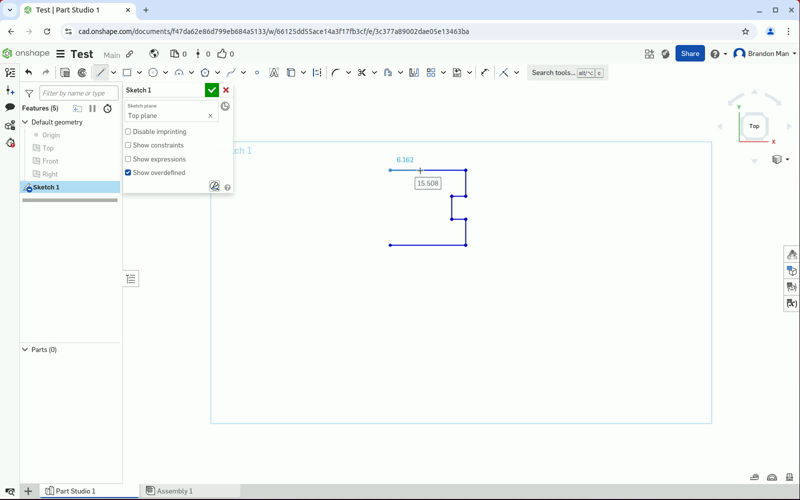
mouse_move(390, 196)
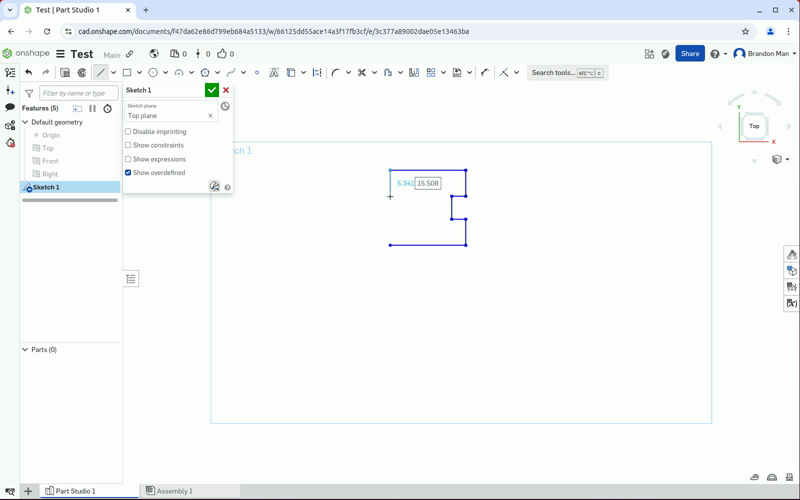
click(390, 196)
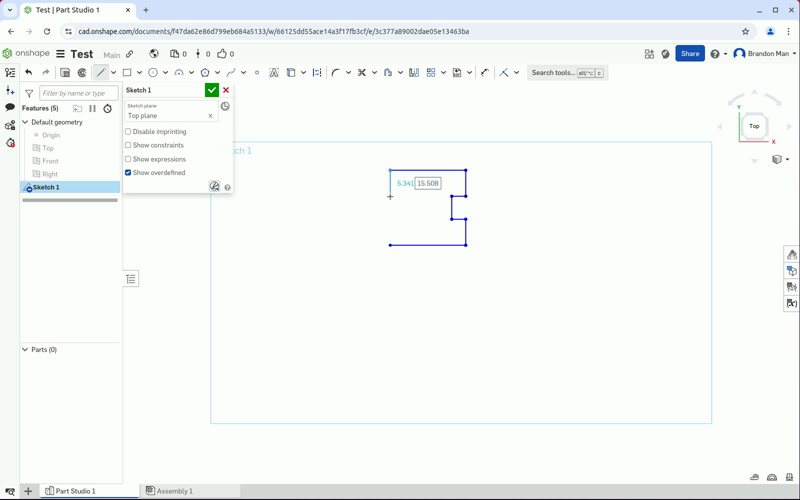
key_up(shift)
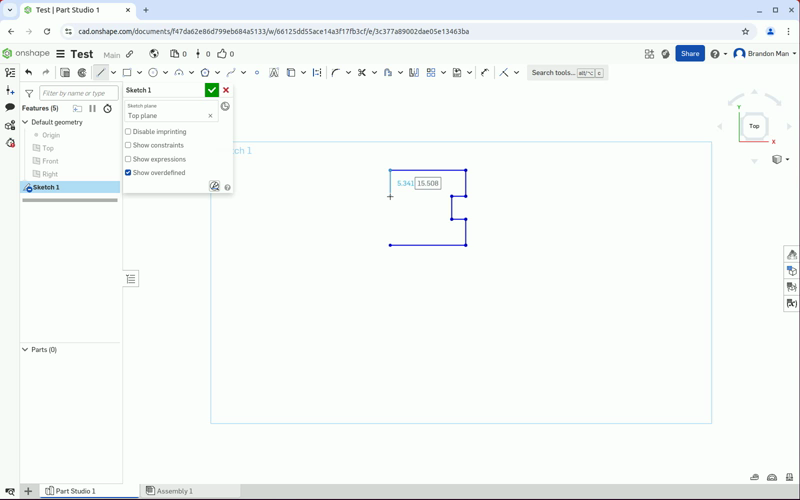
key_down(shift)
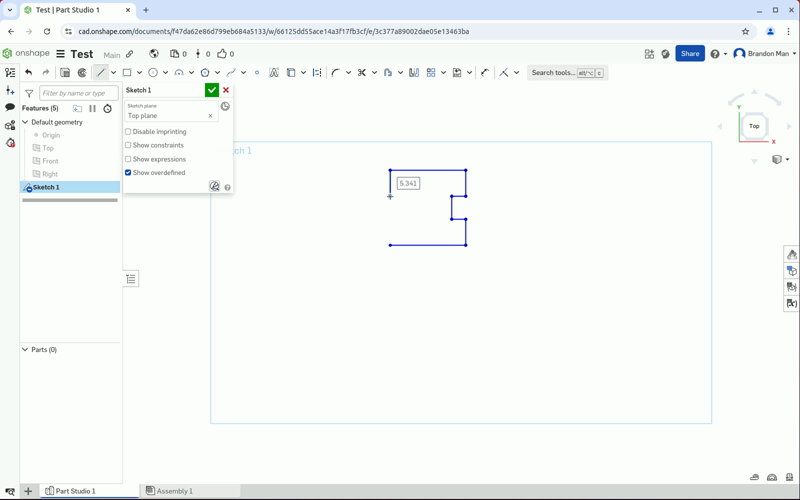
mouse_move(420, 196)
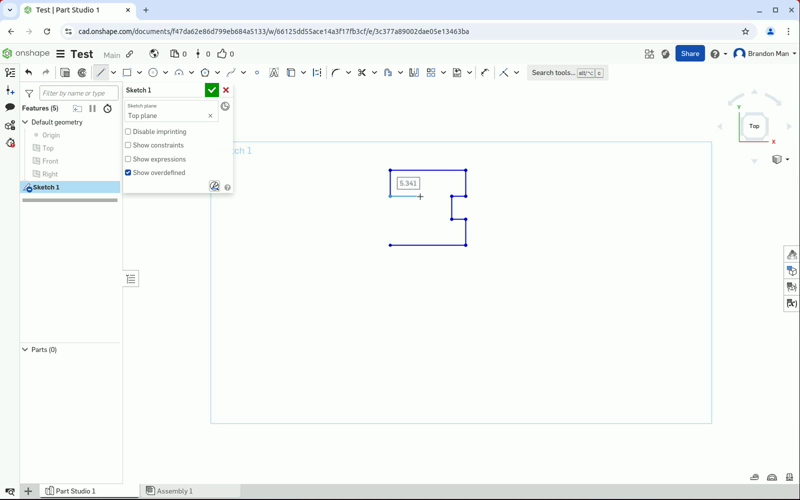
mouse_move(404, 196)
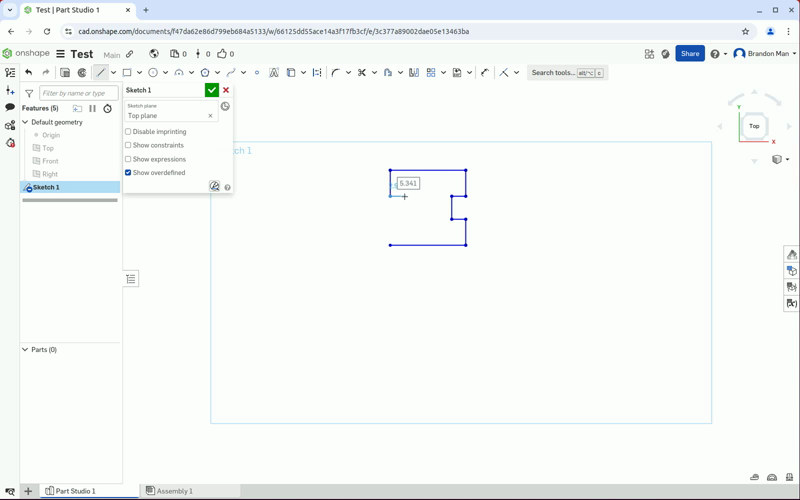
click(404, 196)
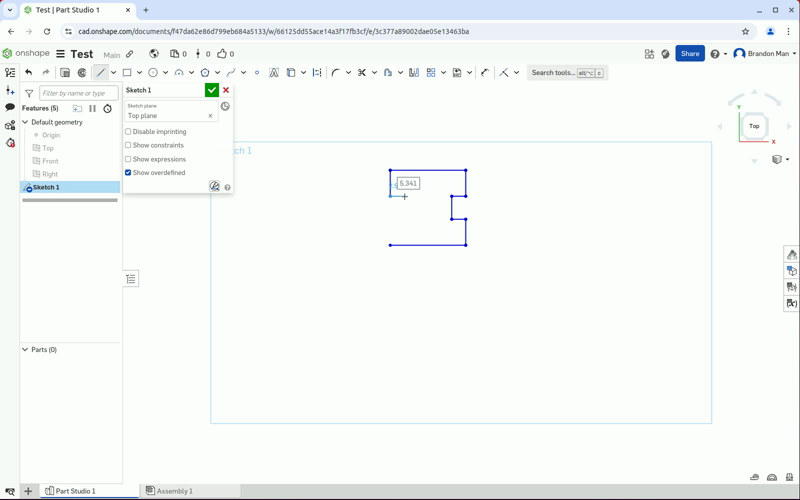
key_up(shift)
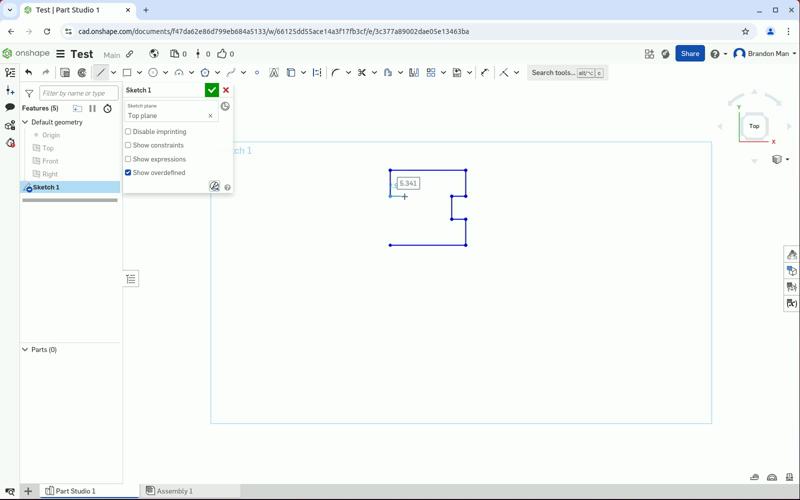
key_down(shift)
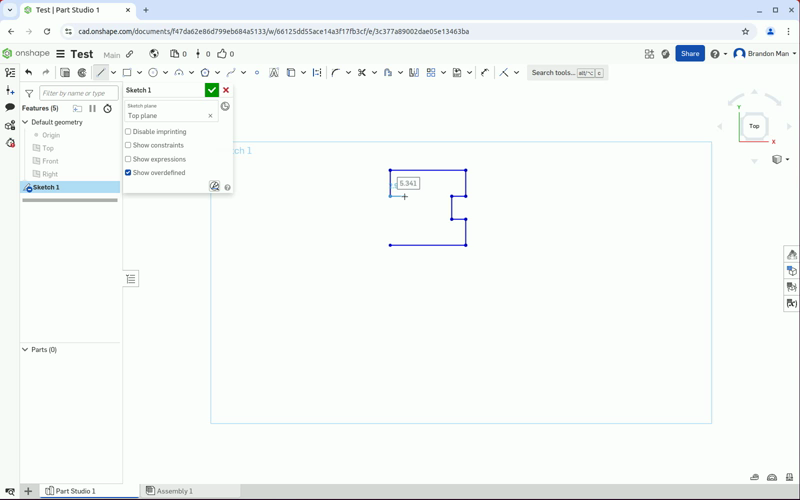
mouse_move(434, 196)
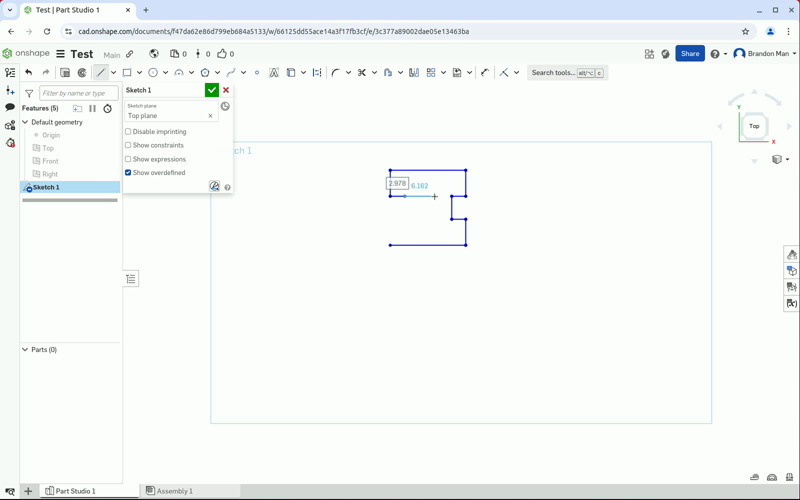
mouse_move(404, 219)
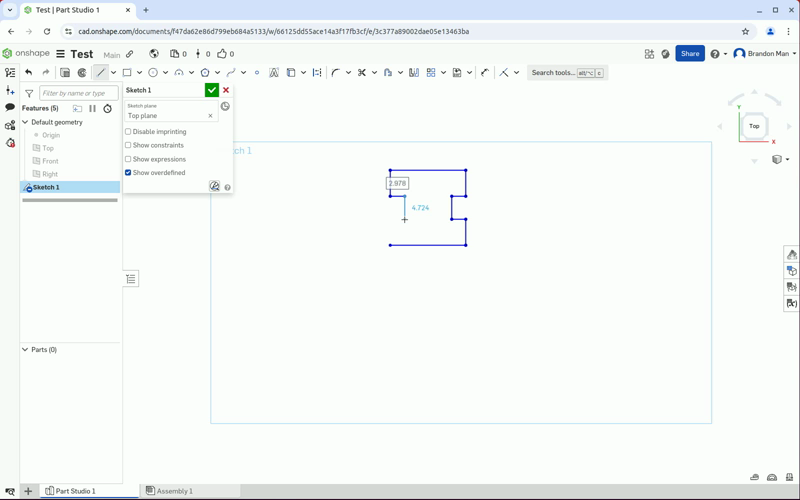
click(404, 219)
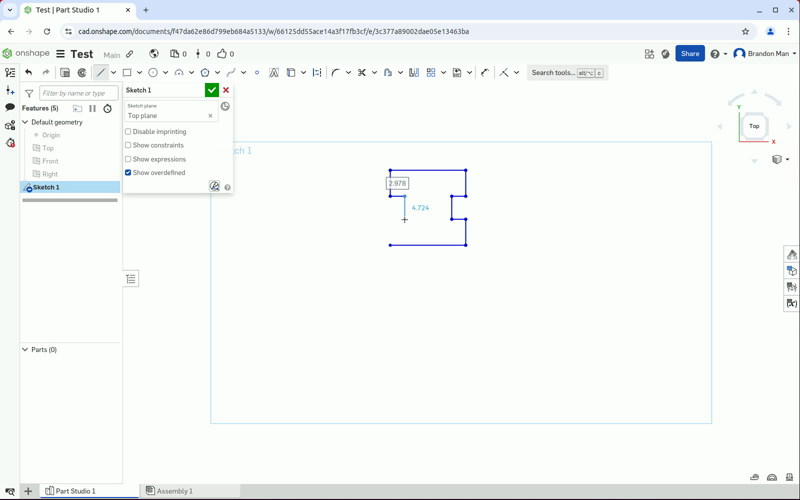
key_up(shift)
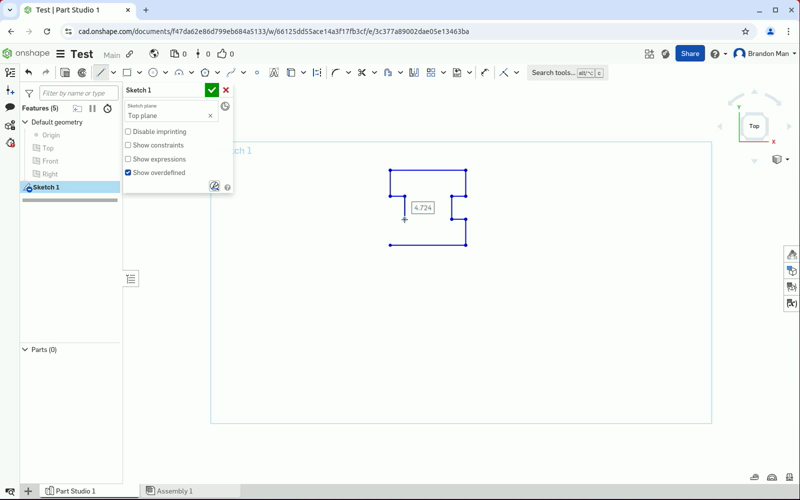
key_down(shift)
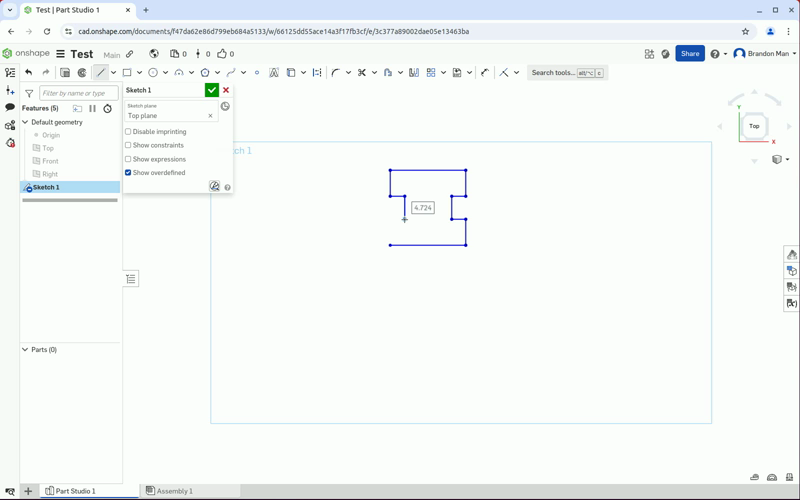
mouse_move(434, 219)
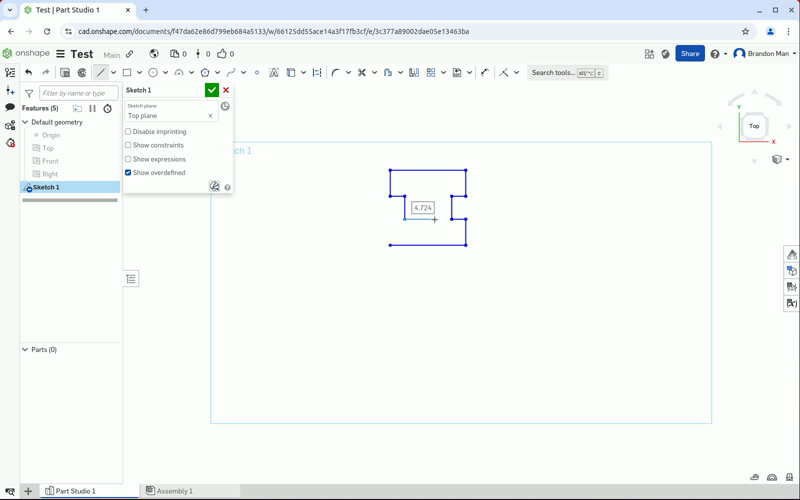
mouse_move(390, 219)
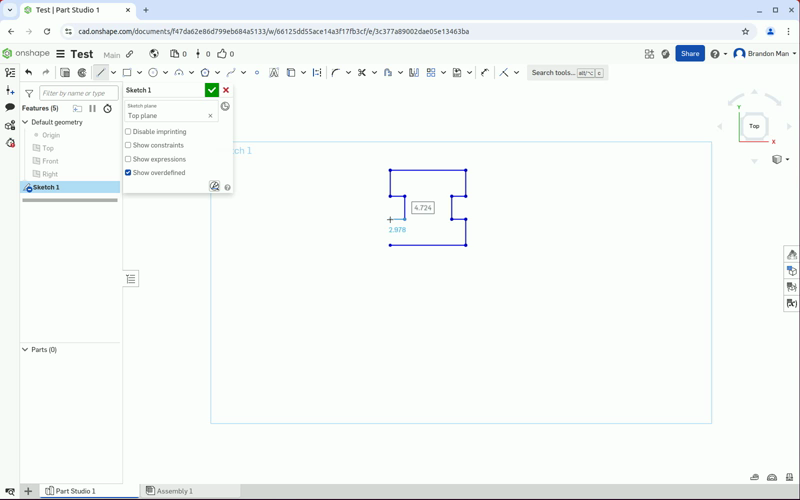
click(390, 219)
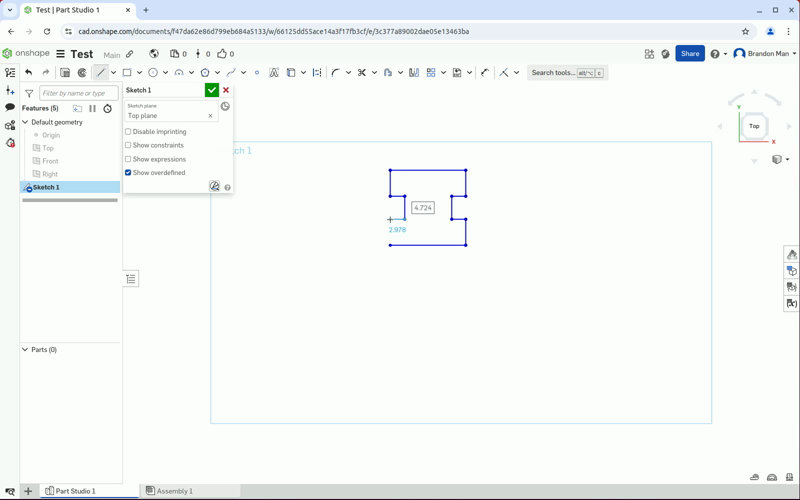
key_up(shift)
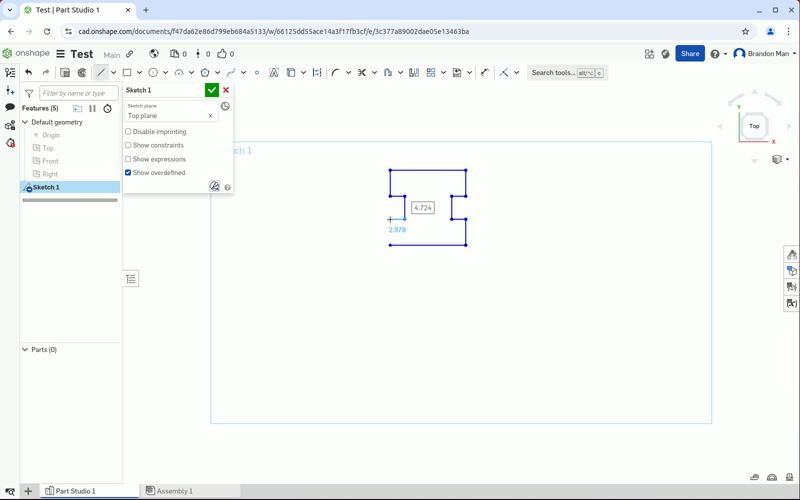
mouse_move(420, 219)
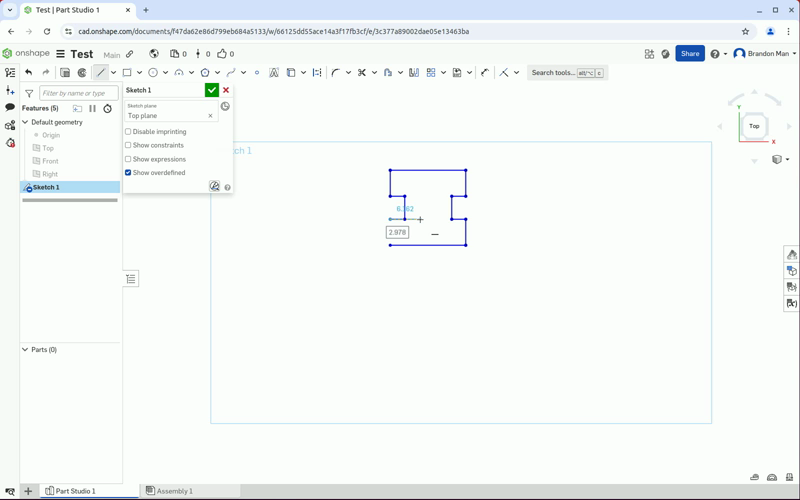
key_down(shift)
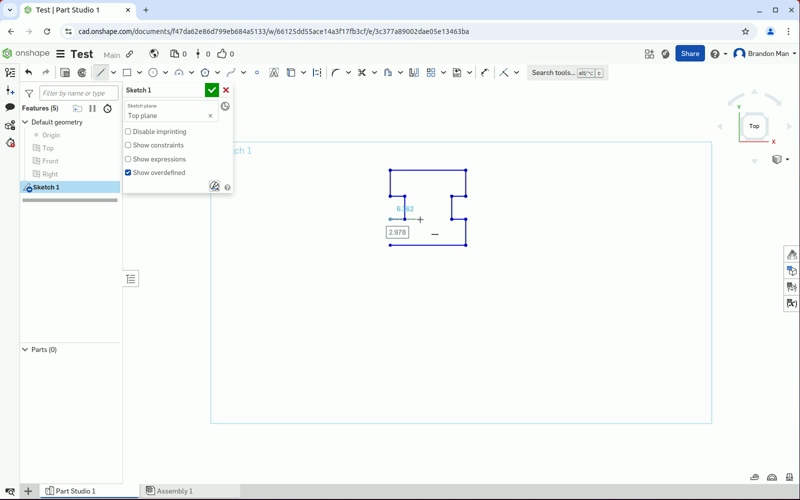
mouse_move(390, 245)
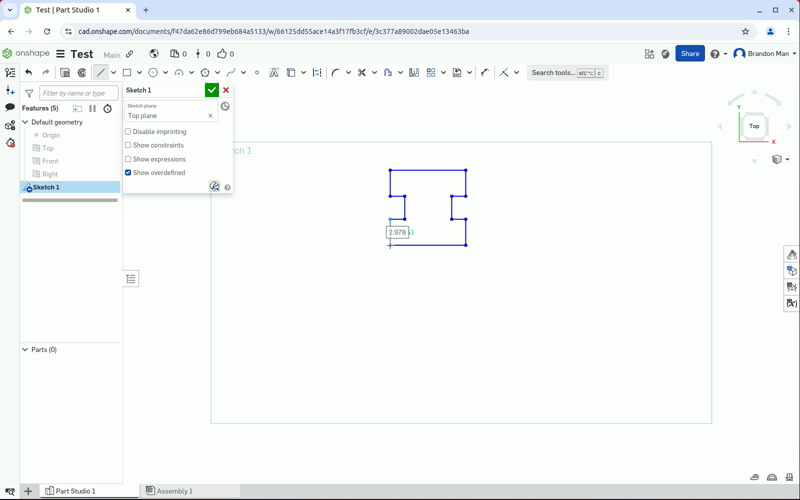
key_up(shift)
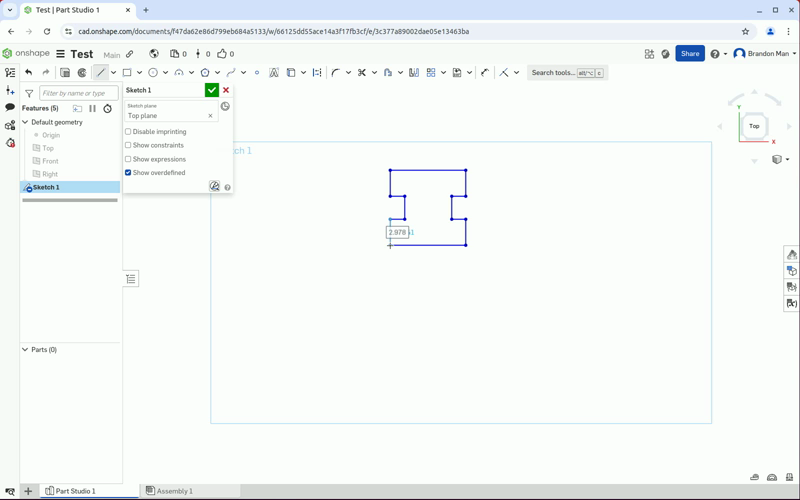
click(390, 245)
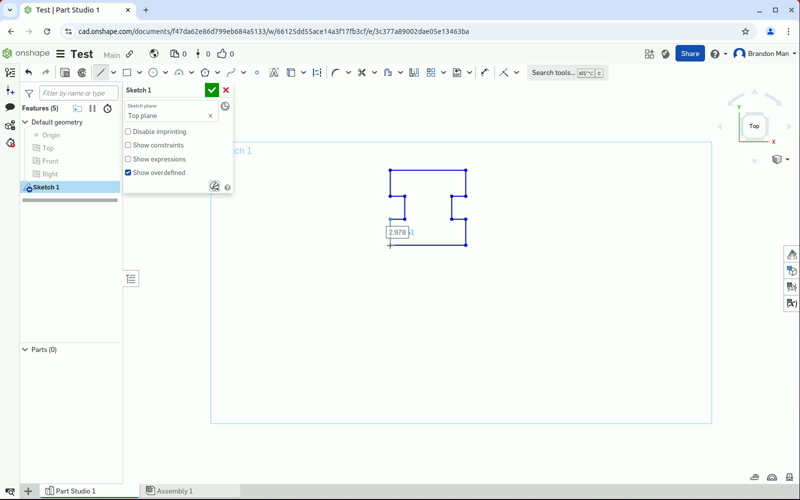
key(esc)
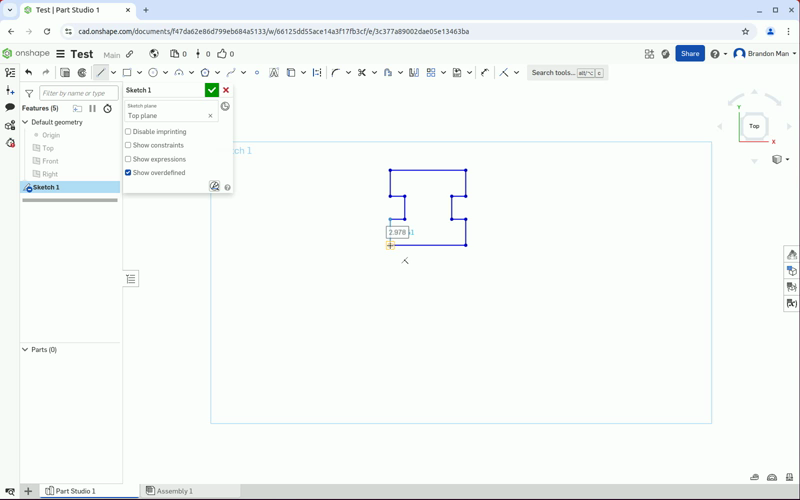
key(c)
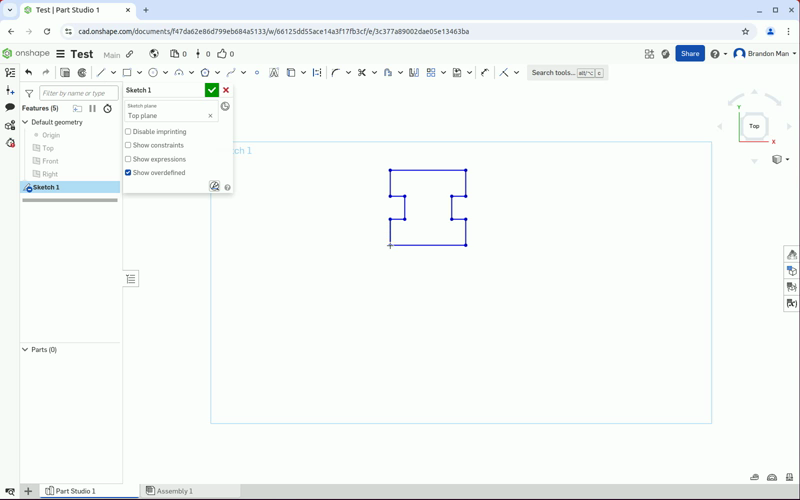
key_down(shift)
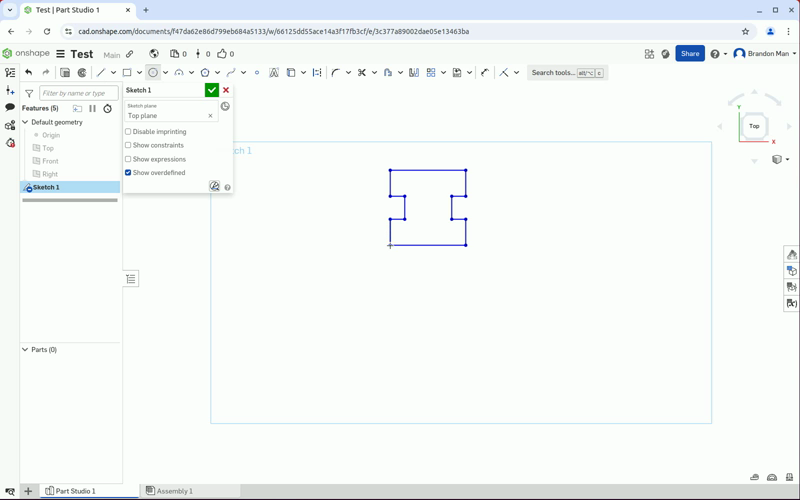
mouse_move(428, 207)
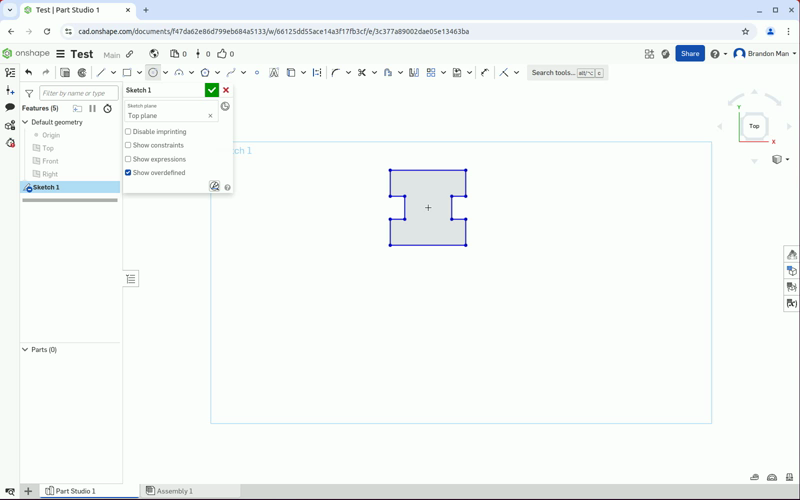
click(428, 207)
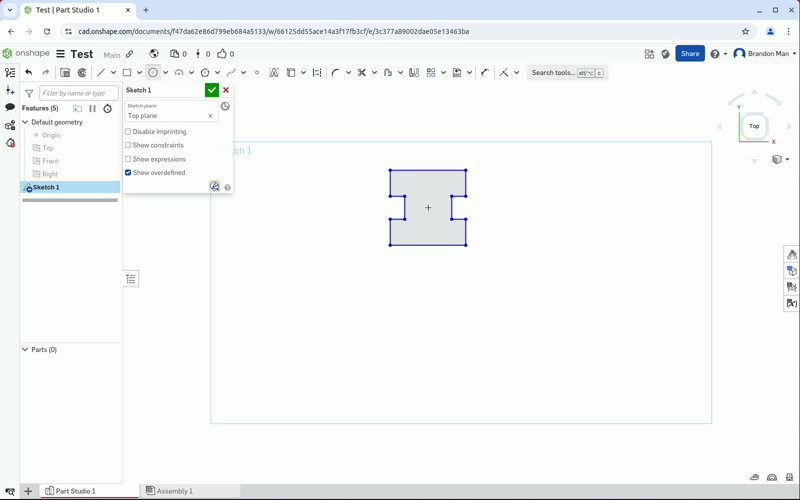
key_up(shift)
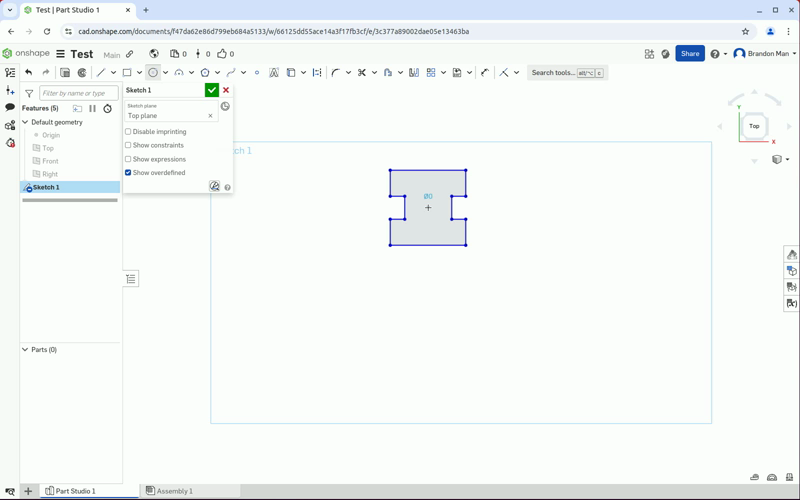
mouse_move(437, 207)
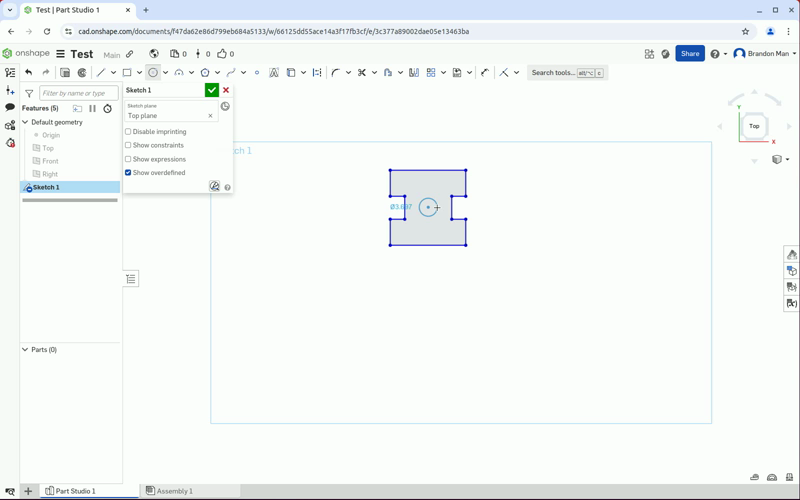
click(437, 207)
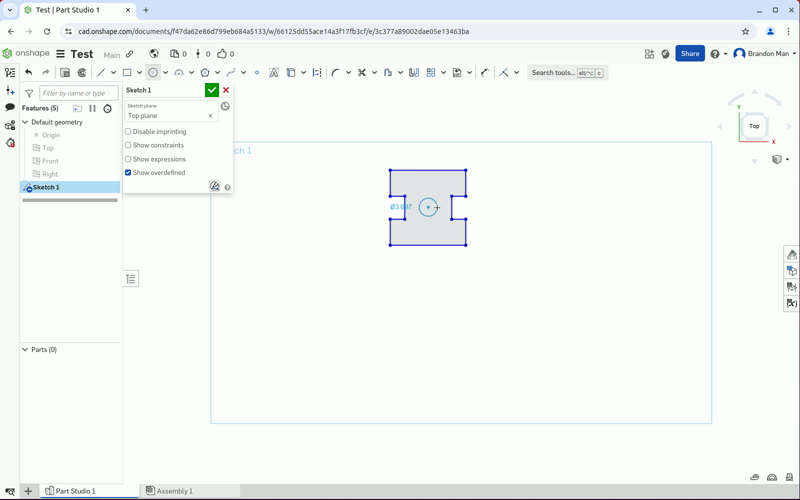
key(esc)
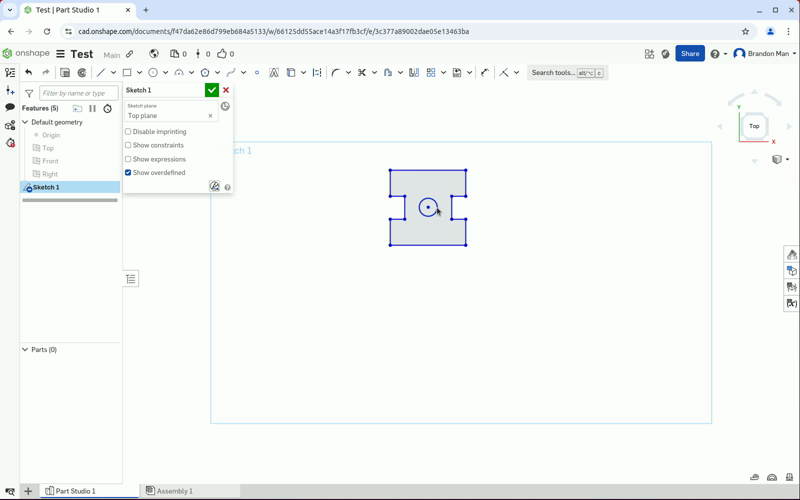
mouse_move(448, 231)
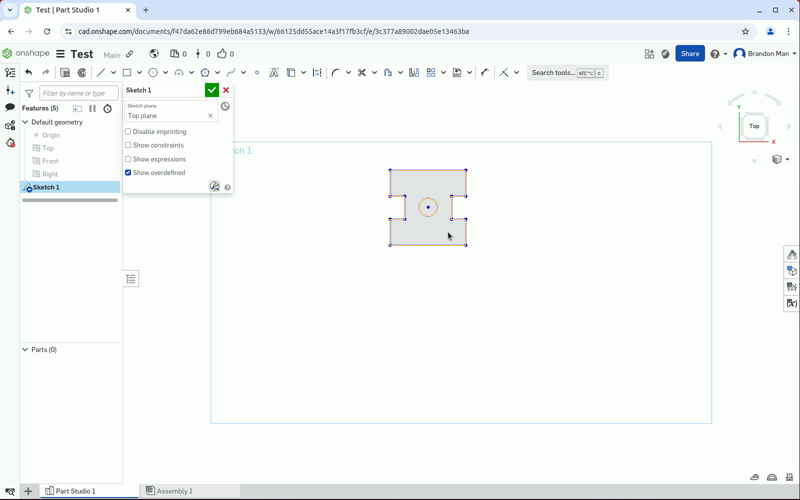
click(448, 231)
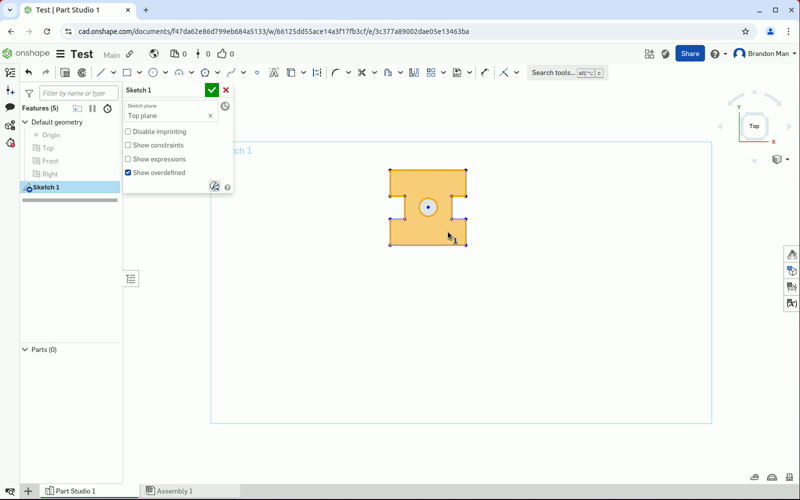
mouse_move(73, 352)
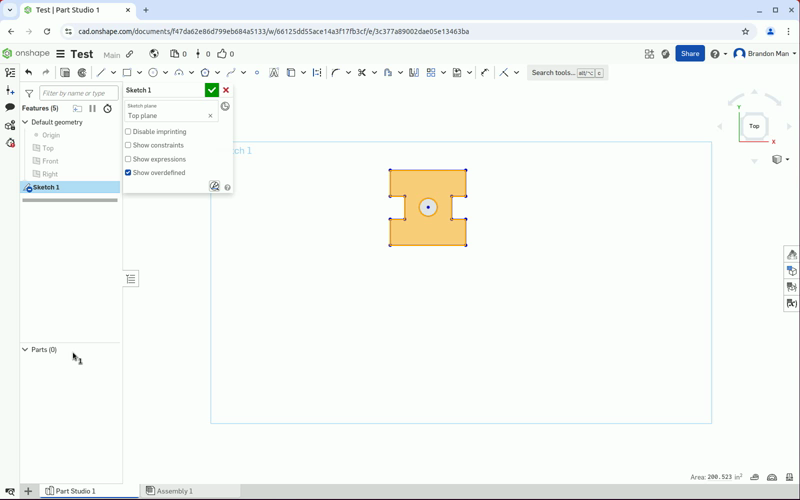
key(shift+y)
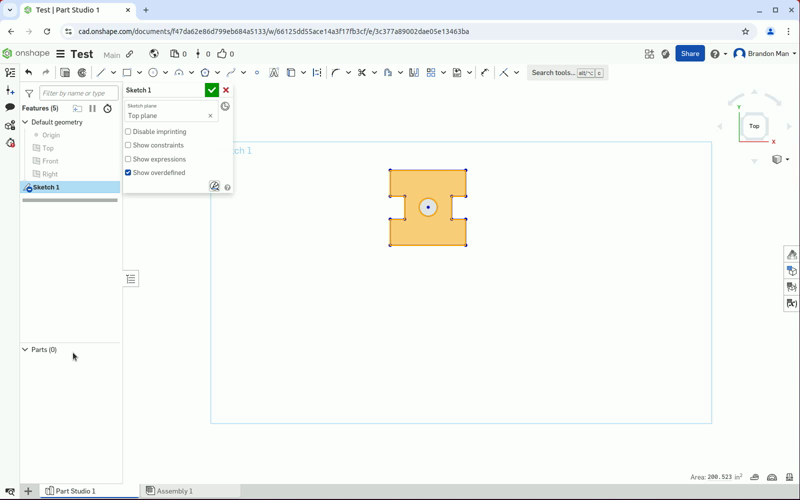
key(shift+e)
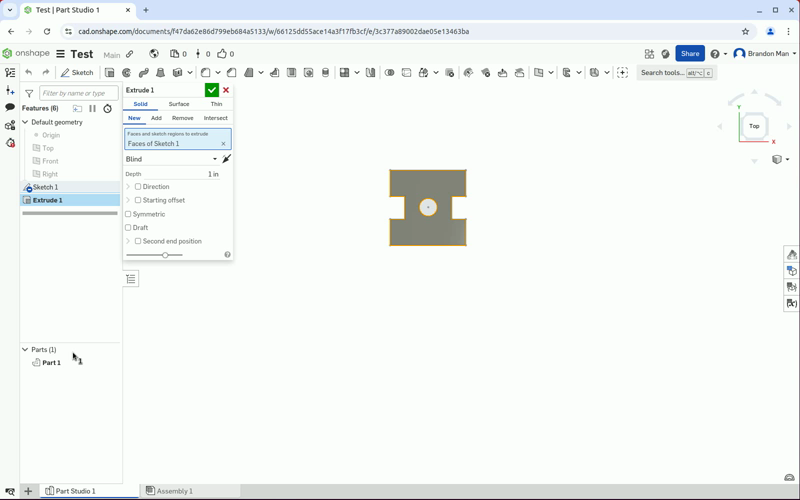
mouse_move(143, 106)
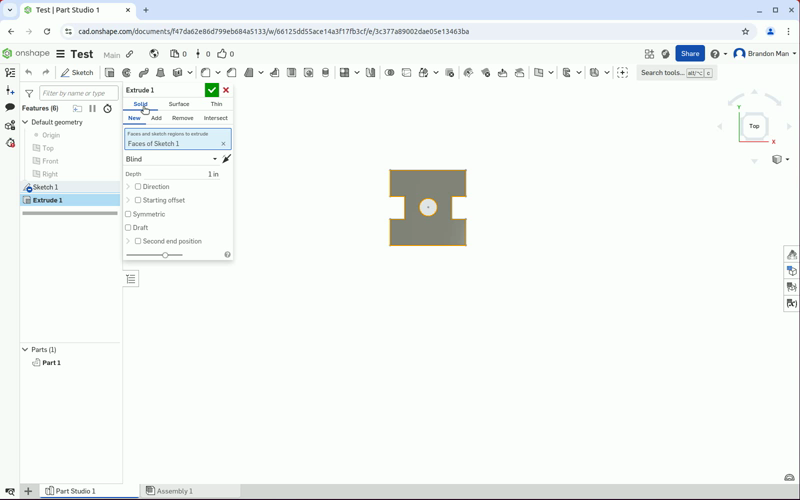
click(143, 106)
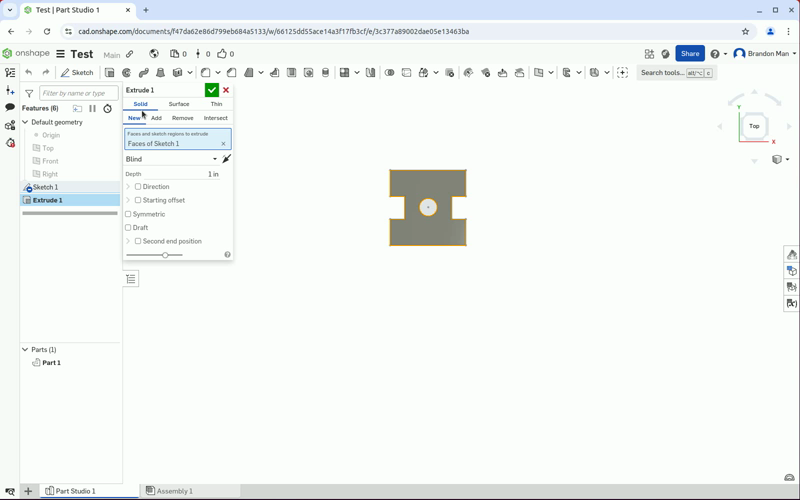
mouse_move(137, 120)
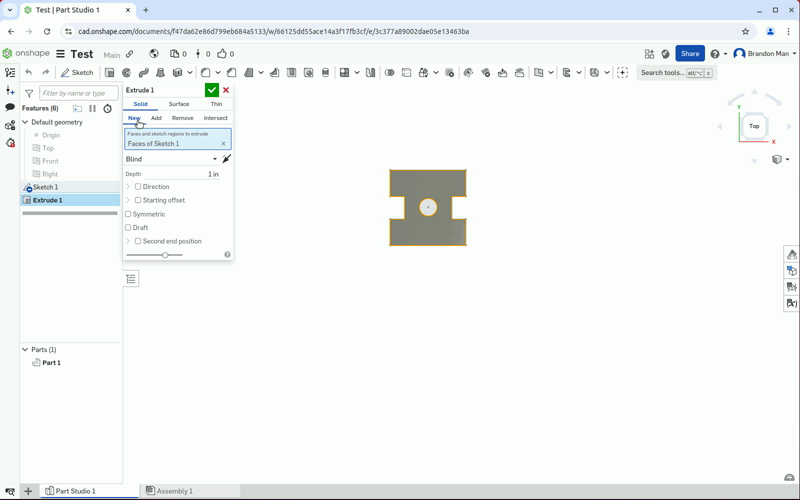
click(137, 120)
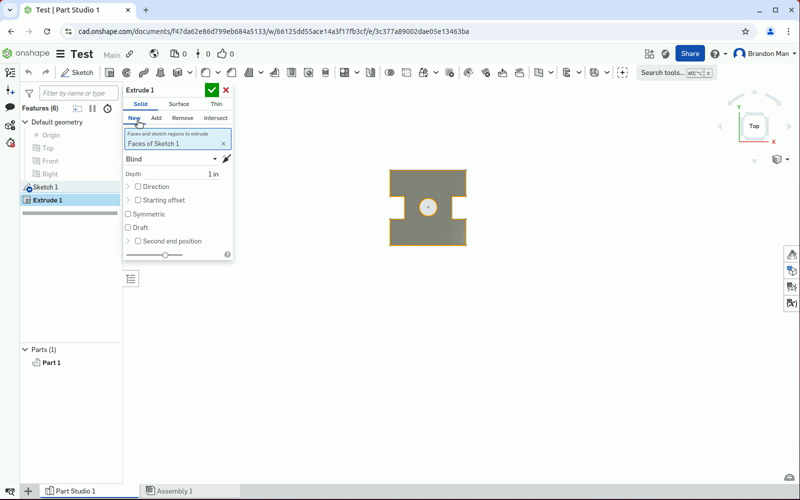
key(tab, 4)
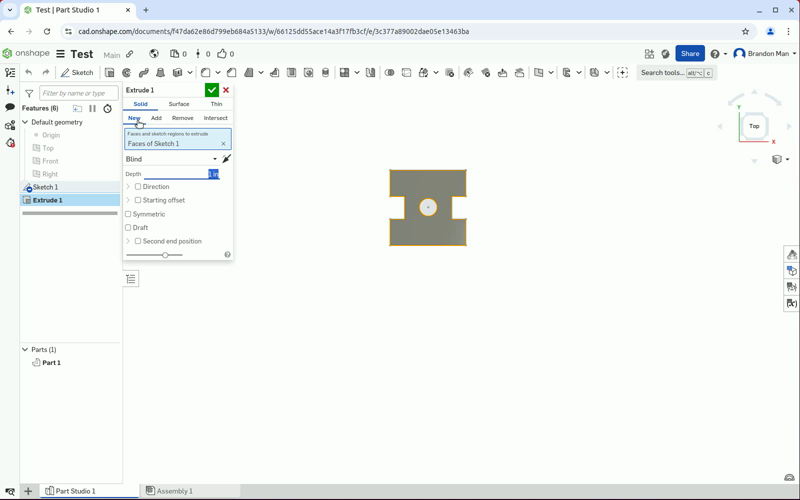
text(3.851)
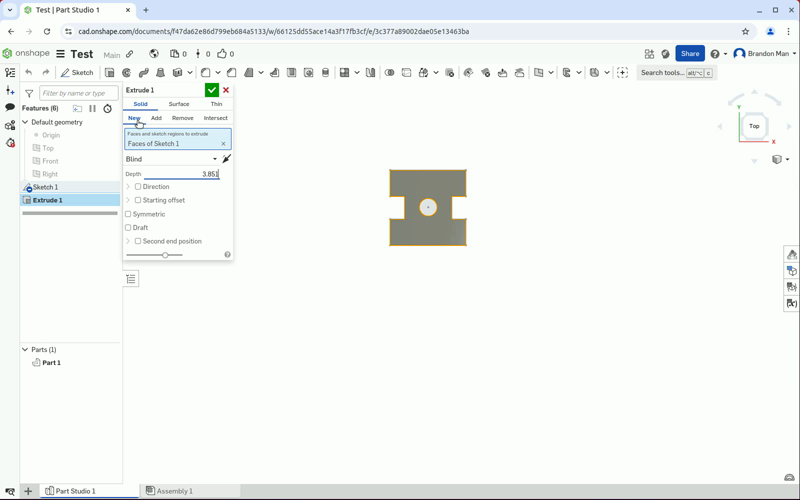
key(enter)
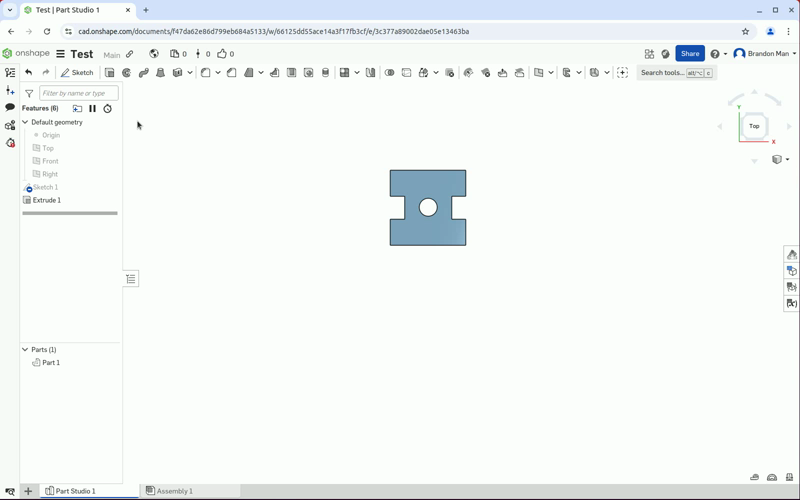
key(shift+h)
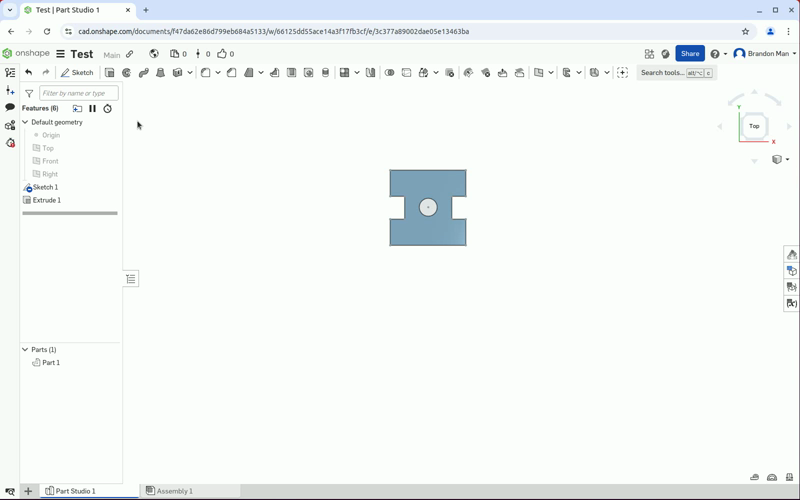
key(shift+h)
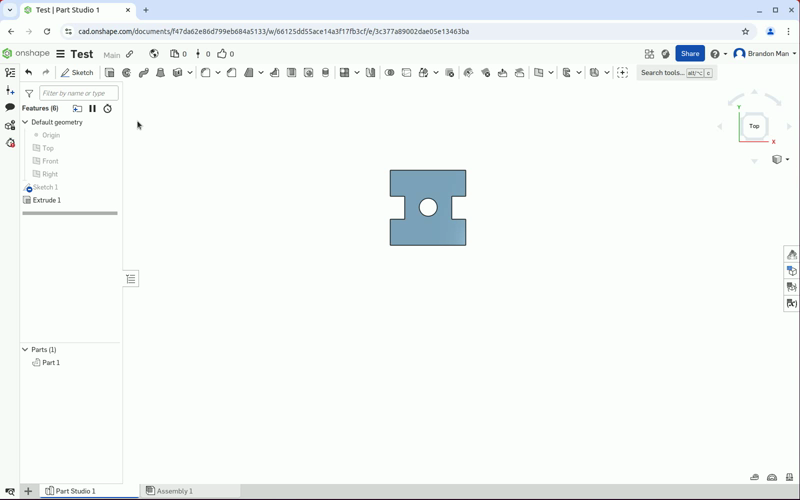
mouse_move(73, 189)
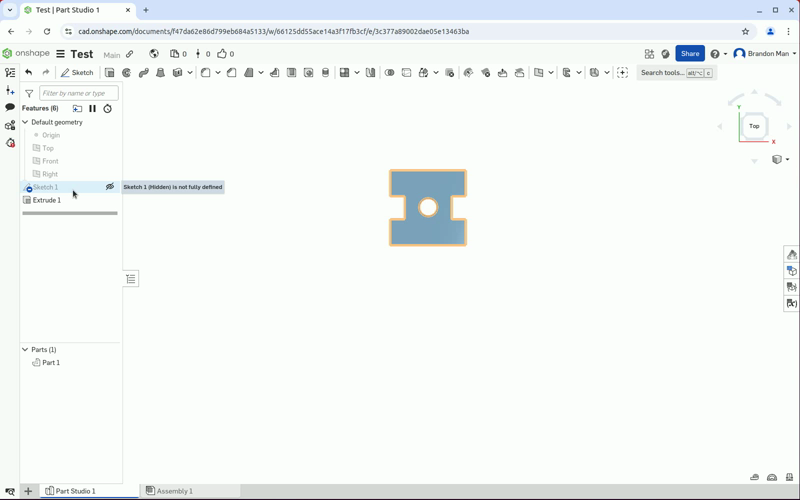
click(73, 189)
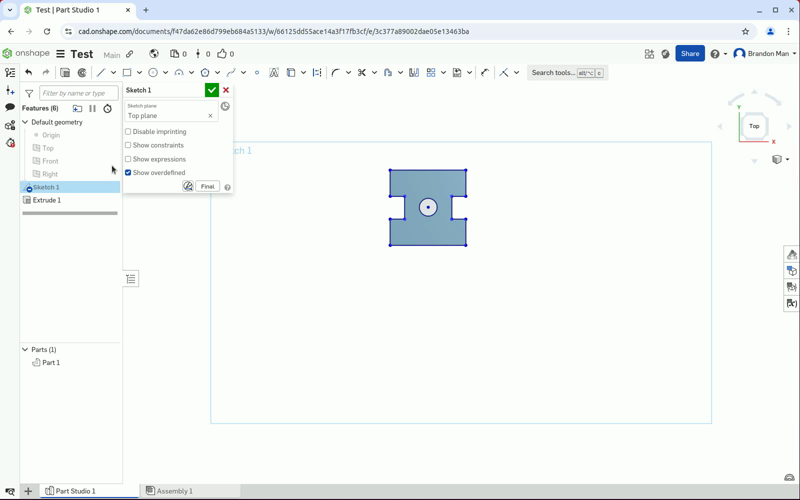
mouse_move(229, 92)
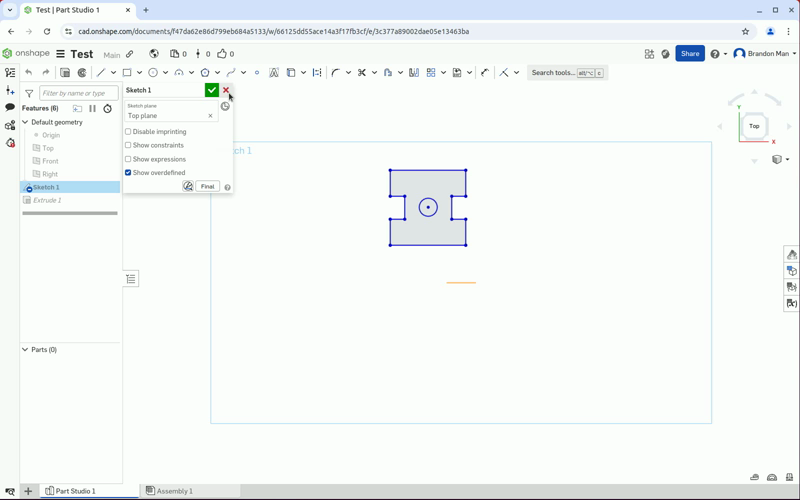
click(229, 92)
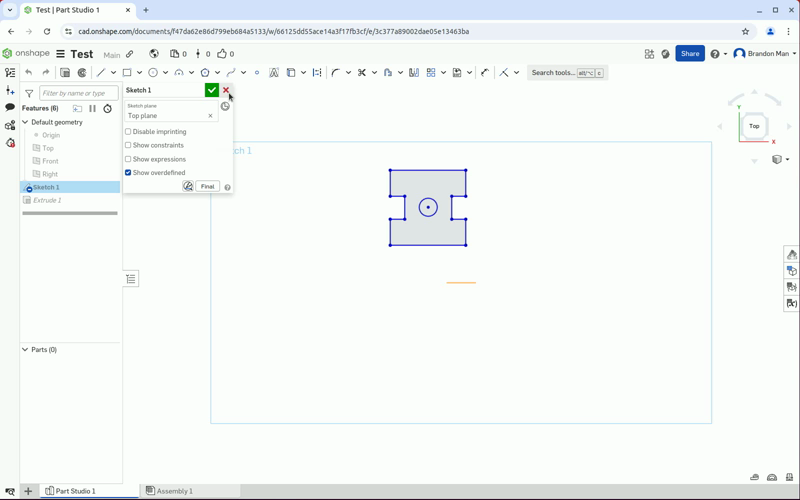
key(shift+s)
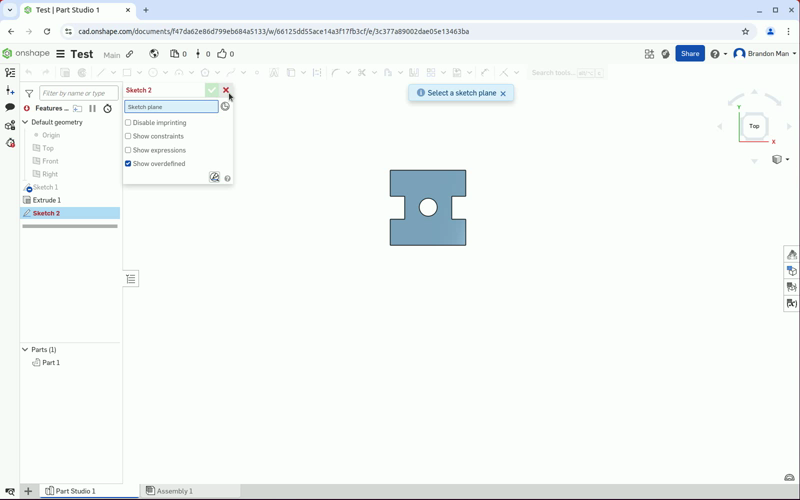
mouse_move(73, 150)
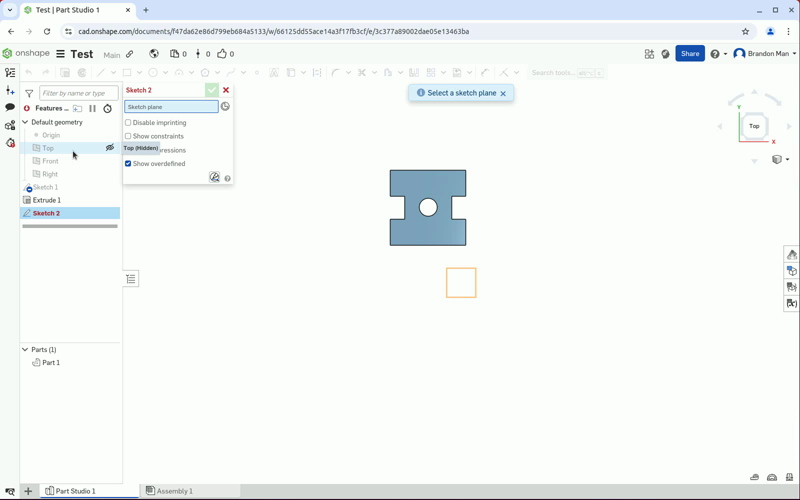
click(73, 150)
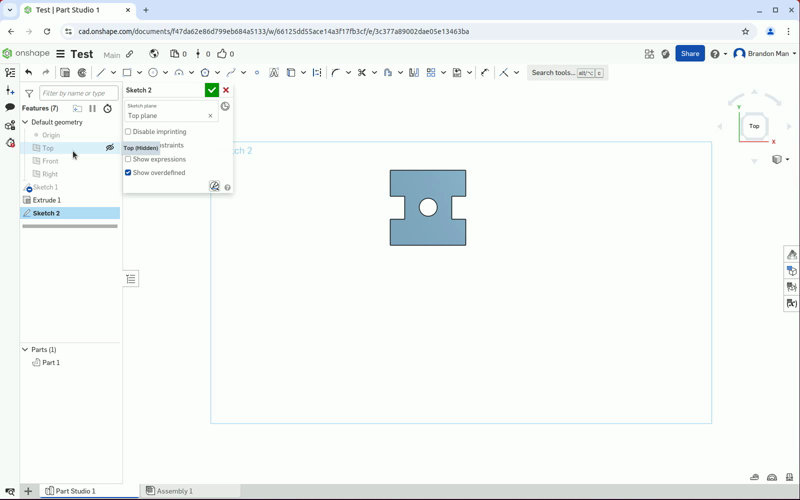
mouse_move(73, 352)
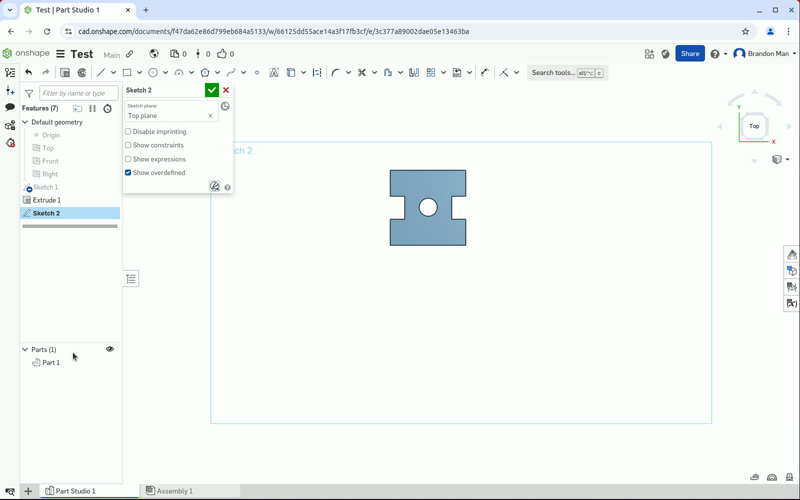
key(y)
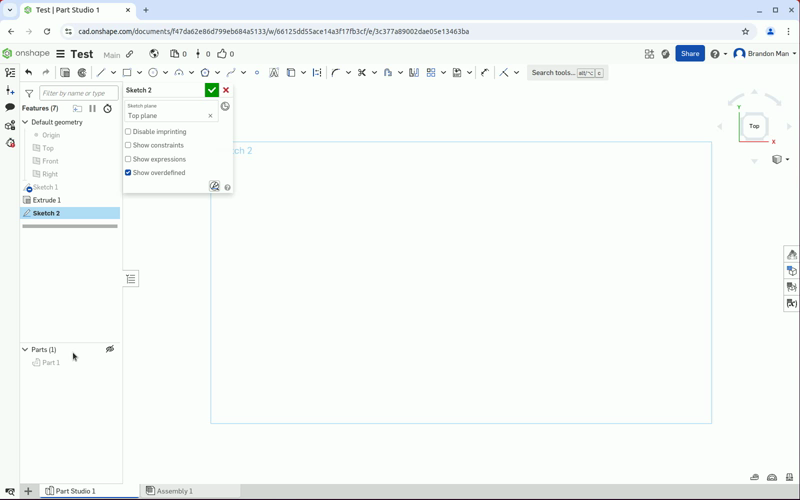
key(l)
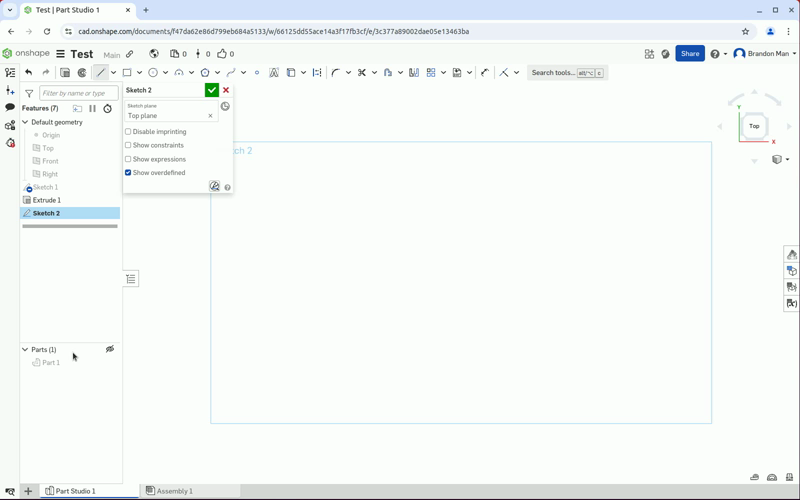
key_down(shift)
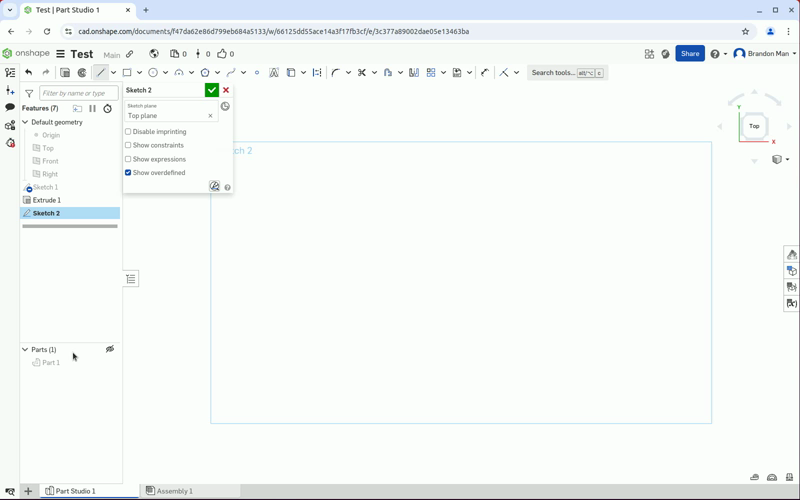
mouse_move(390, 282)
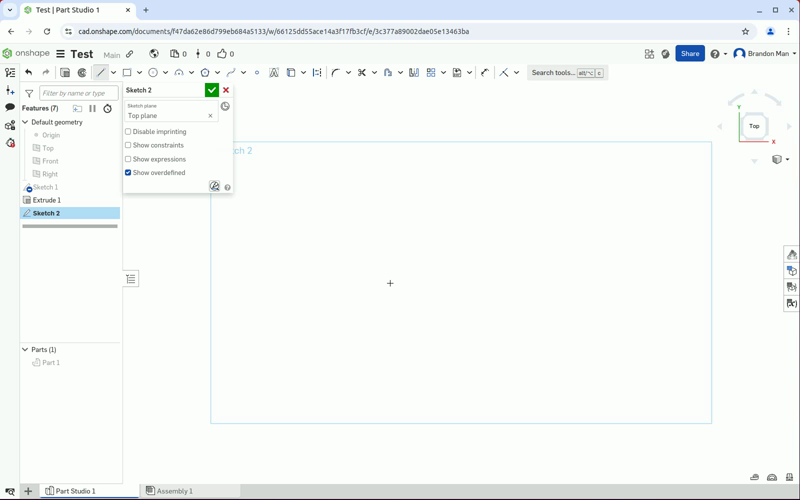
click(390, 282)
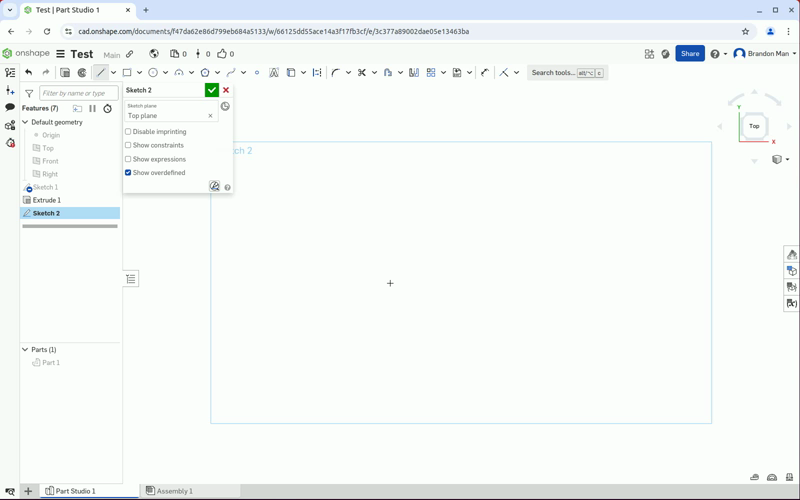
key_up(shift)
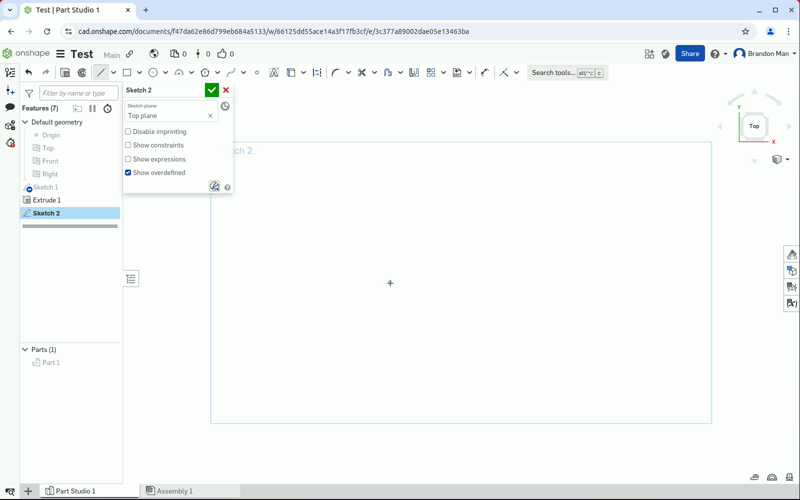
key_down(shift)
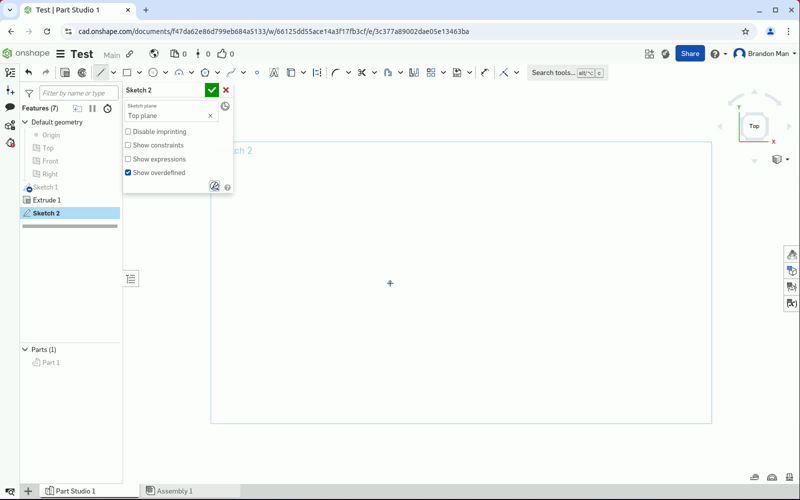
mouse_move(465, 282)
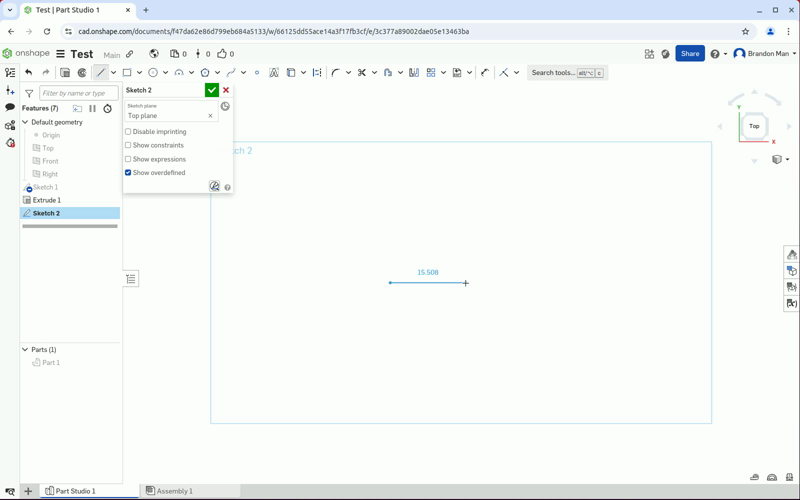
click(465, 282)
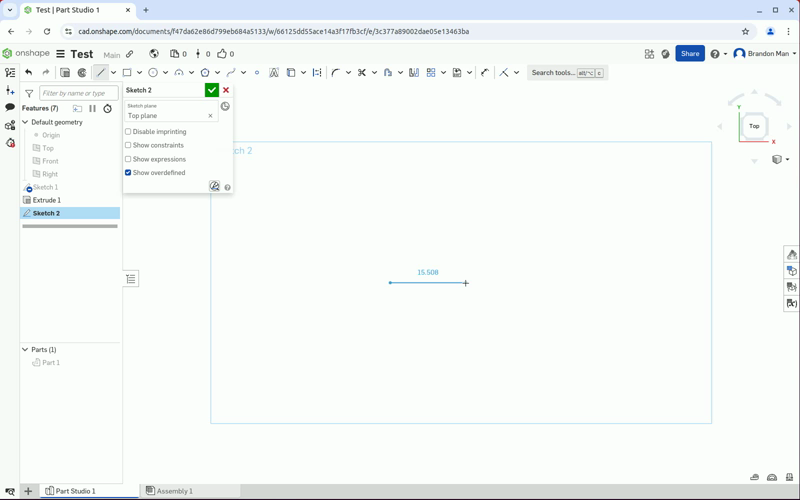
key_up(shift)
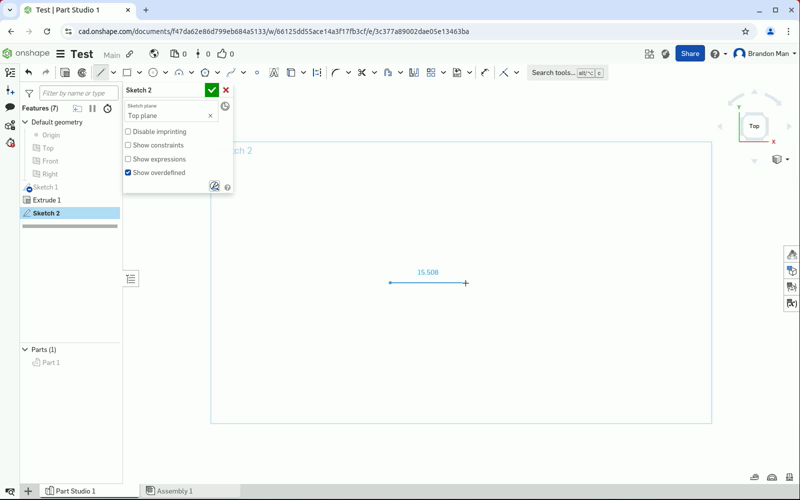
key_down(shift)
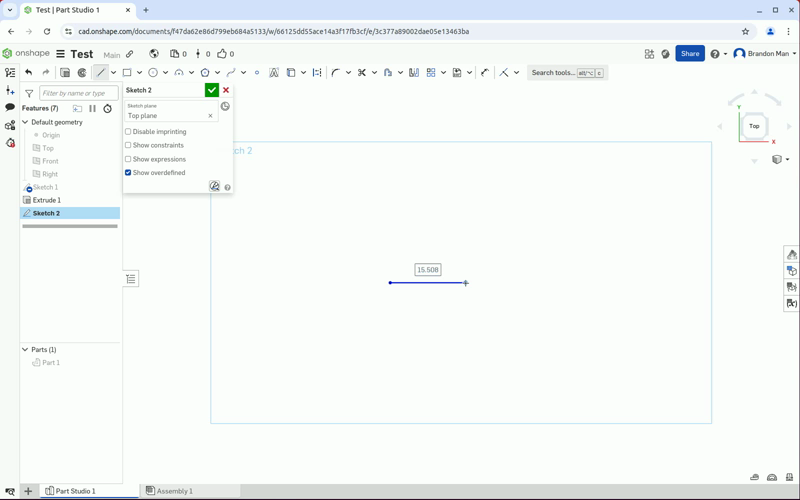
mouse_move(495, 282)
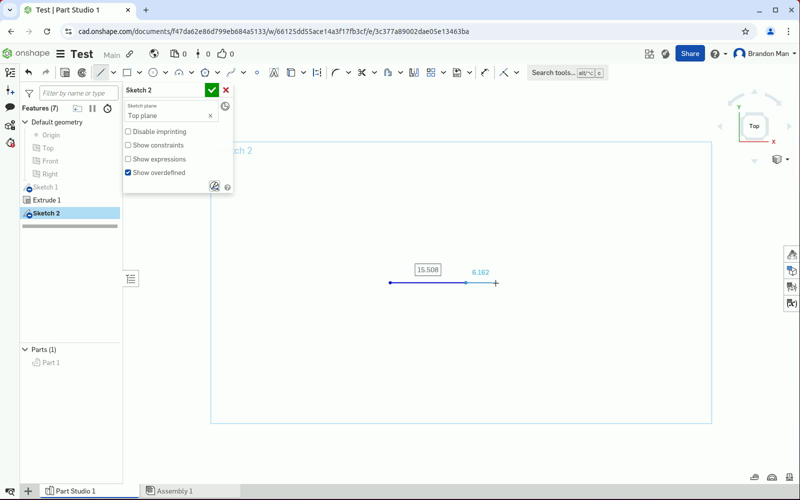
mouse_move(465, 244)
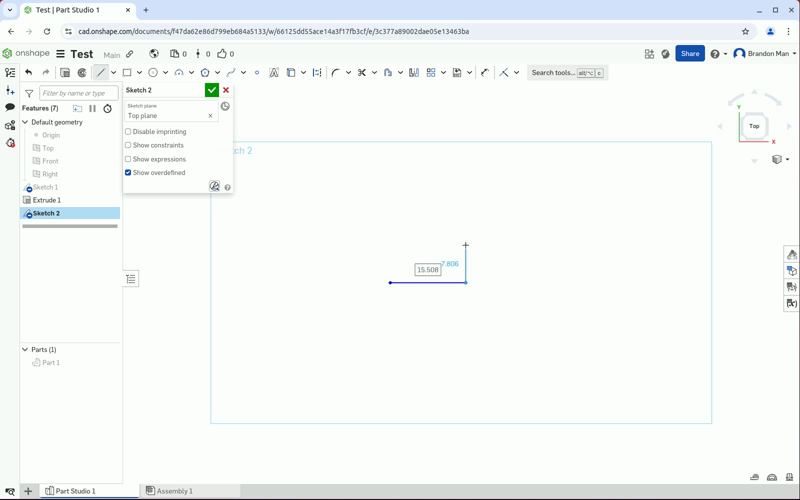
click(465, 244)
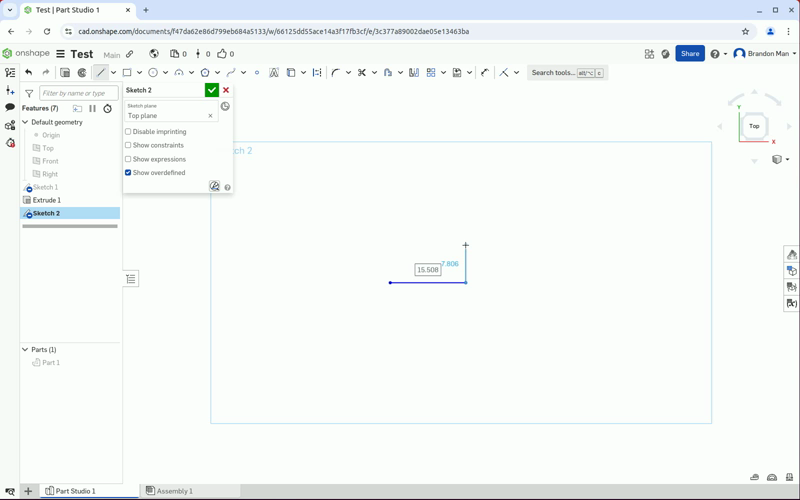
key_up(shift)
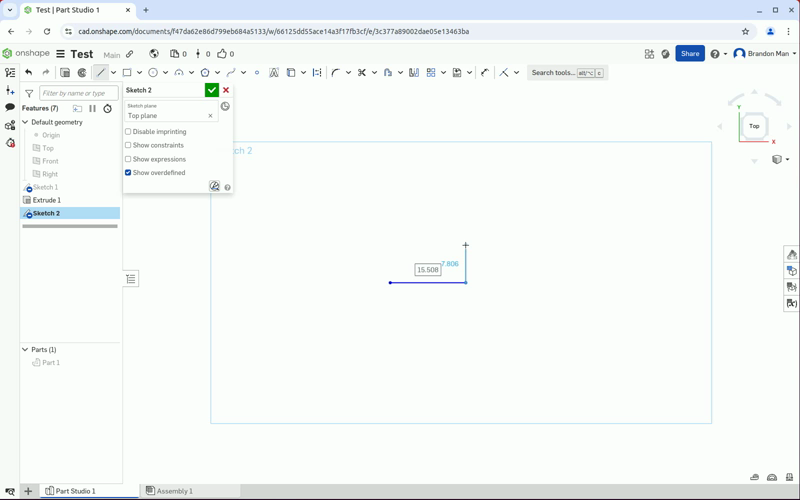
key_down(shift)
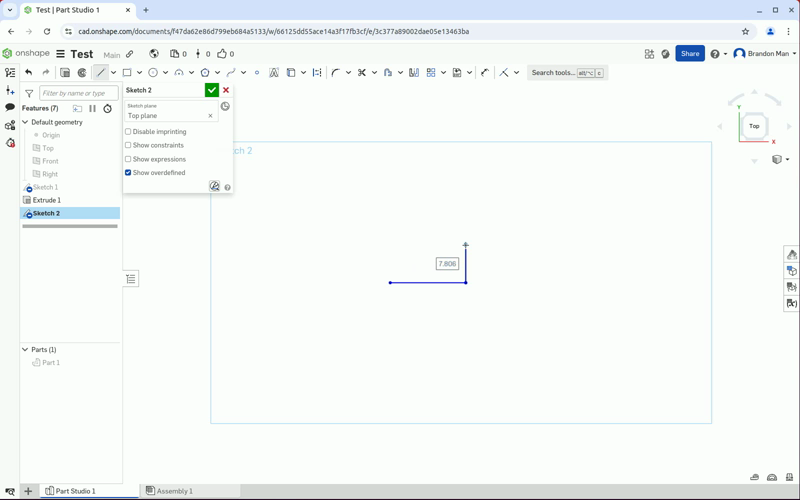
mouse_move(390, 244)
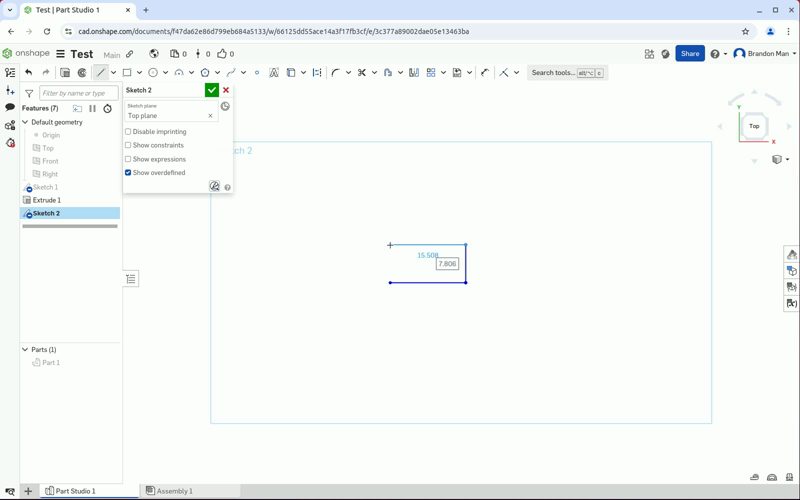
click(390, 244)
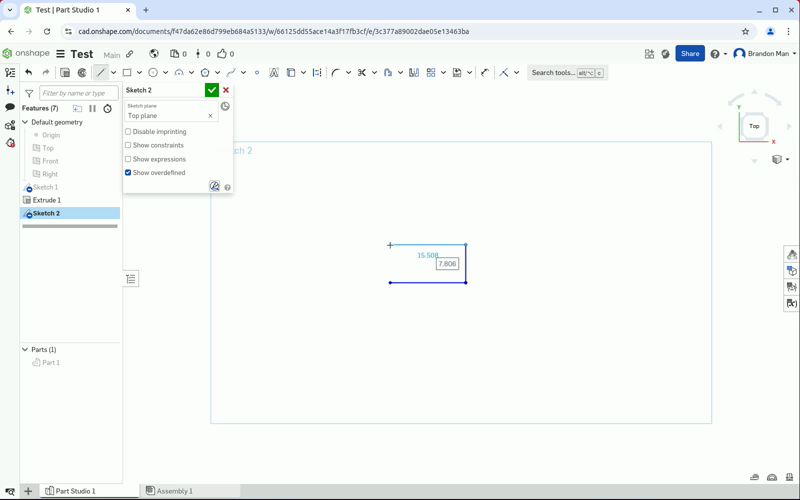
key_up(shift)
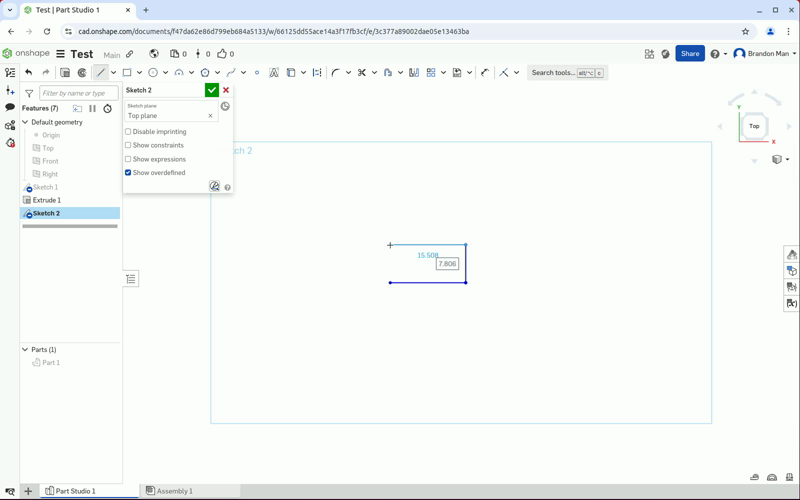
mouse_move(420, 244)
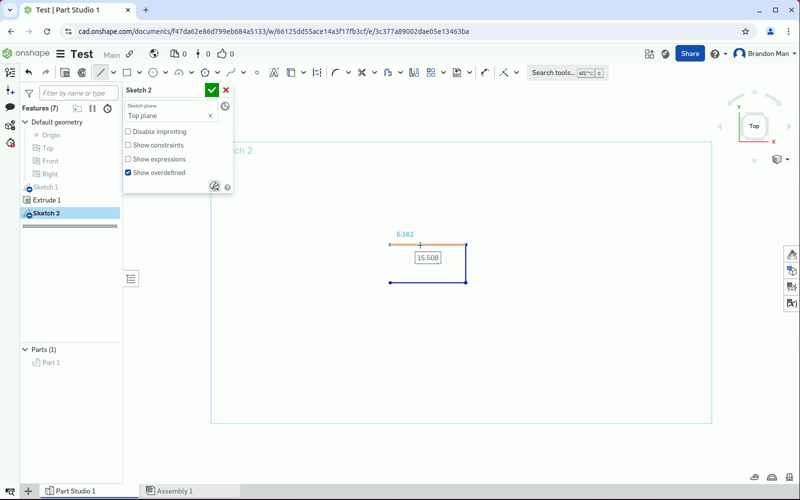
key_down(shift)
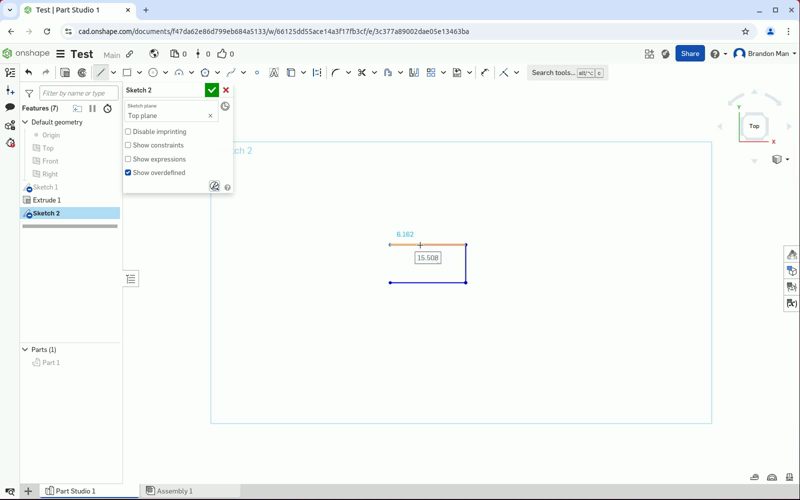
mouse_move(390, 282)
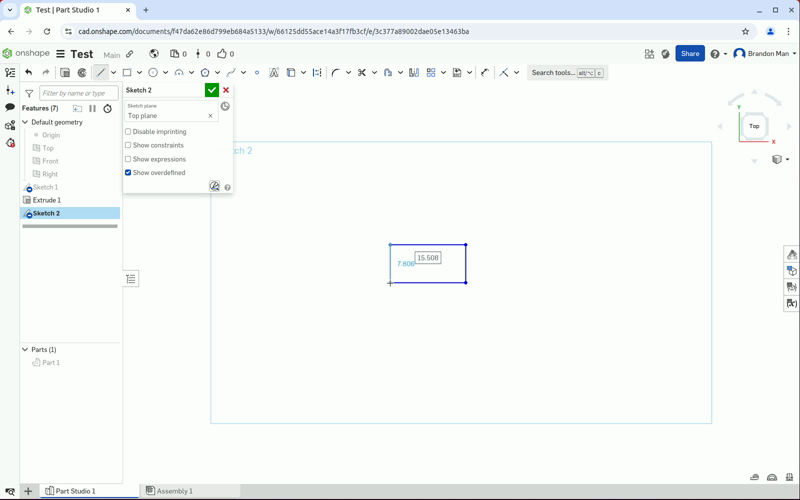
key_up(shift)
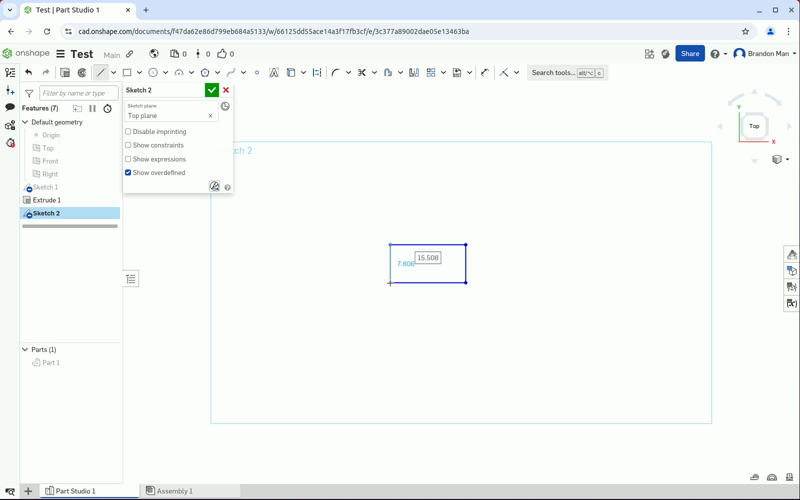
click(390, 282)
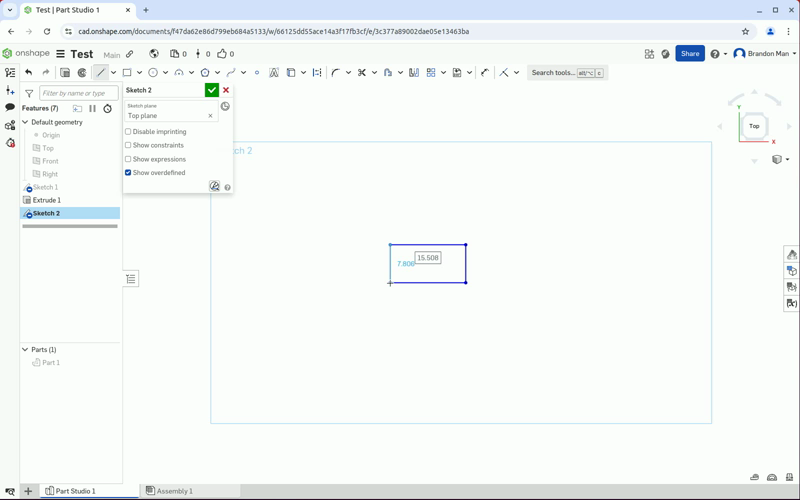
key(esc)
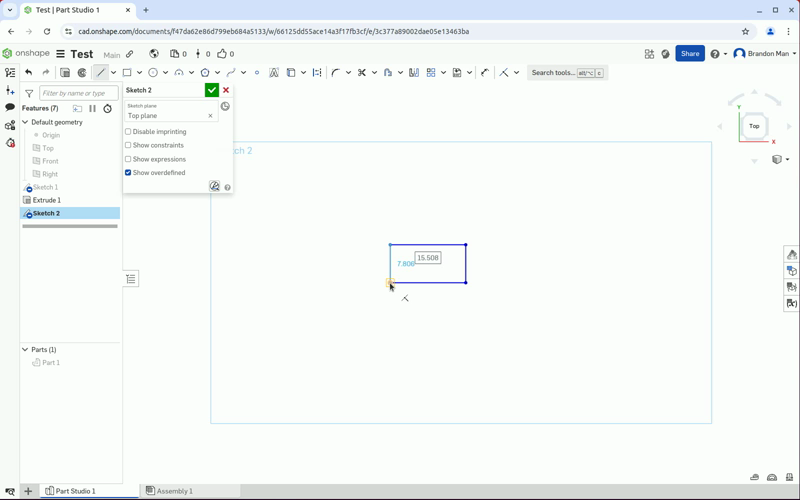
key(c)
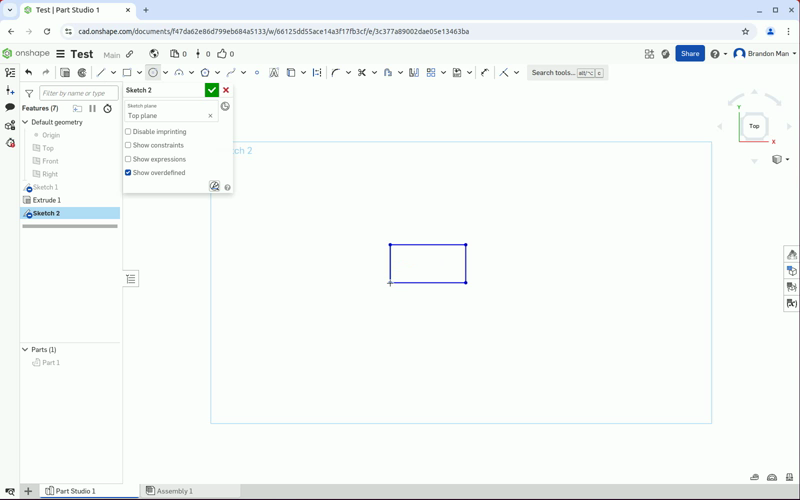
key_down(shift)
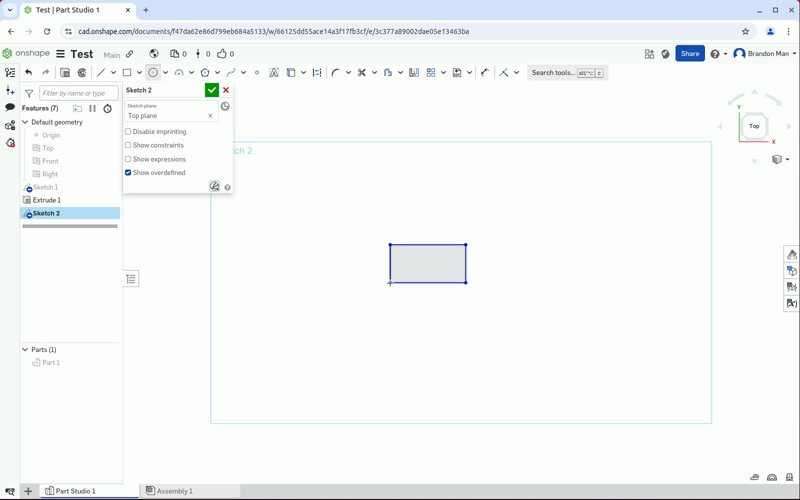
mouse_move(428, 264)
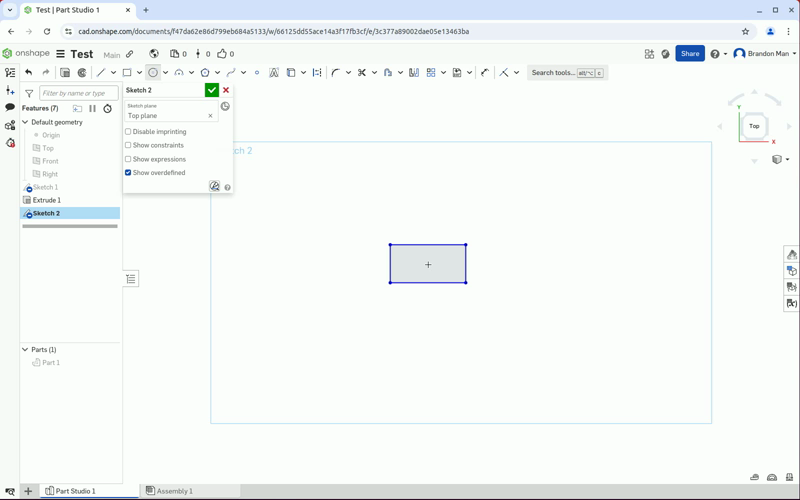
click(428, 264)
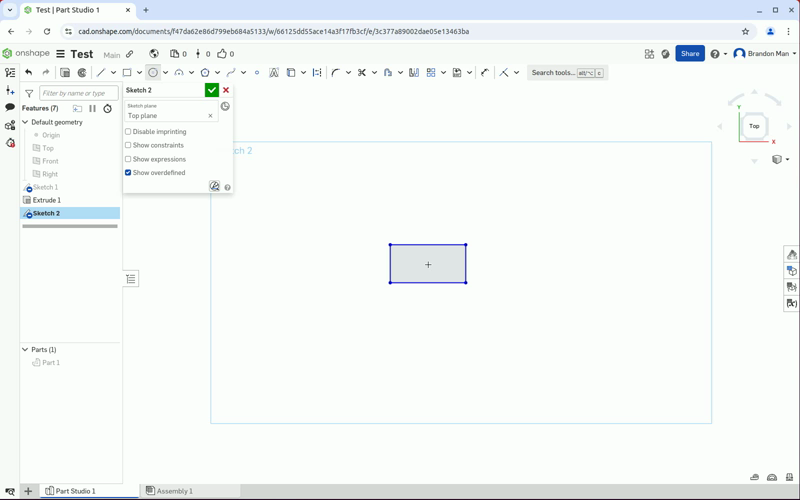
key_up(shift)
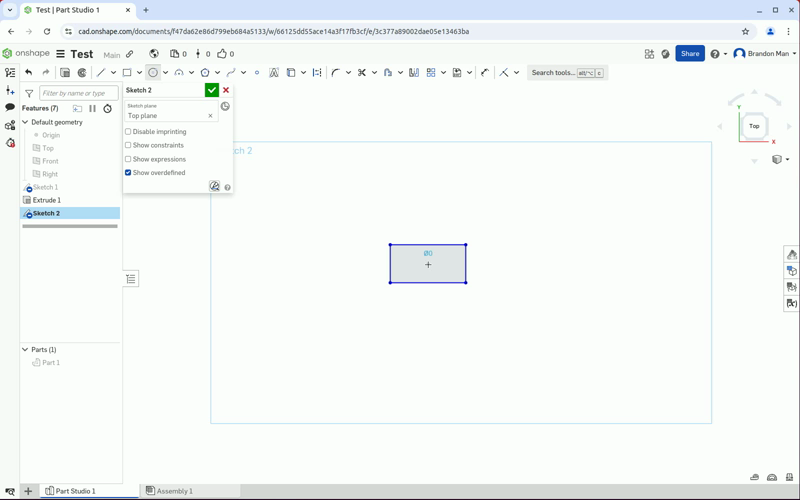
mouse_move(437, 264)
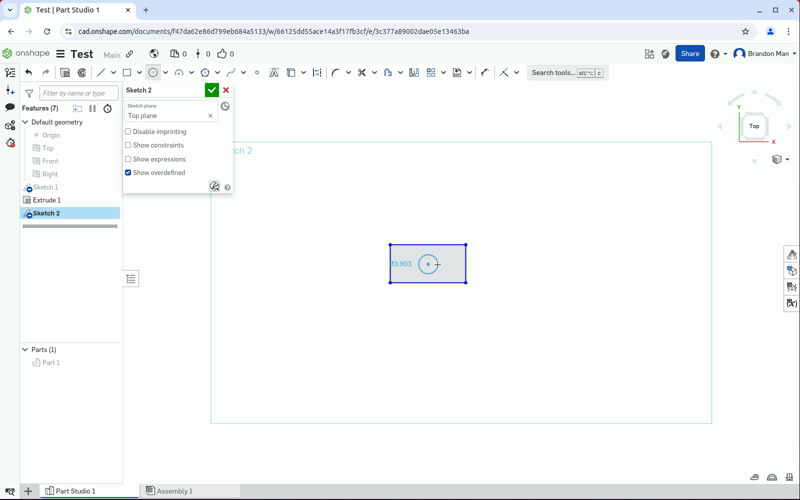
click(437, 264)
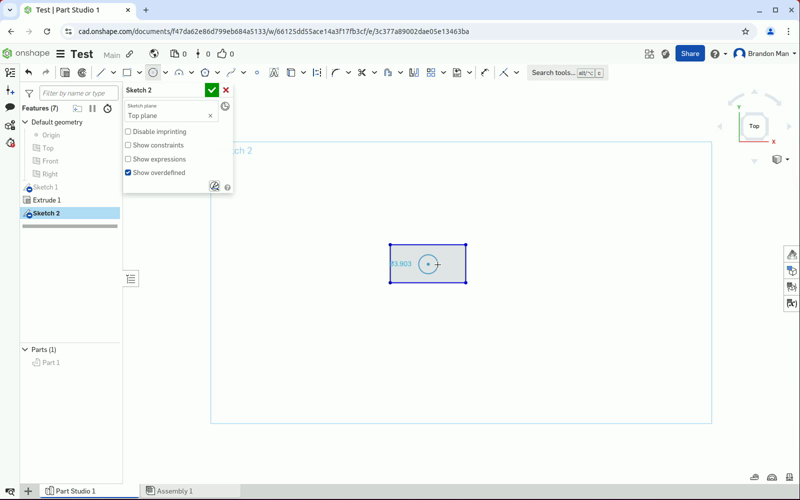
key(esc)
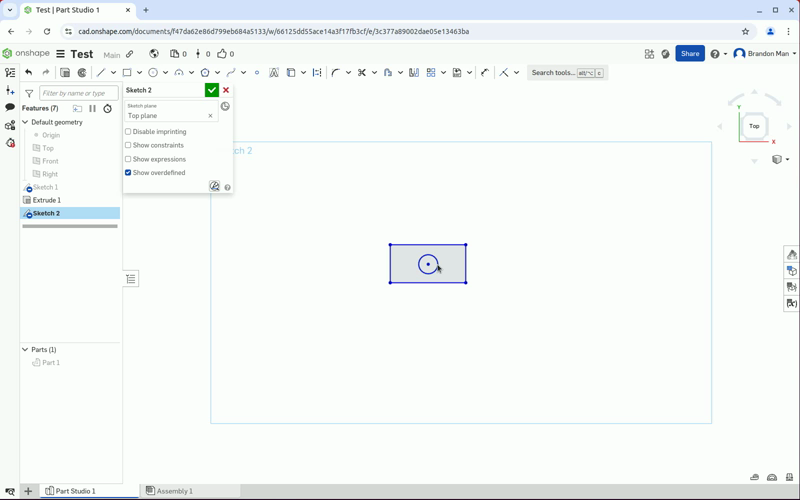
mouse_move(426, 251)
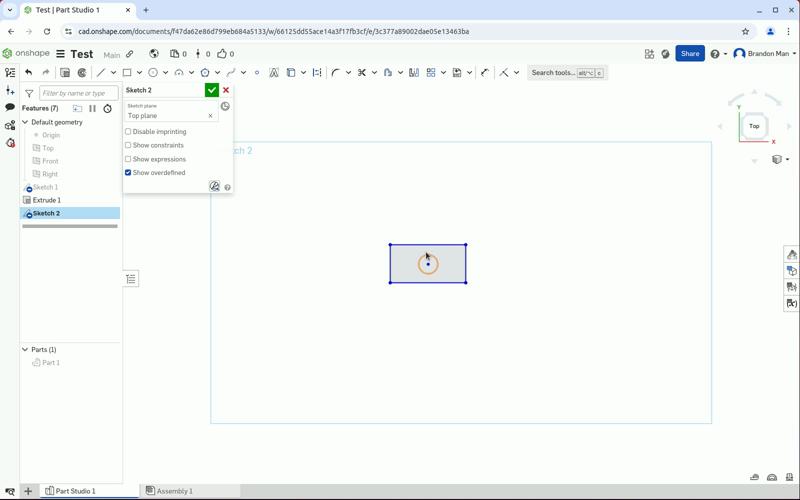
click(426, 251)
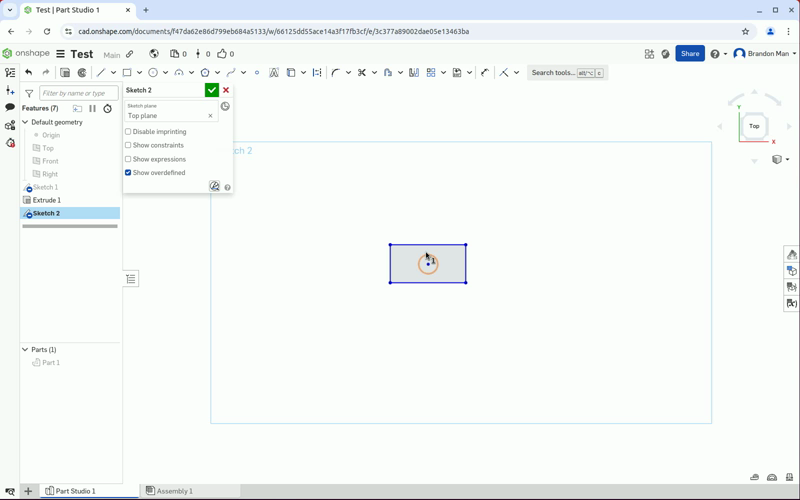
mouse_move(73, 352)
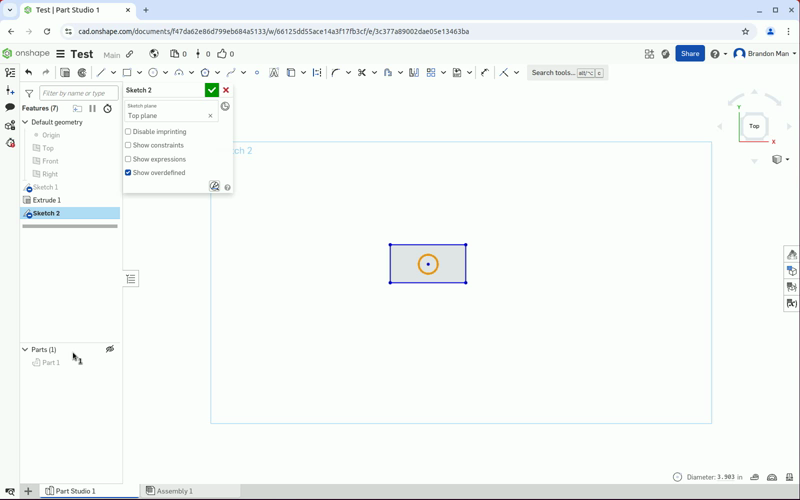
key(shift+y)
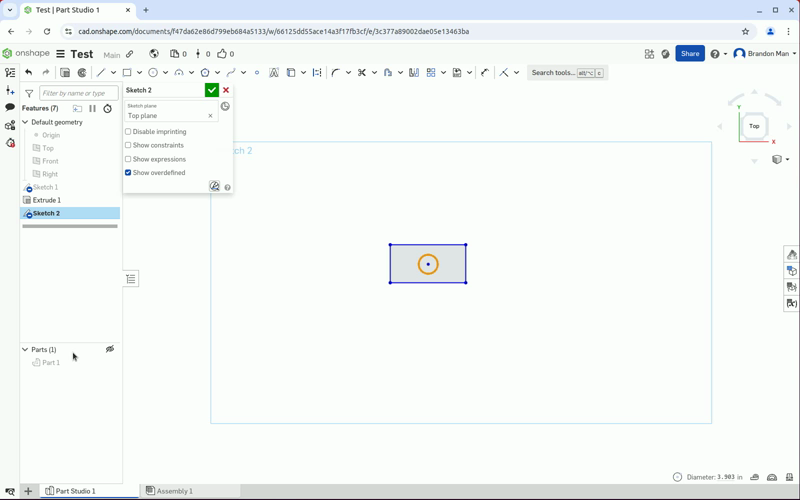
key(shift+e)
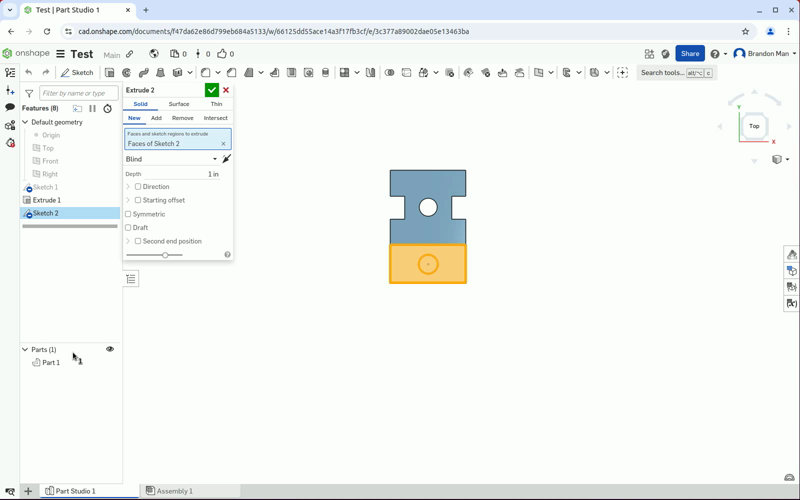
mouse_move(143, 106)
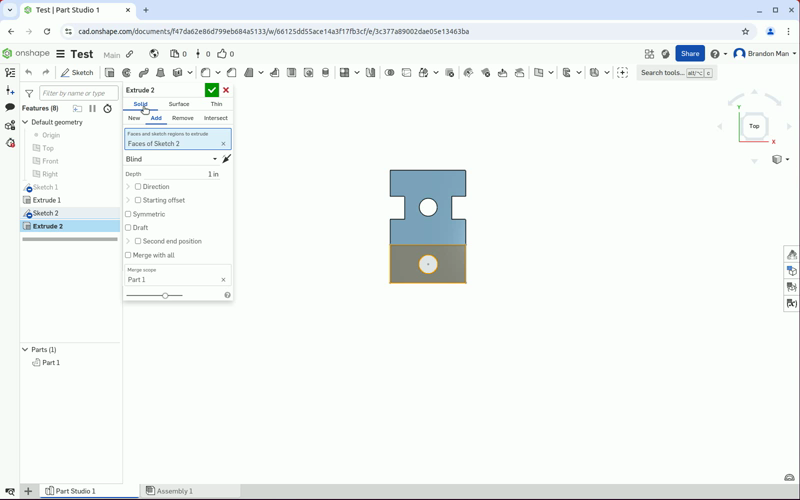
click(143, 106)
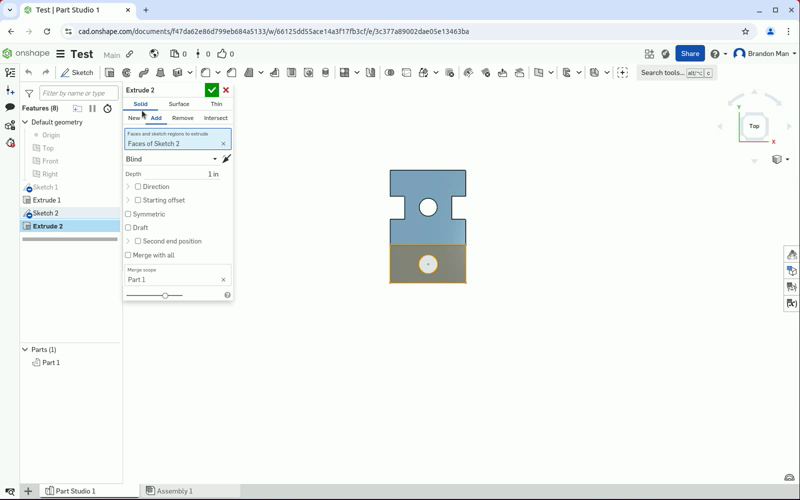
mouse_move(137, 120)
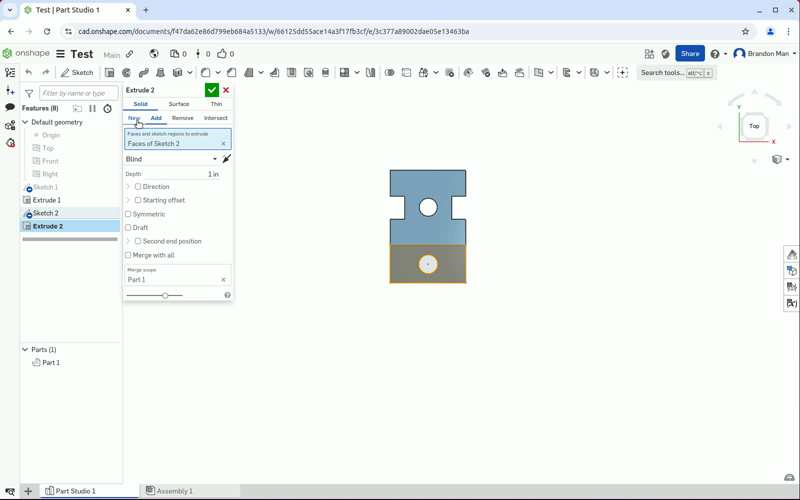
click(137, 120)
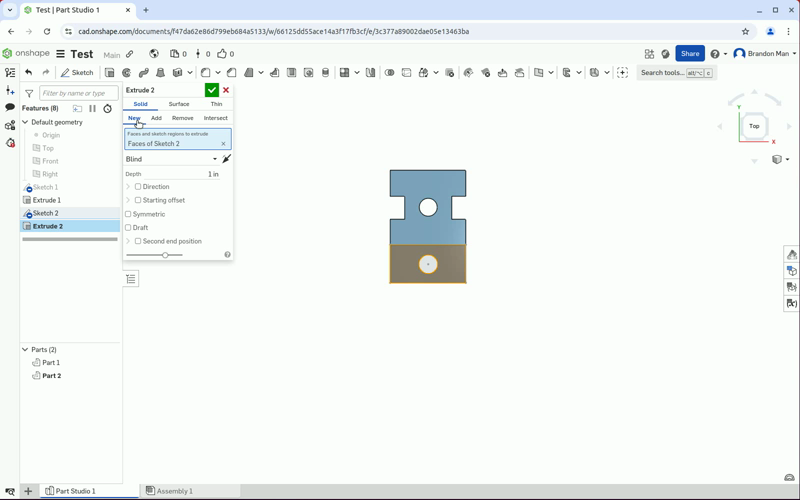
key(tab, 4)
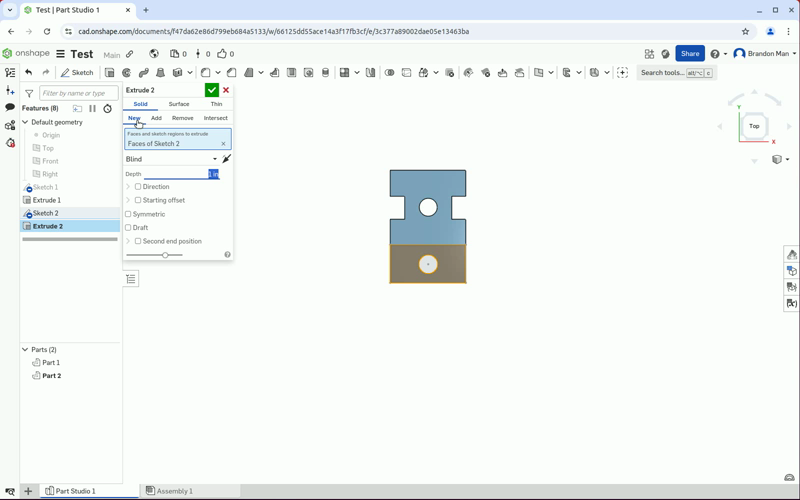
text(3.851)
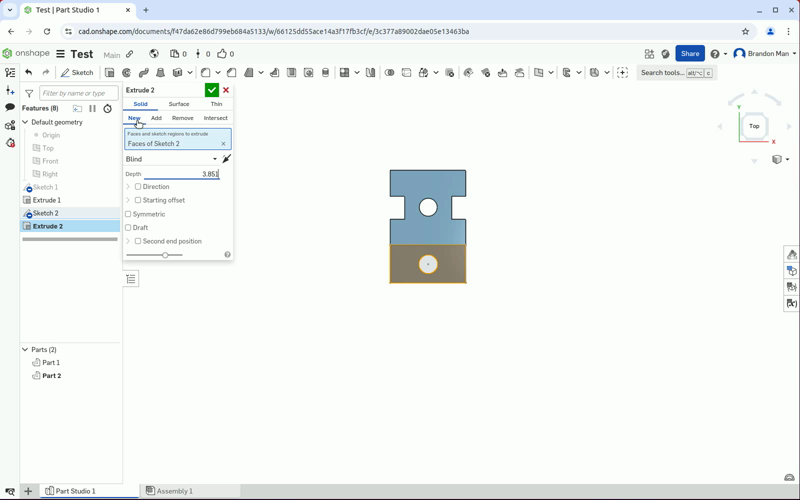
key(enter)
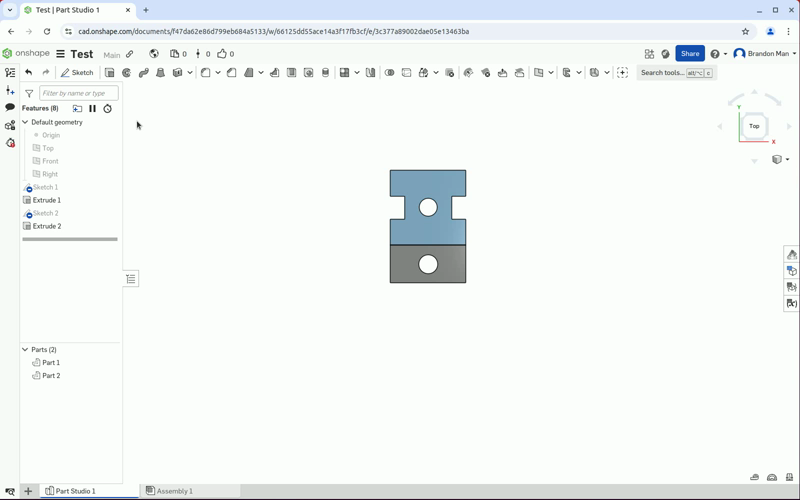
key(shift+h)
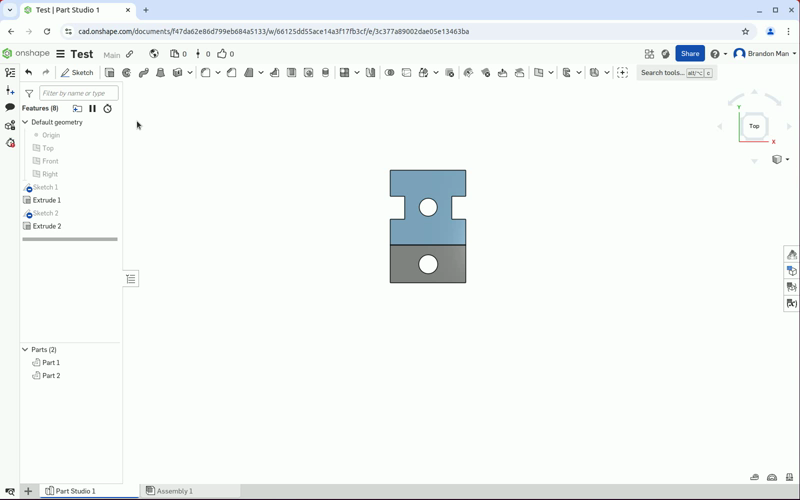
key(shift+h)
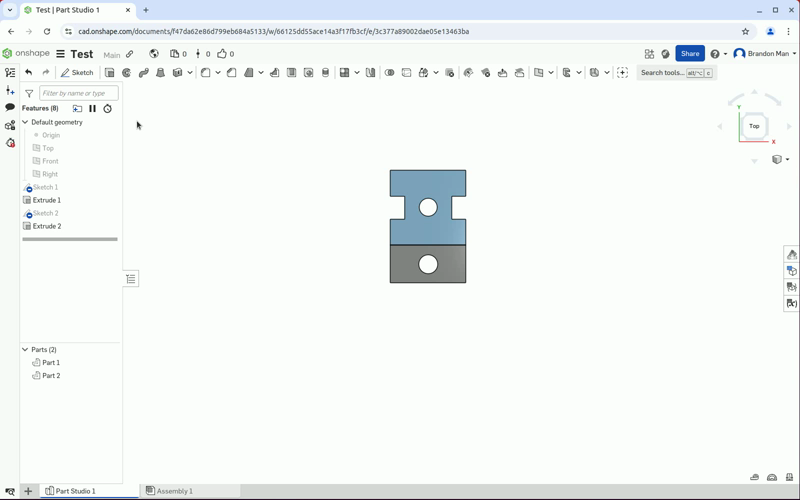
mouse_move(73, 189)
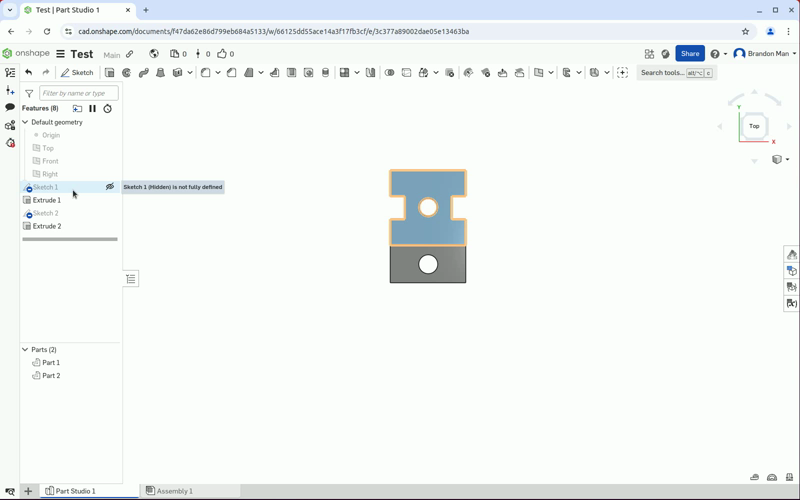
click(73, 189)
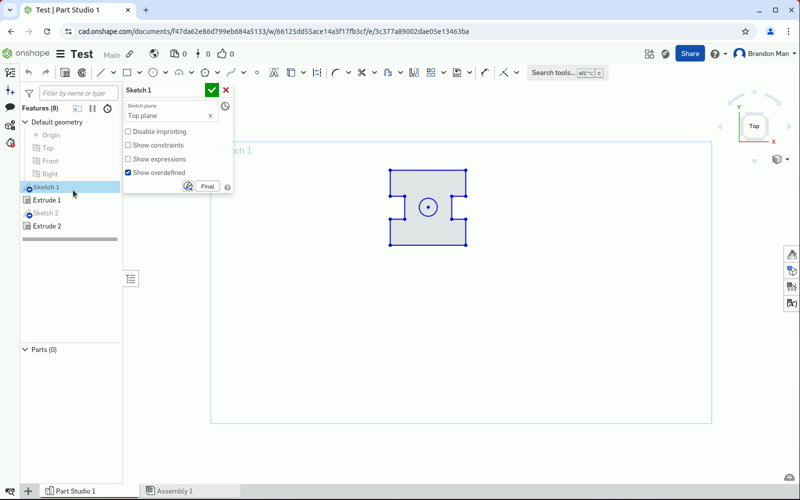
mouse_move(229, 92)
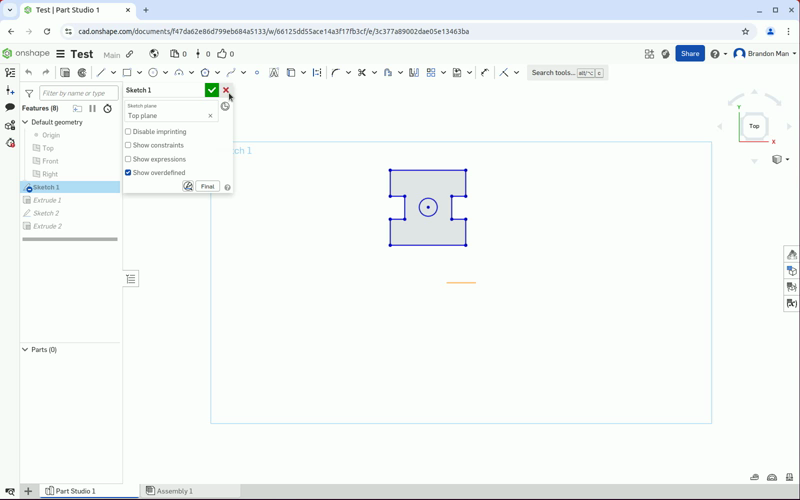
click(229, 92)
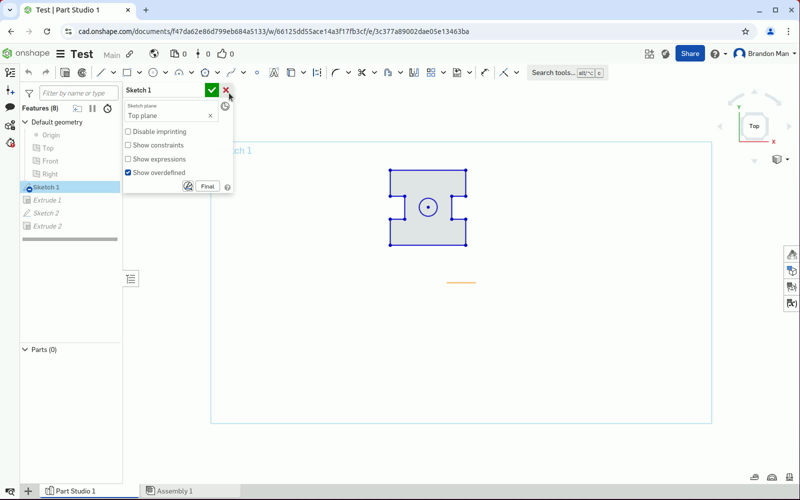
key(shift+s)
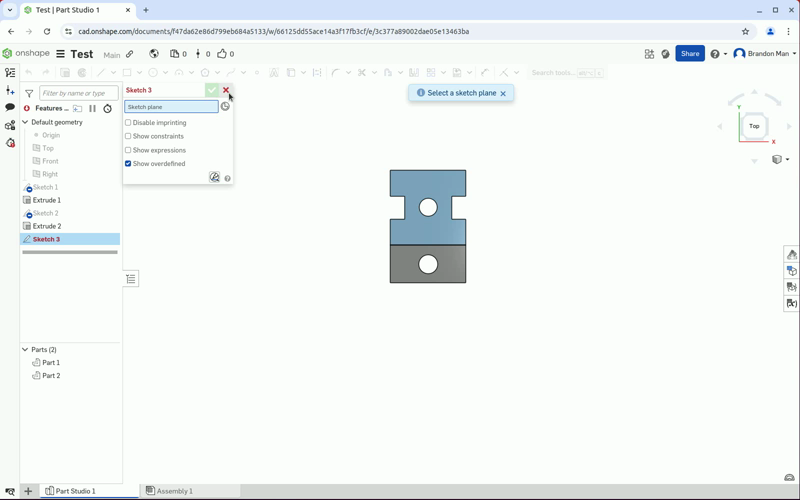
mouse_move(73, 150)
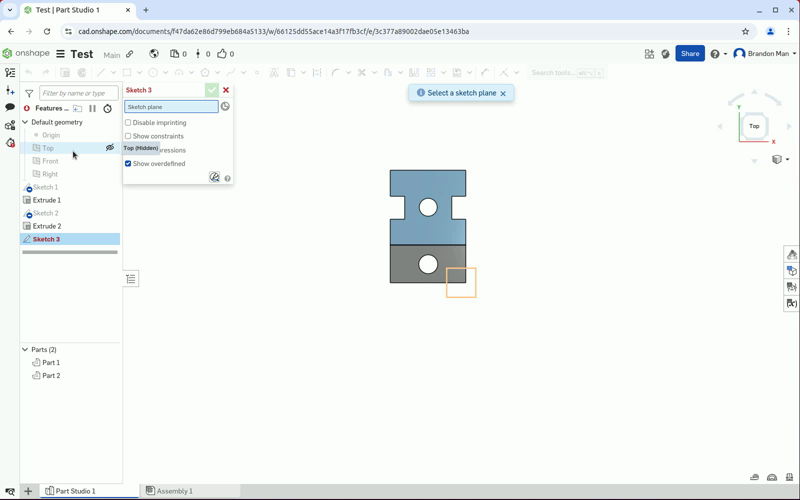
click(73, 150)
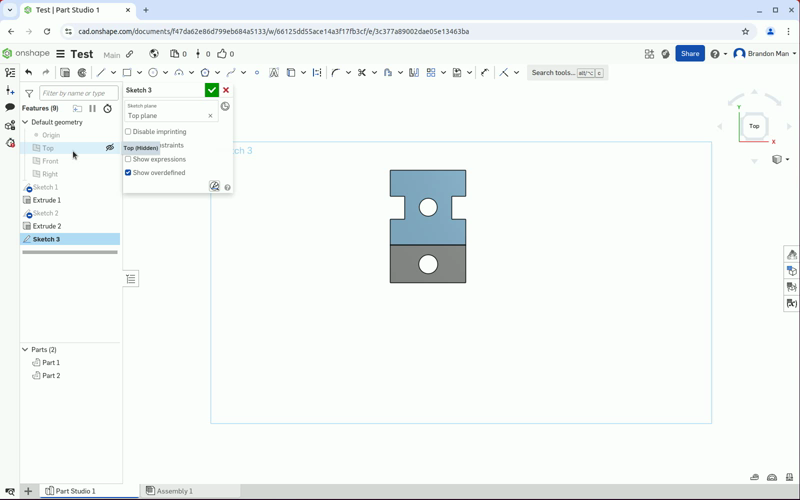
mouse_move(73, 352)
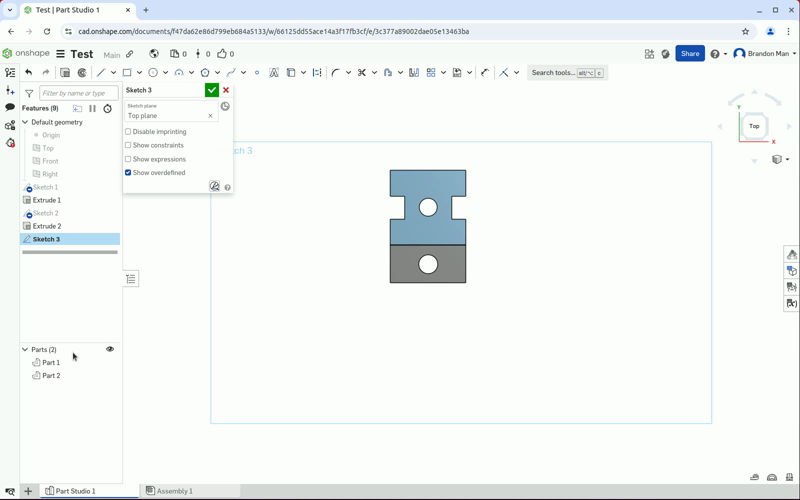
key(y)
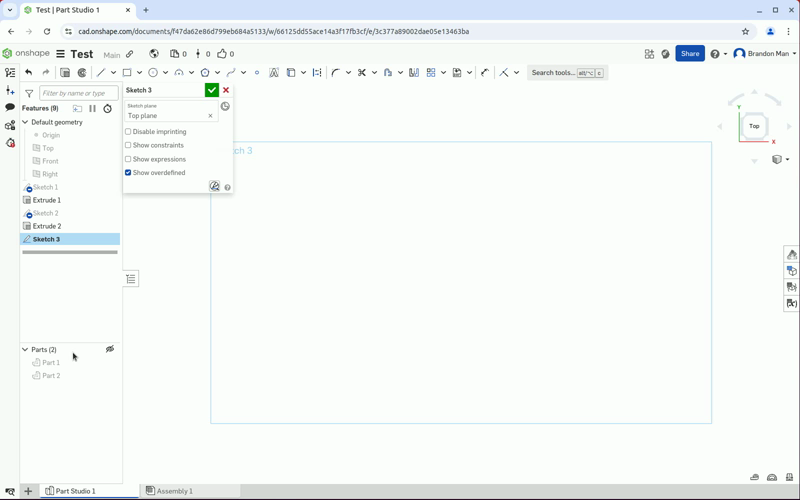
key(l)
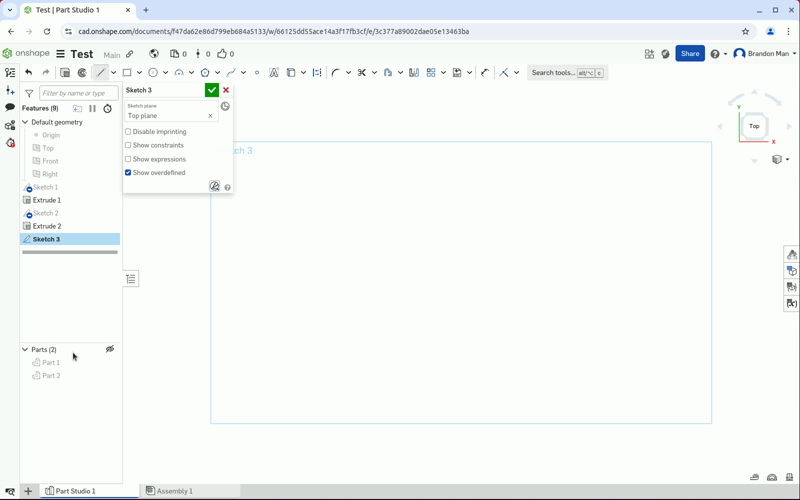
key_down(shift)
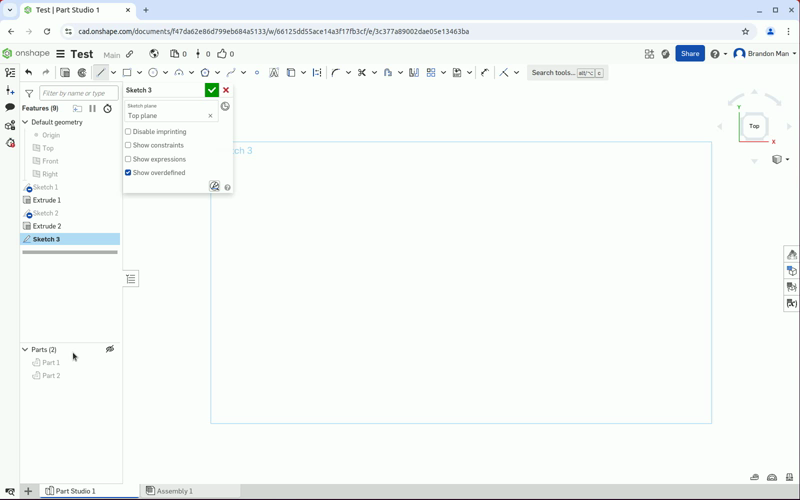
mouse_move(390, 218)
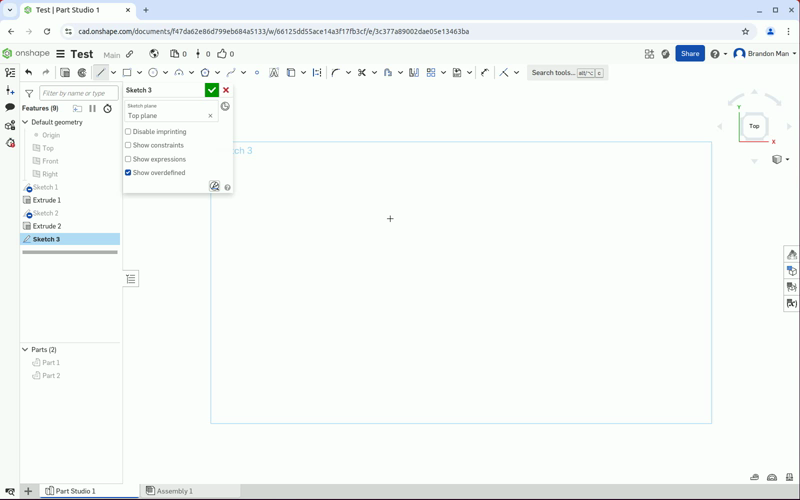
click(390, 218)
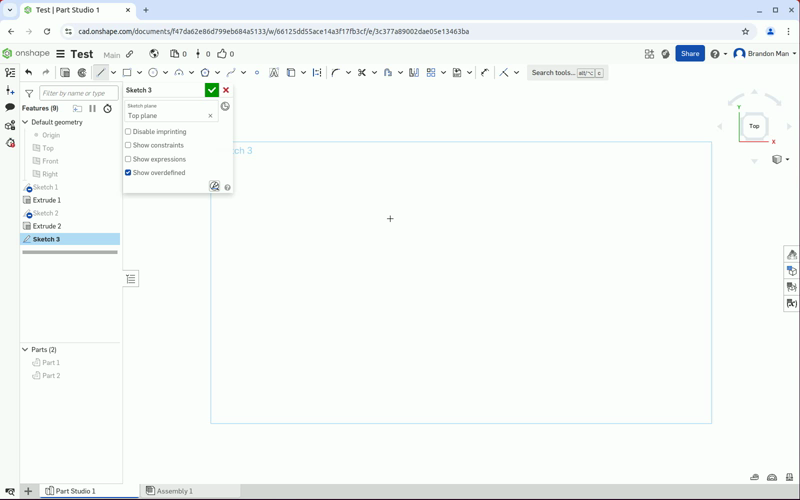
key_up(shift)
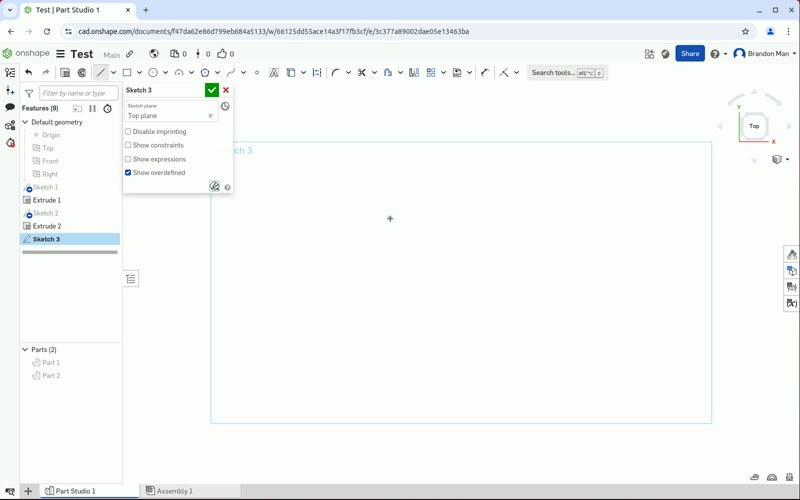
key_down(shift)
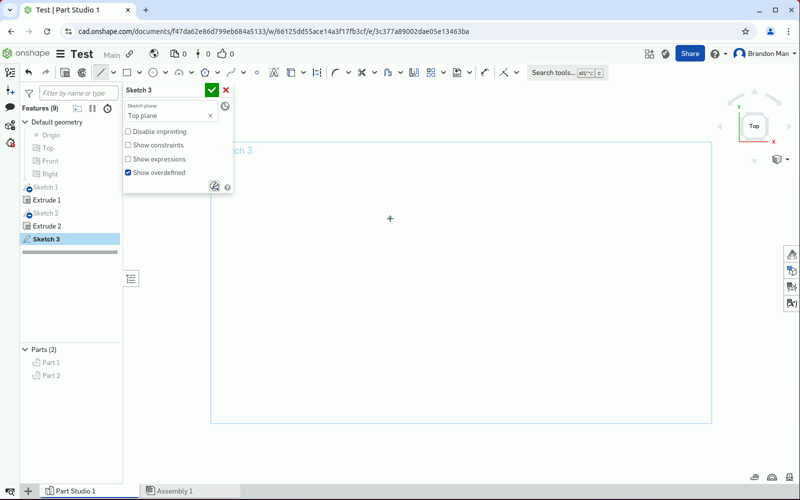
mouse_move(420, 218)
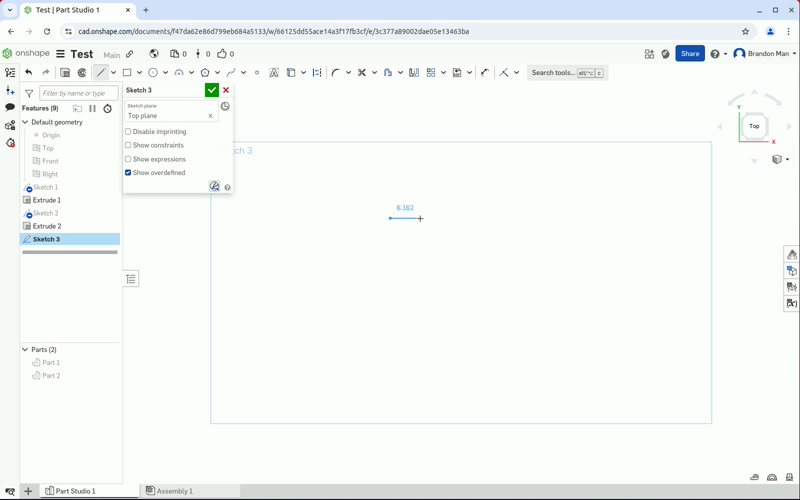
mouse_move(404, 218)
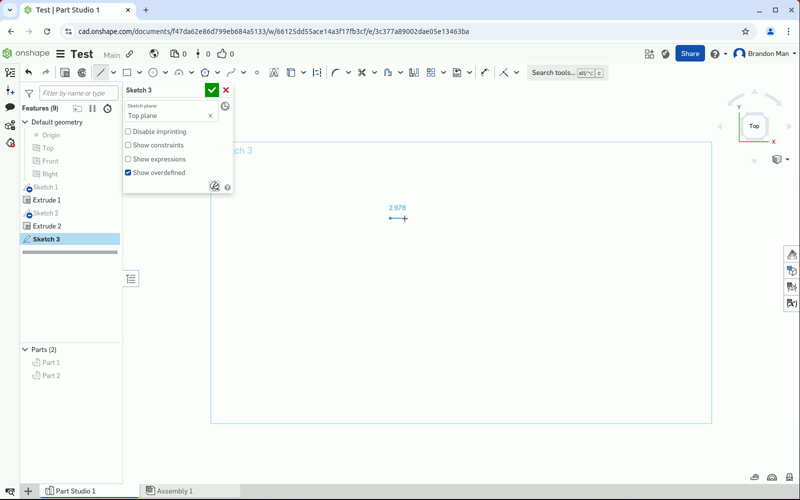
click(404, 218)
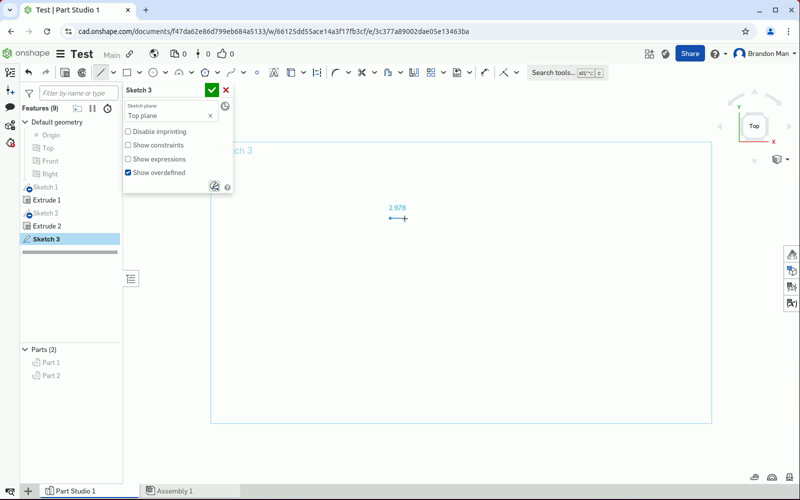
key_up(shift)
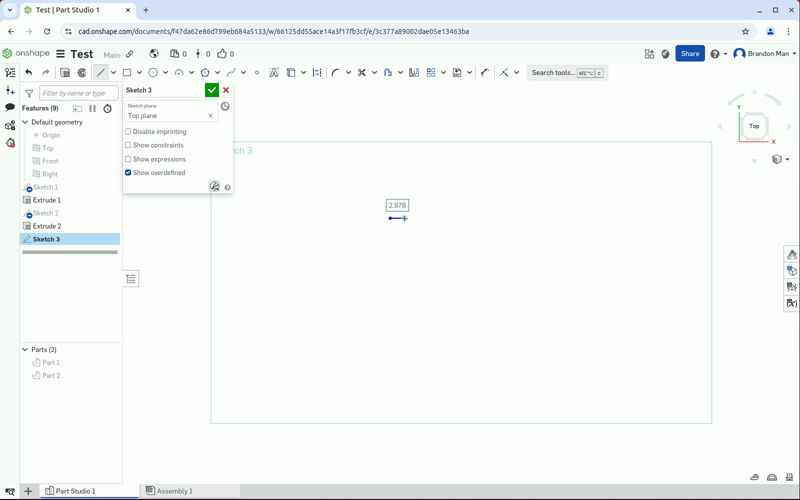
key_down(shift)
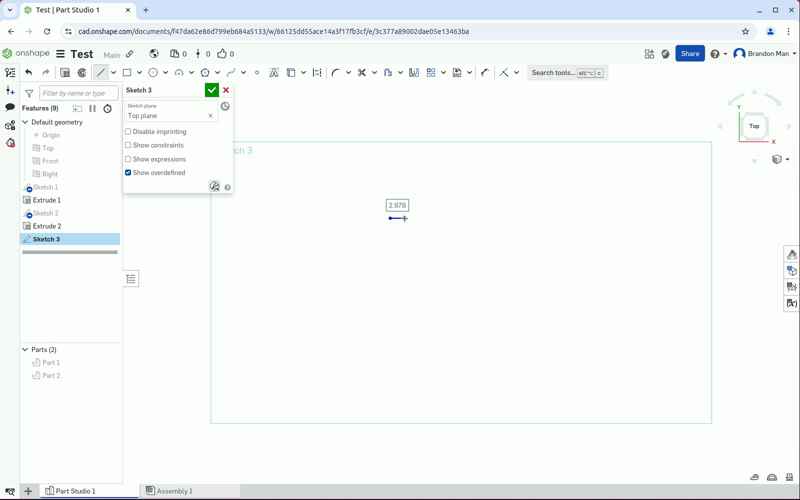
mouse_move(434, 218)
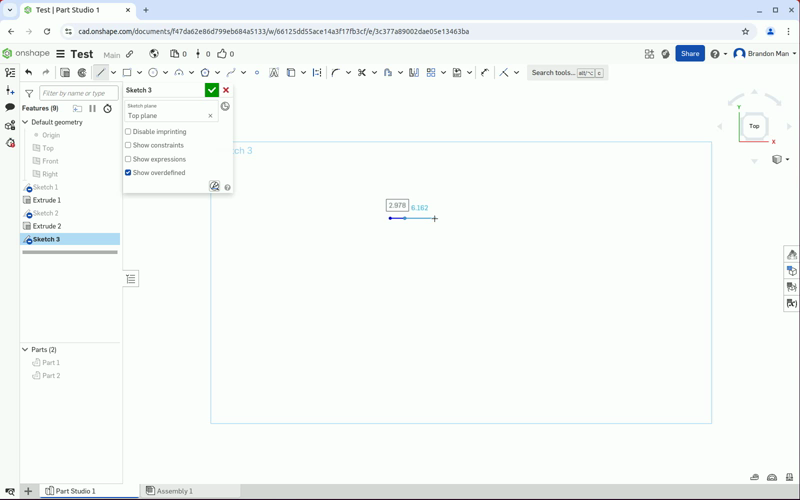
mouse_move(404, 195)
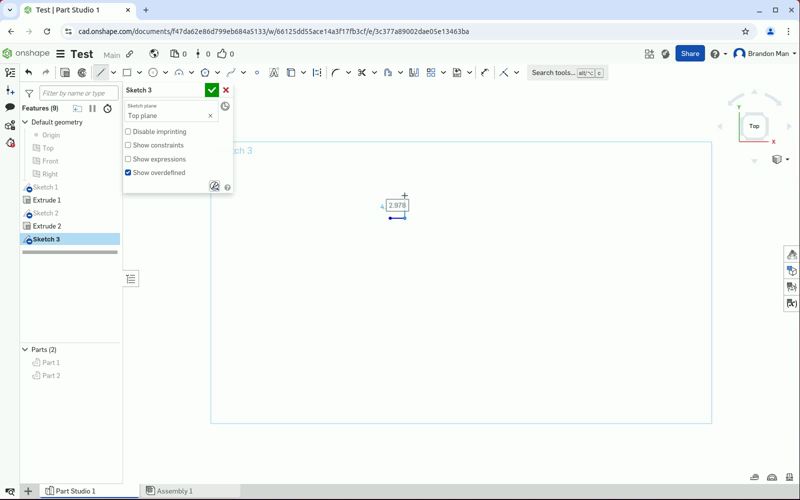
click(404, 195)
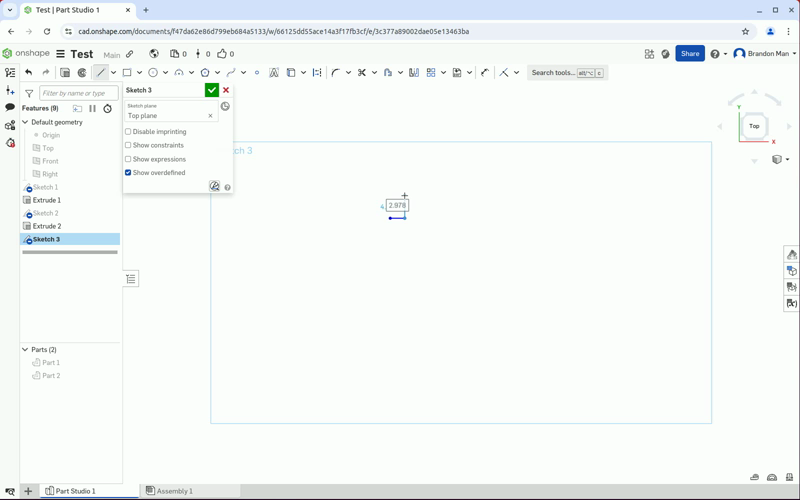
key_up(shift)
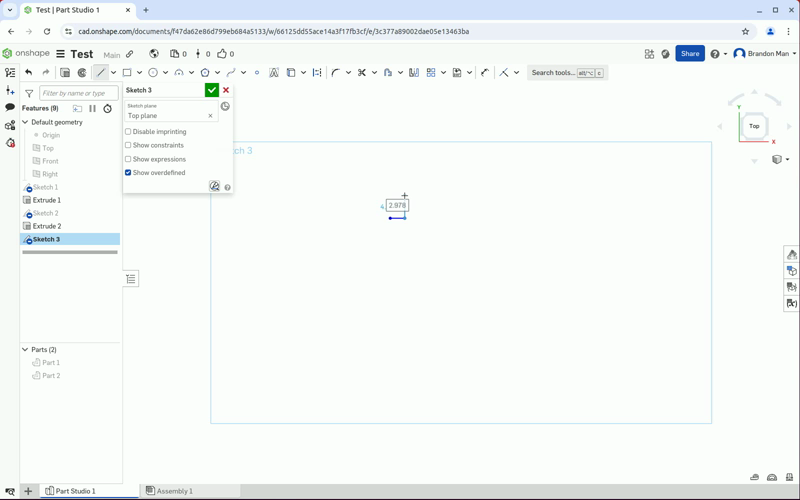
key_down(shift)
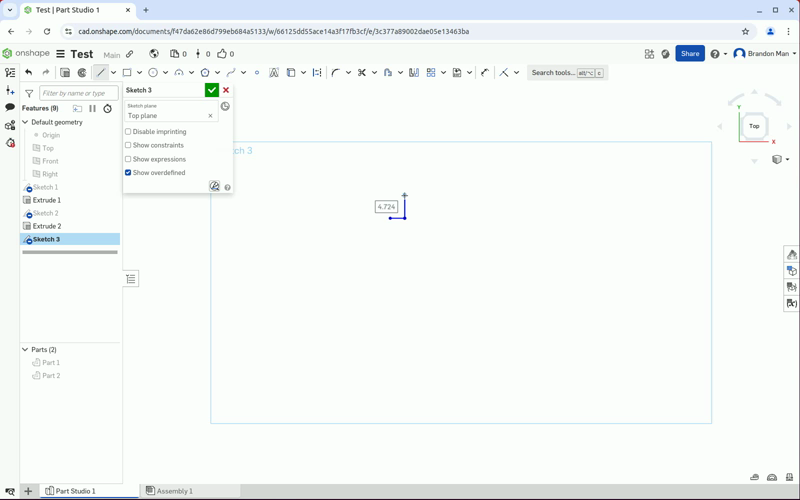
mouse_move(434, 195)
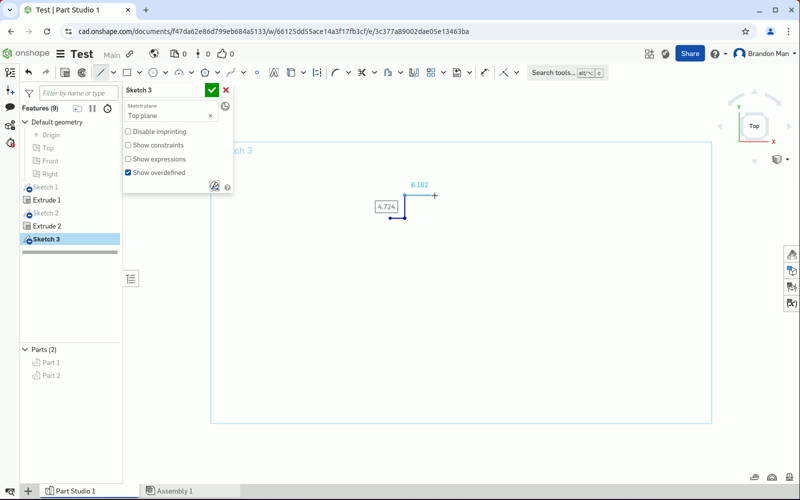
mouse_move(390, 195)
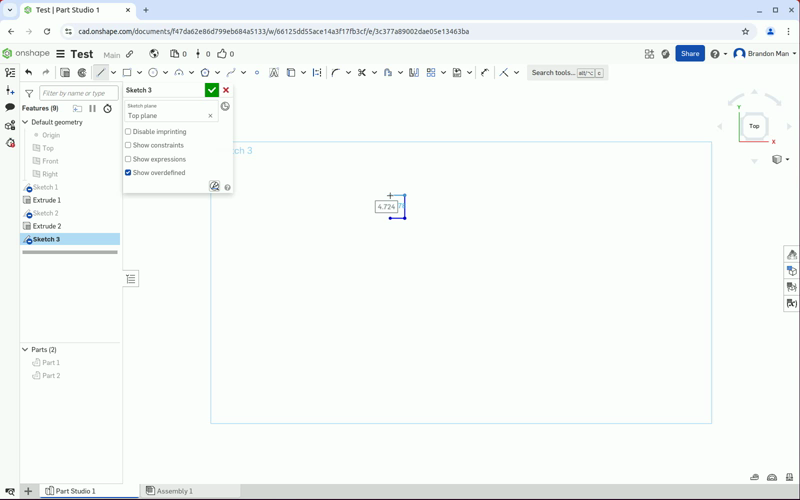
click(390, 195)
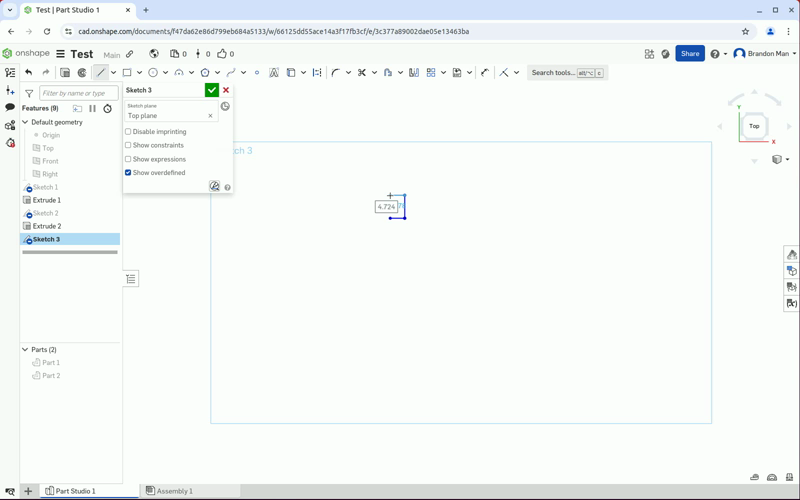
key_up(shift)
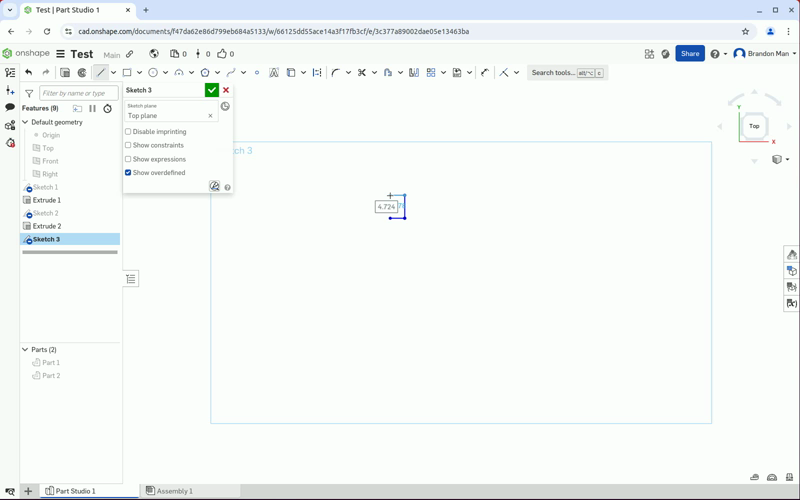
mouse_move(420, 195)
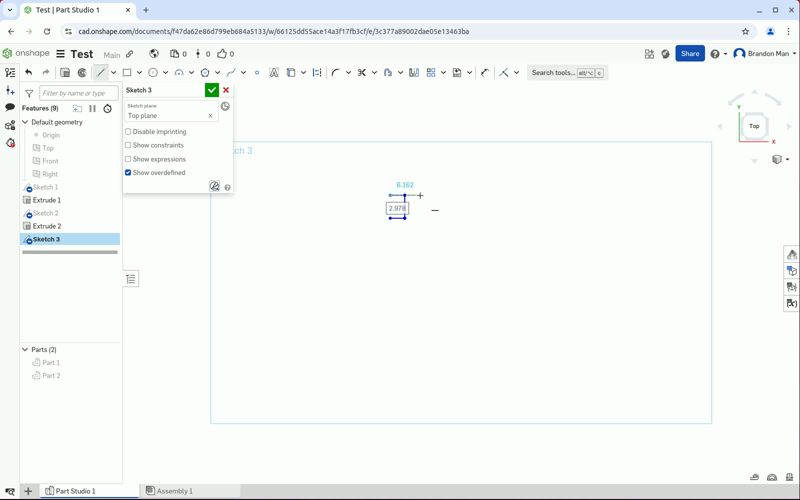
key_down(shift)
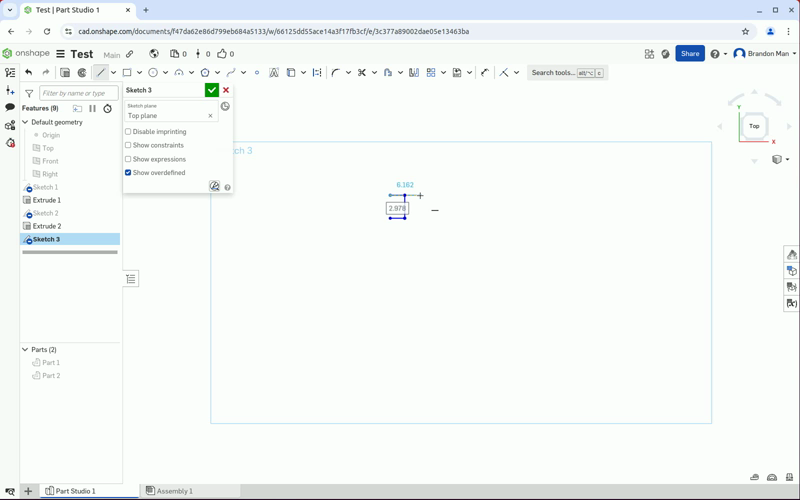
mouse_move(390, 218)
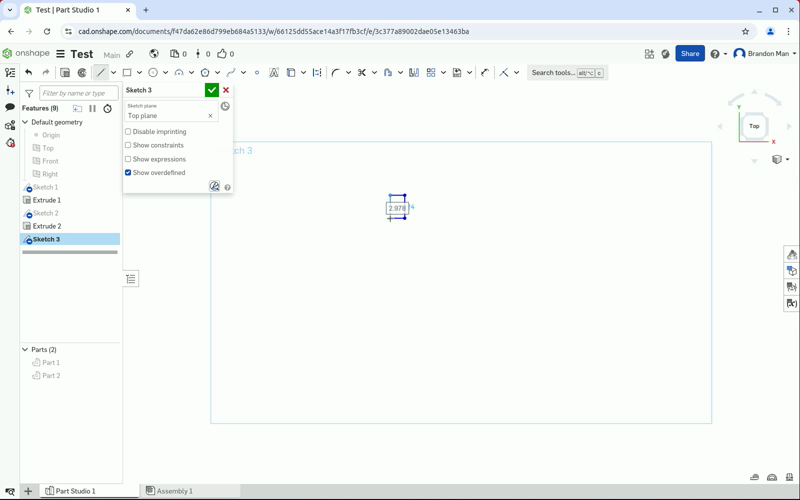
key_up(shift)
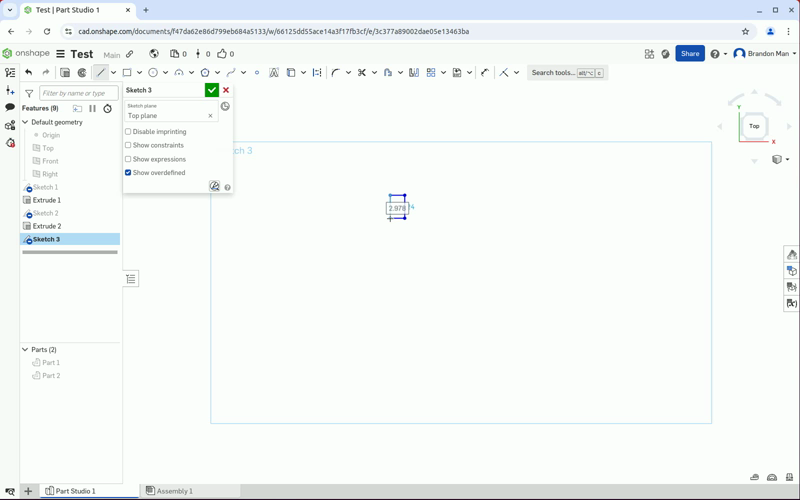
click(390, 218)
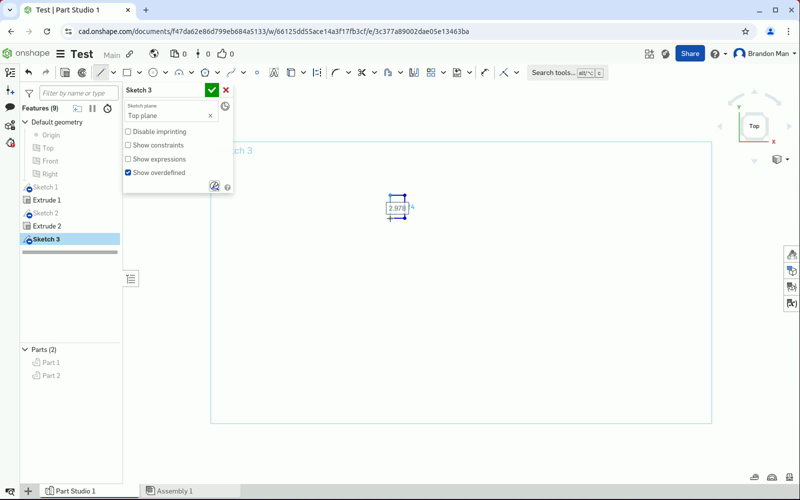
key(esc)
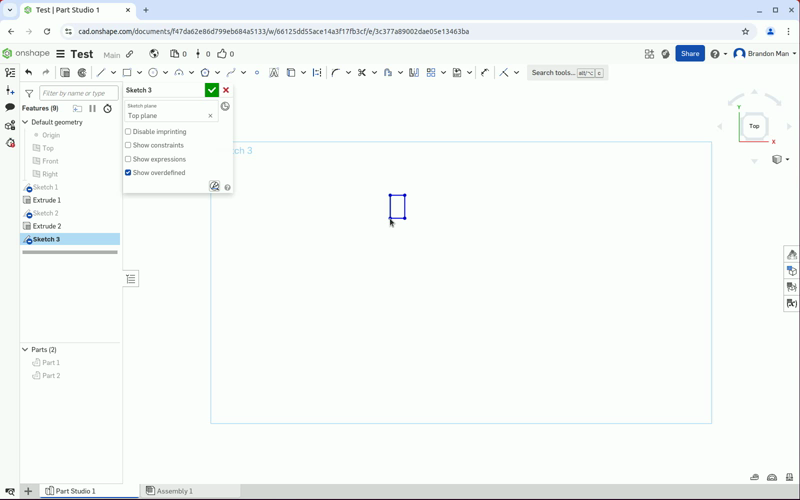
mouse_move(402, 216)
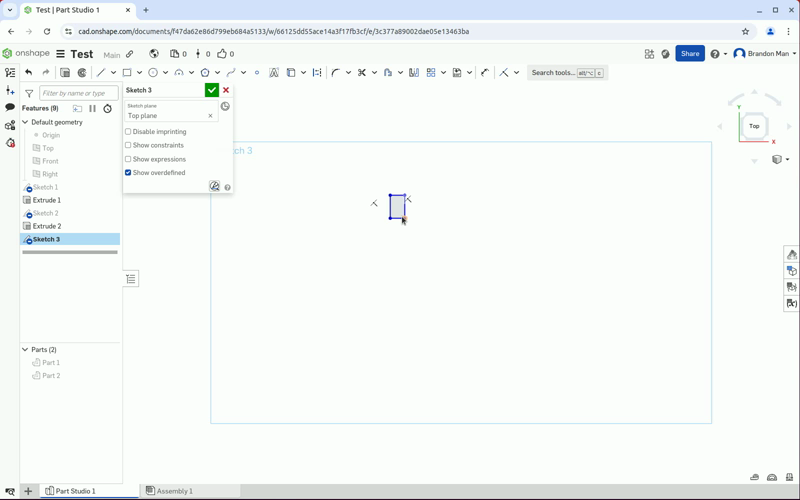
scroll(6)
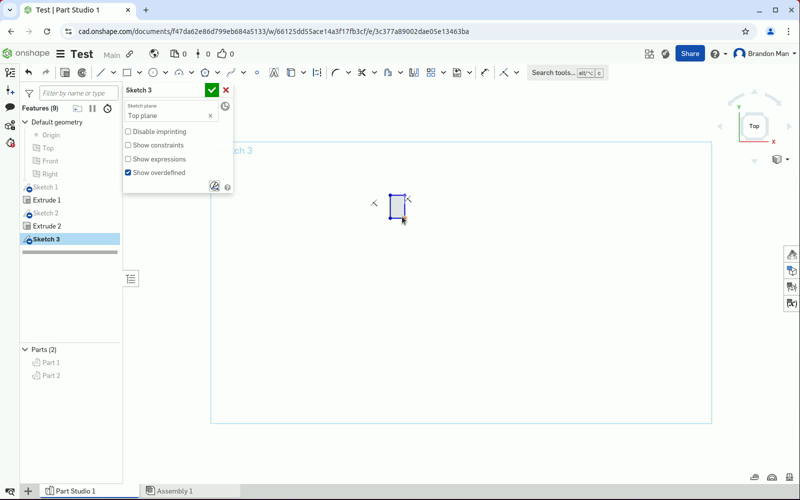
scroll(6)
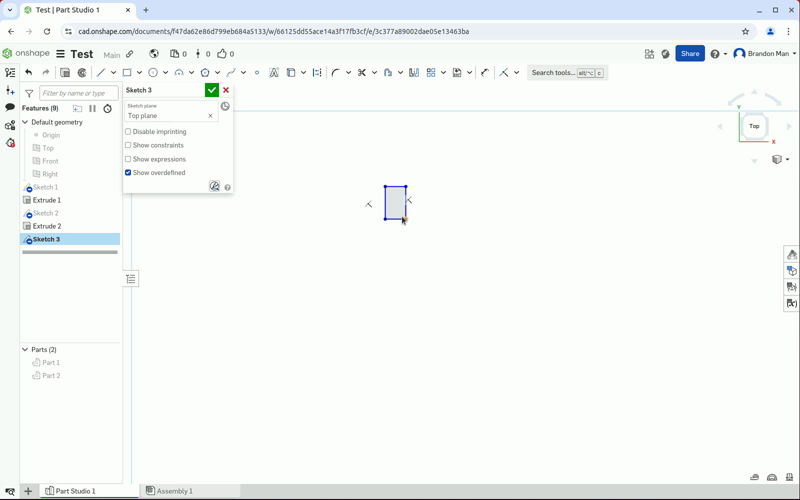
scroll(6)
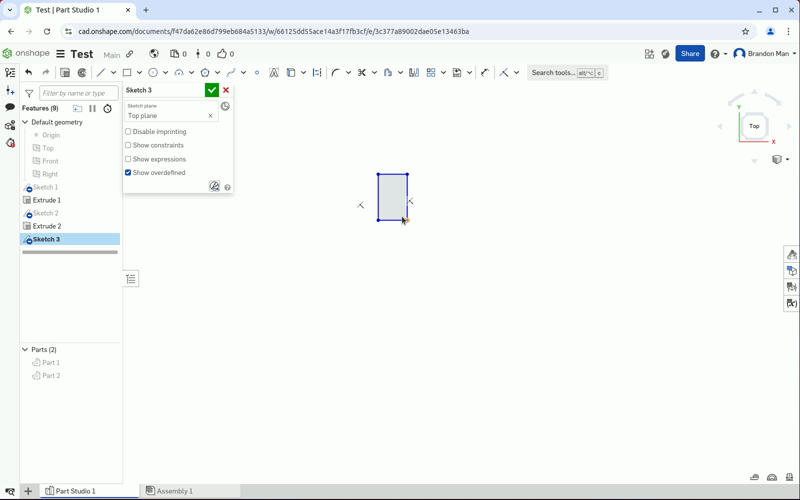
scroll(6)
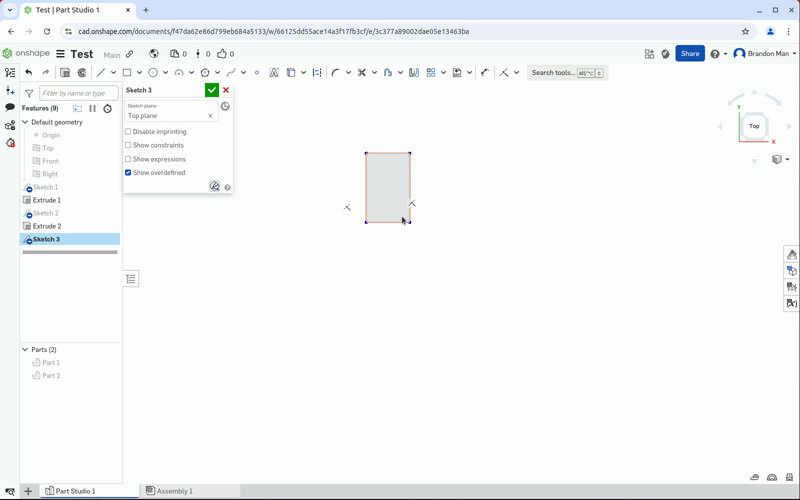
scroll(6)
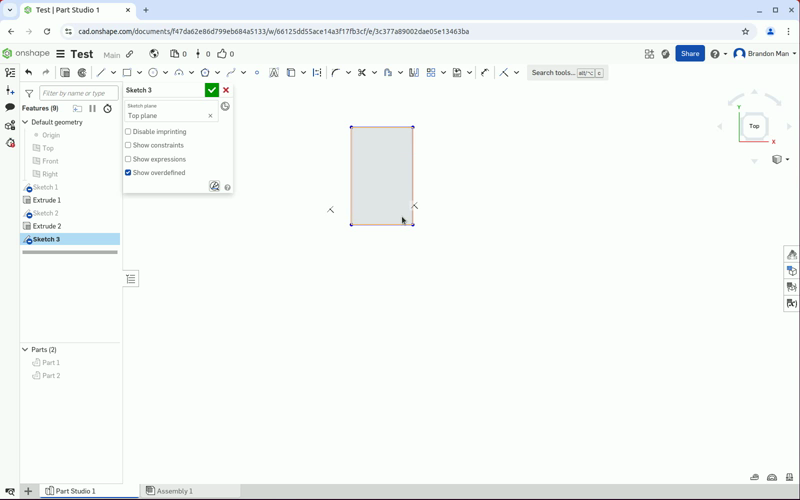
scroll(6)
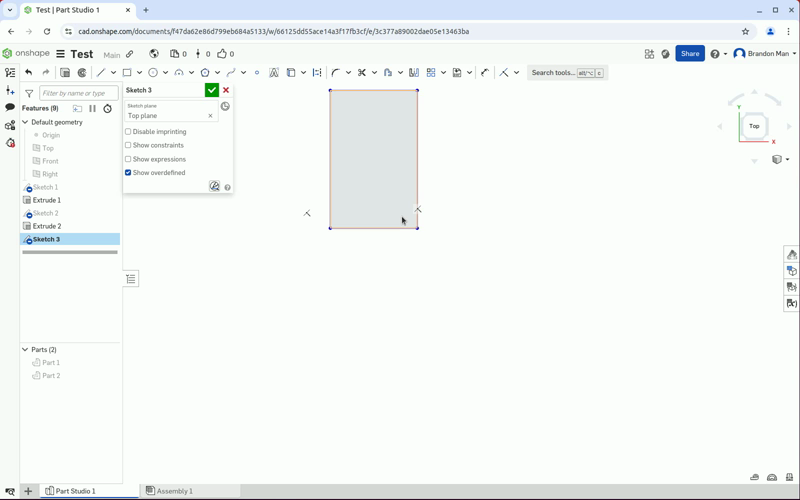
scroll(6)
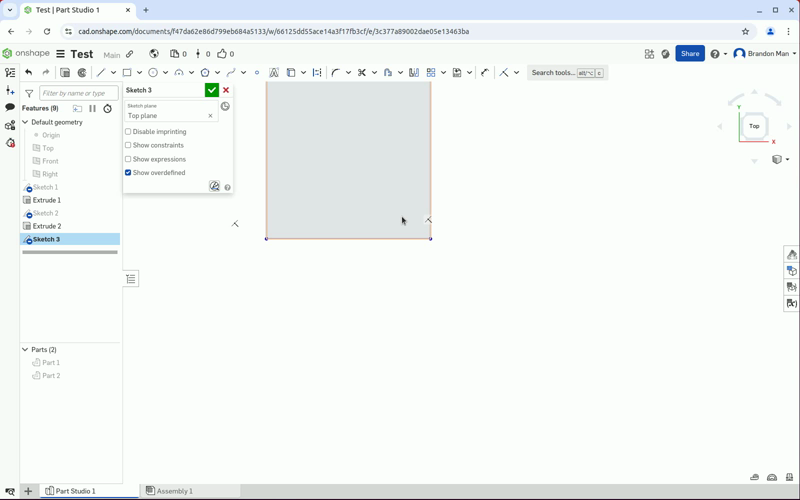
click(402, 216)
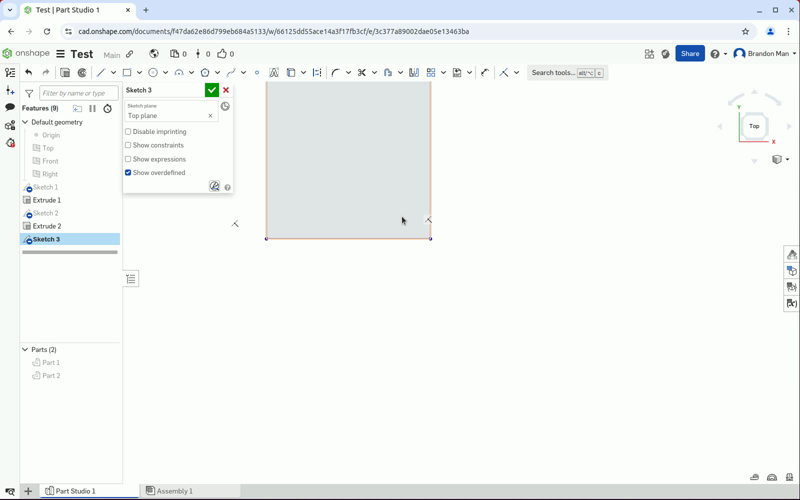
scroll(-6)
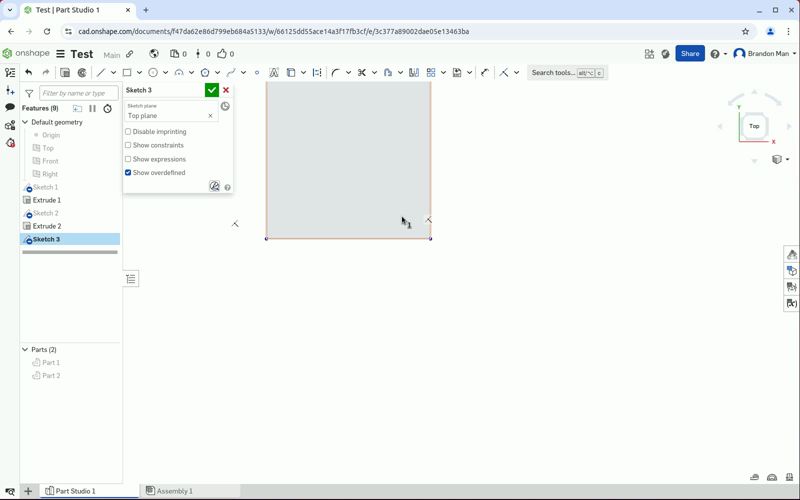
scroll(-6)
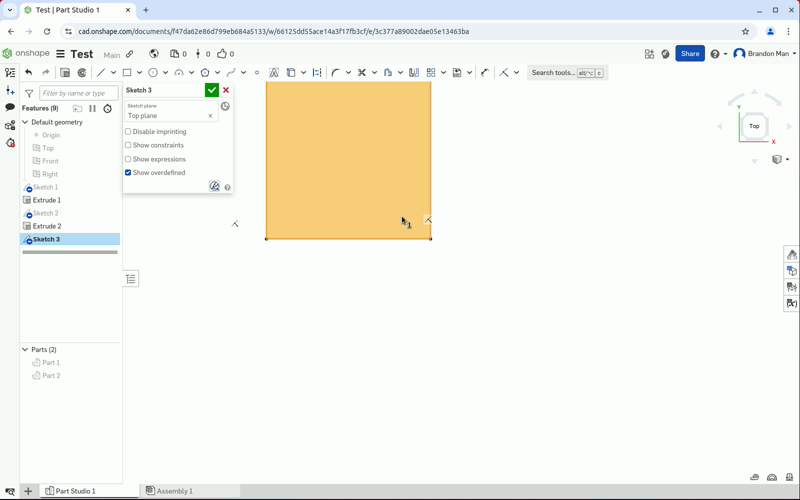
scroll(-6)
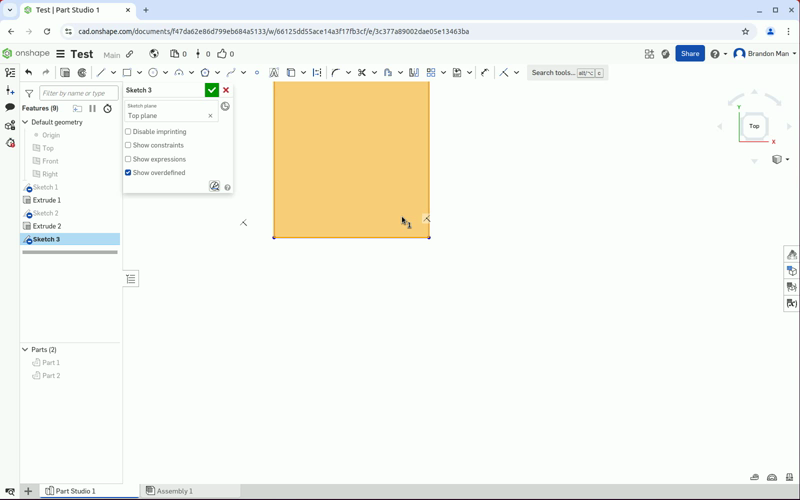
scroll(-6)
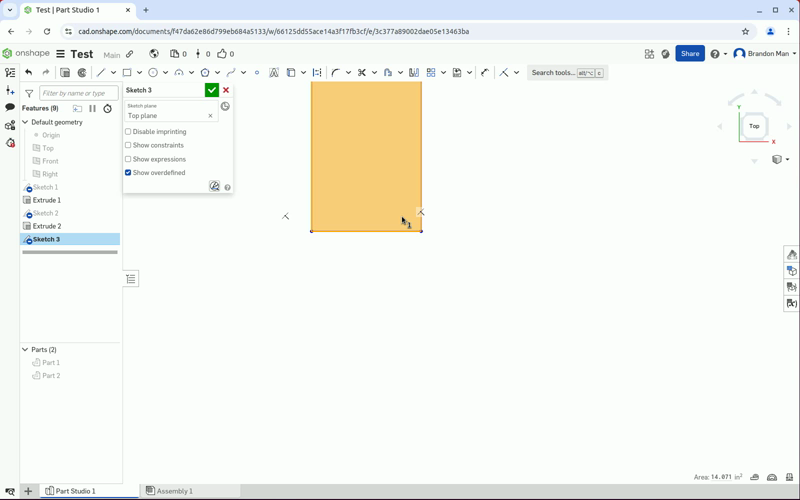
scroll(-6)
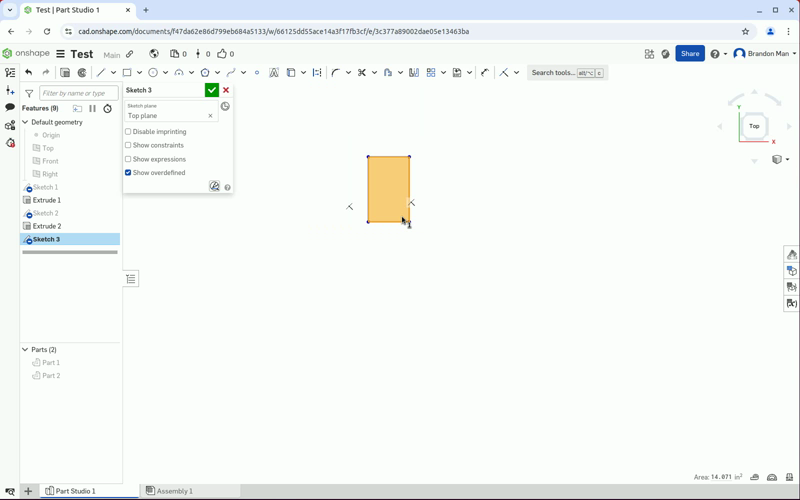
scroll(-6)
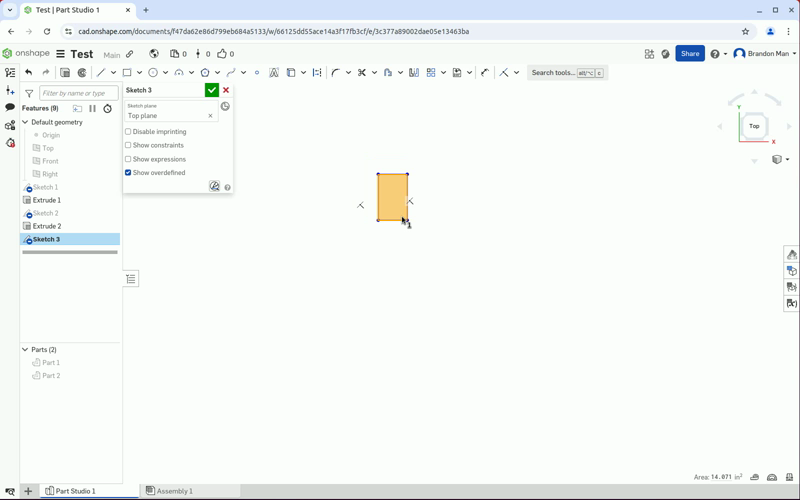
scroll(-6)
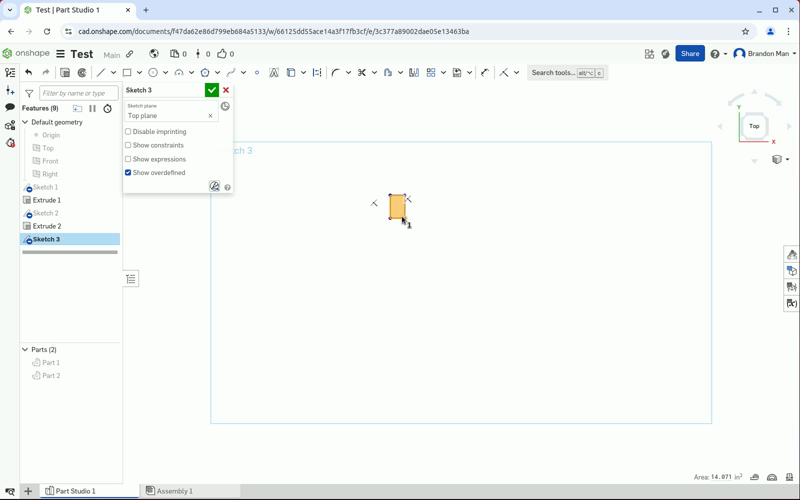
mouse_move(73, 352)
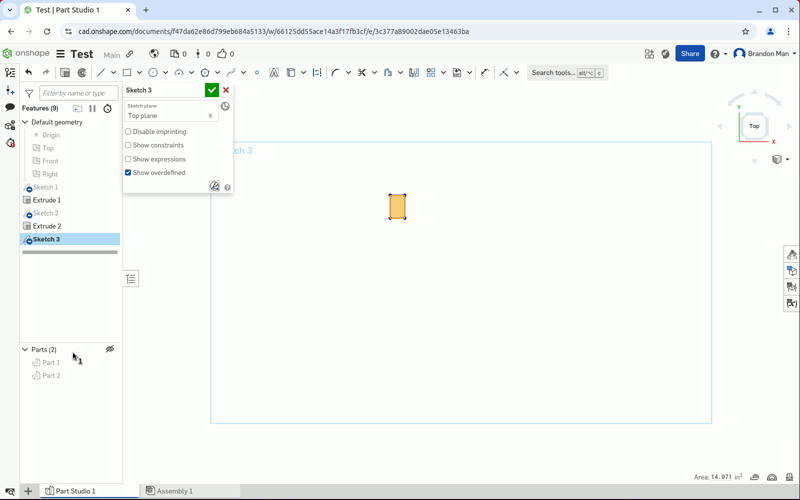
key(shift+y)
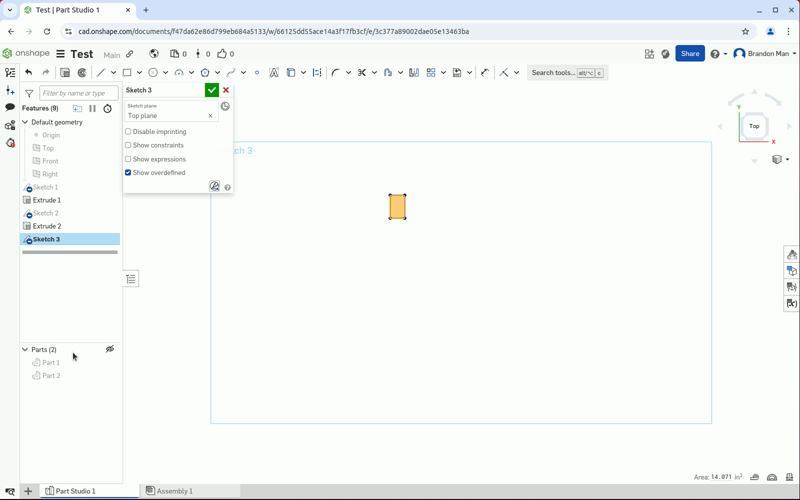
key(shift+e)
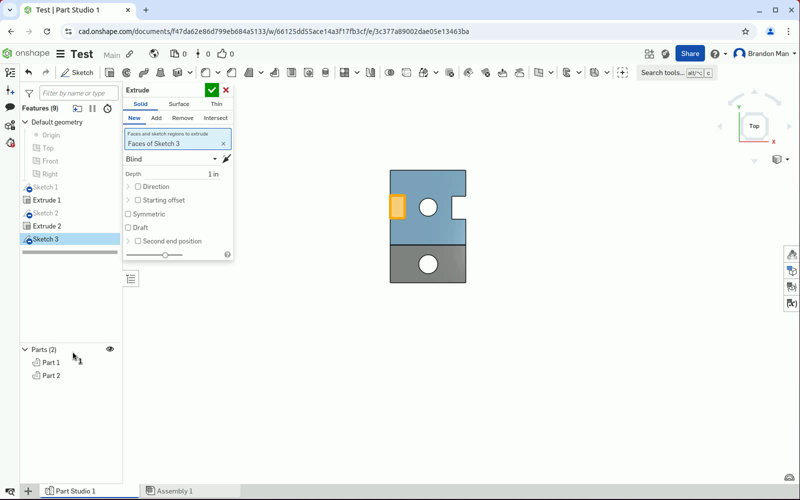
mouse_move(143, 106)
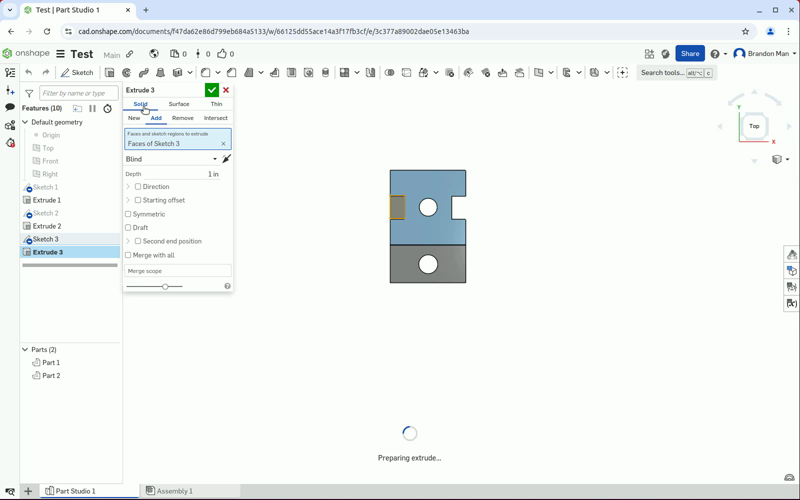
click(143, 106)
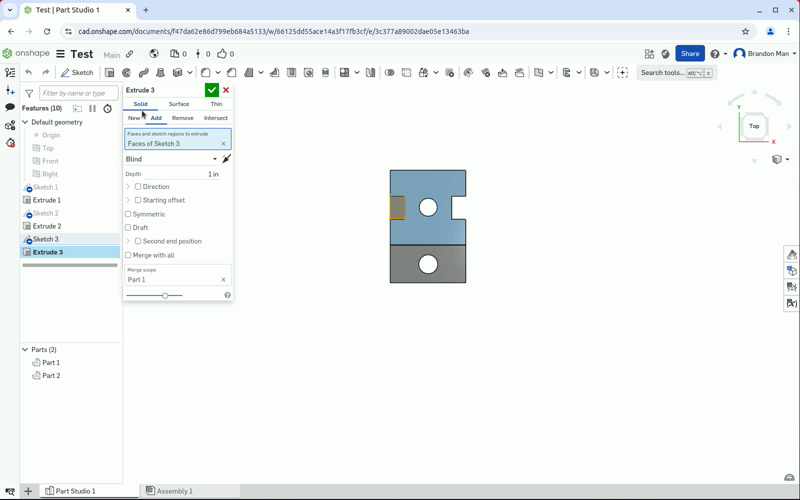
mouse_move(137, 120)
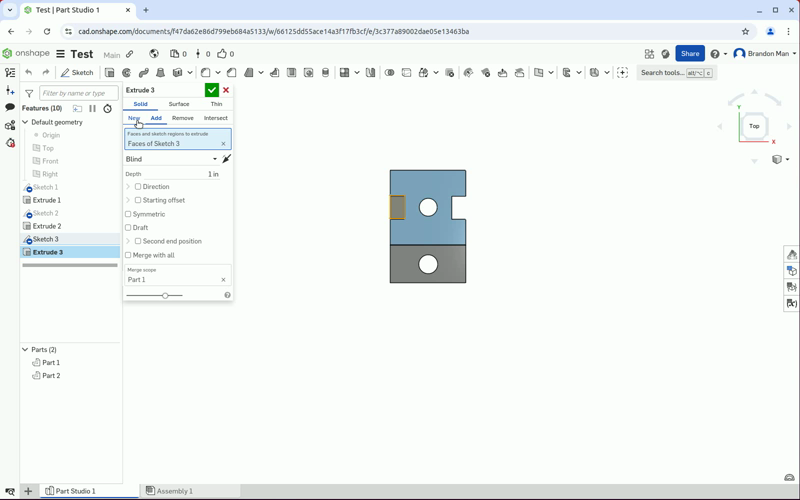
click(137, 120)
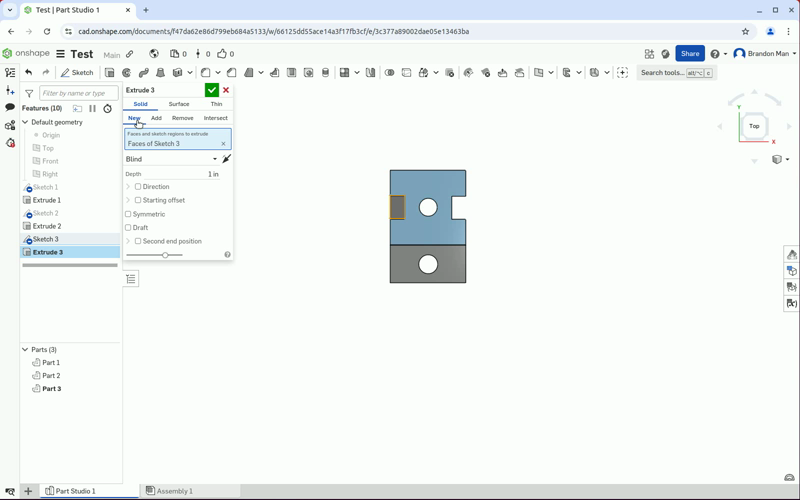
key(tab, 4)
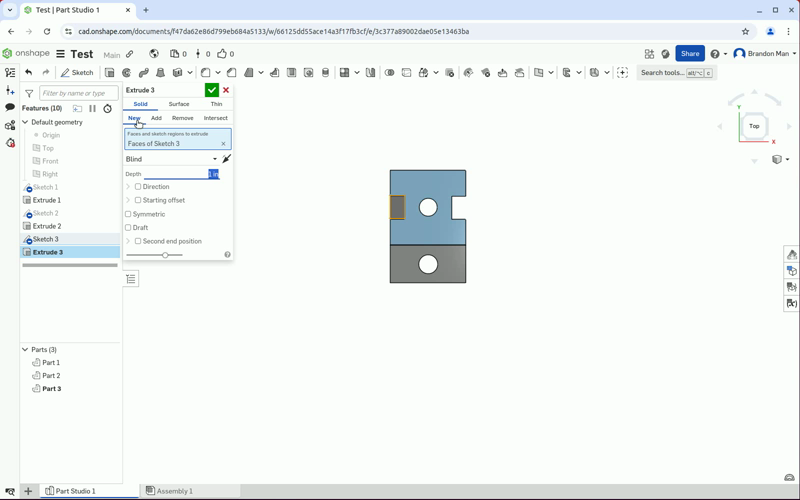
text(7.703)
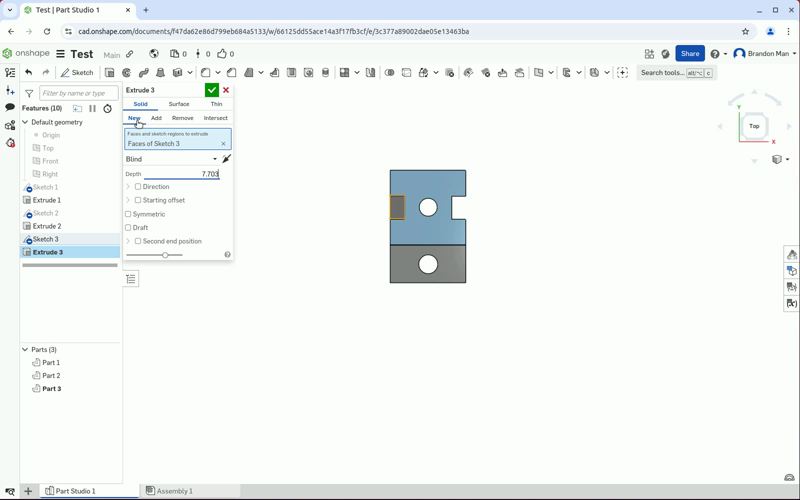
key(enter)
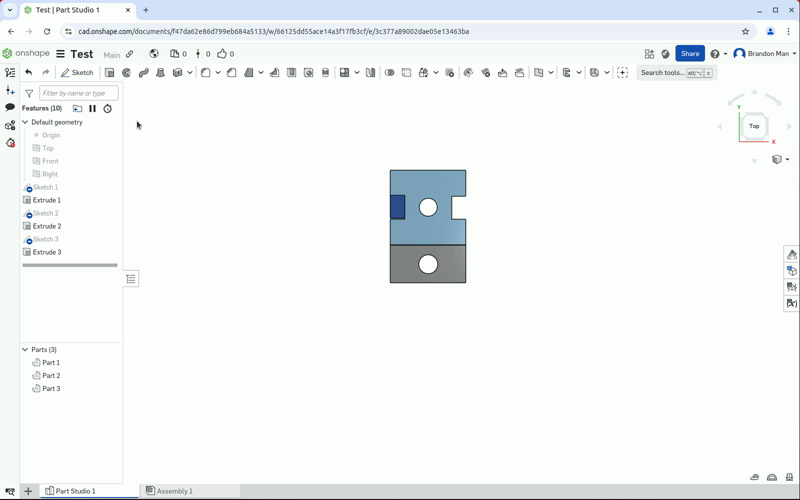
key(shift+h)
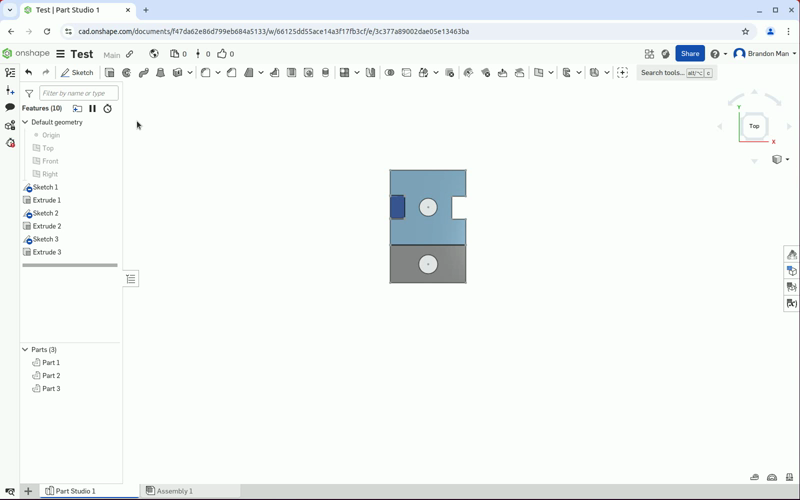
key(shift+h)
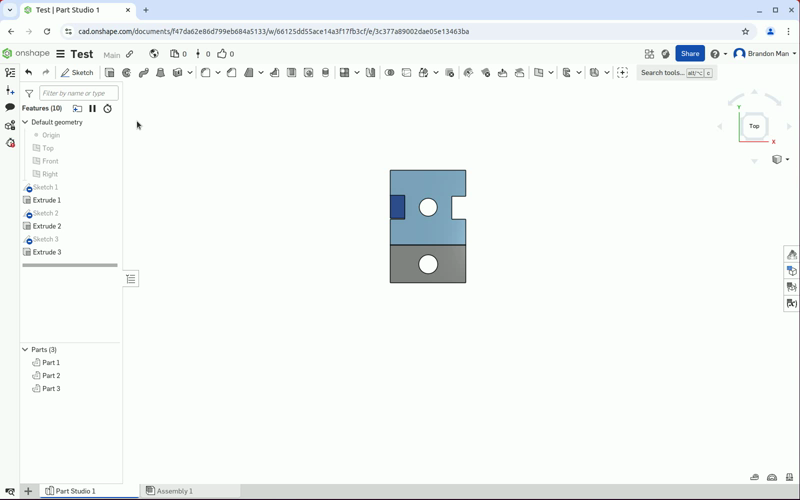
mouse_move(73, 189)
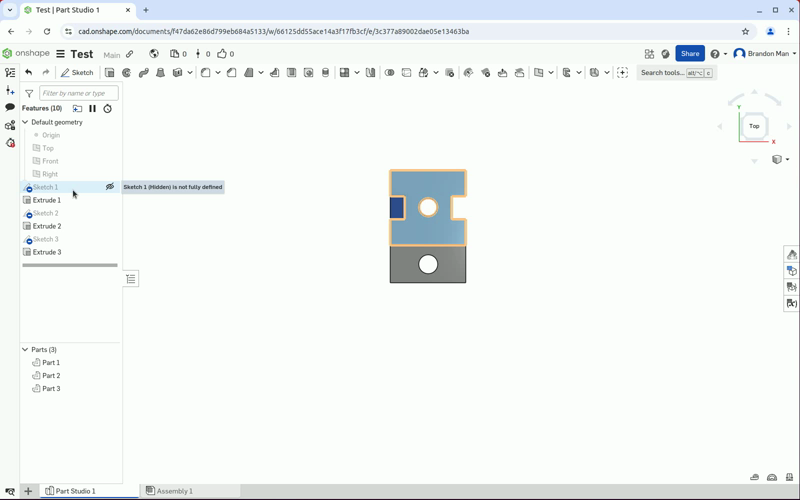
click(73, 189)
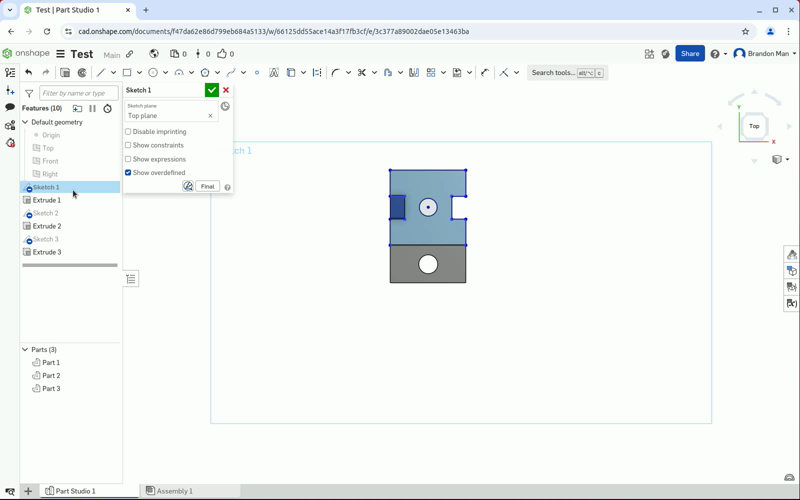
mouse_move(229, 92)
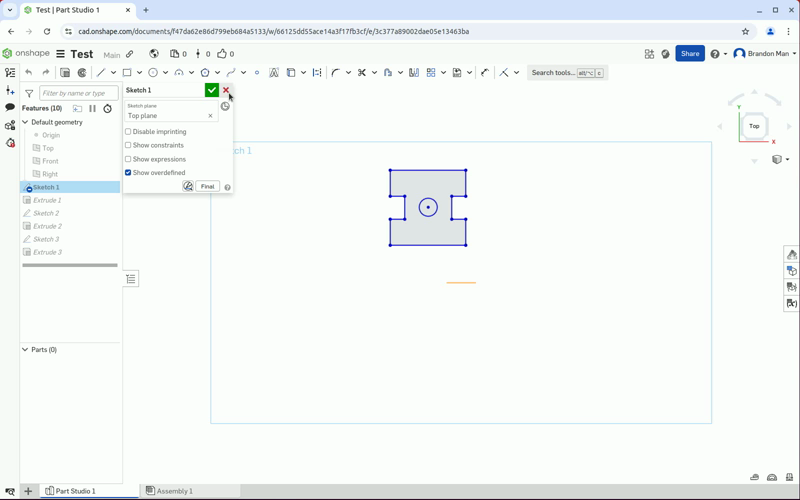
click(229, 92)
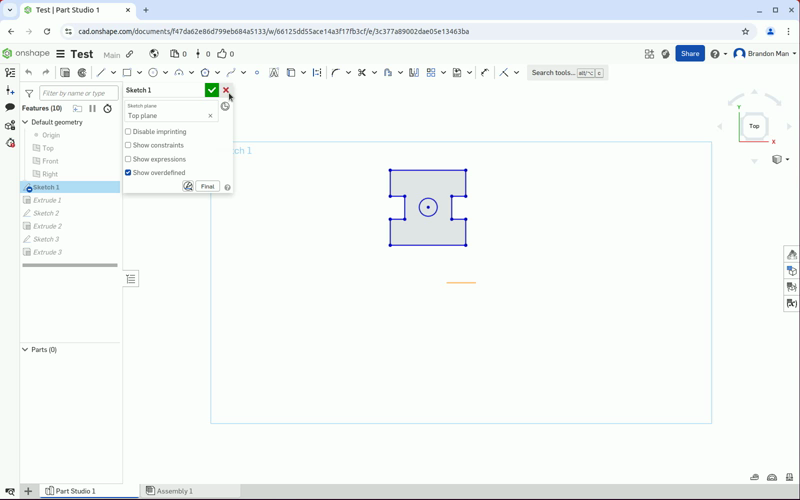
key(shift+s)
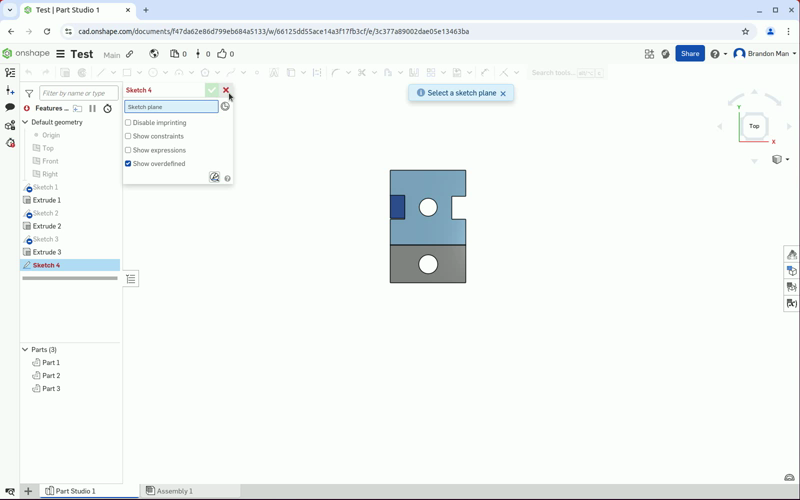
mouse_move(73, 150)
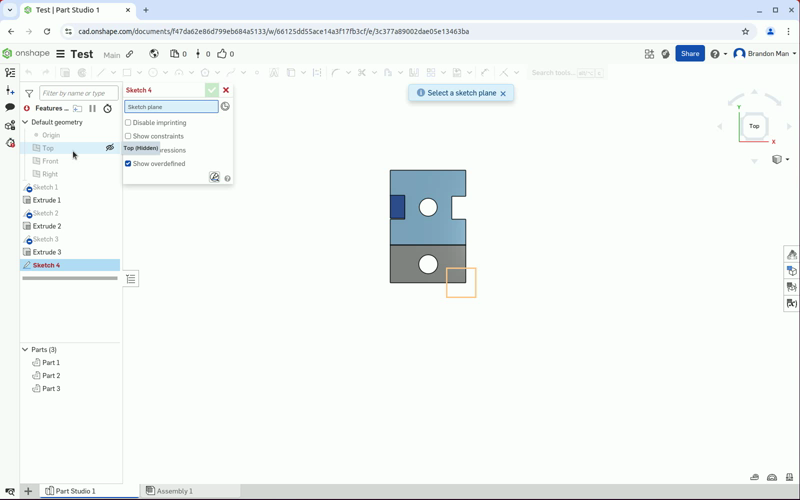
click(73, 150)
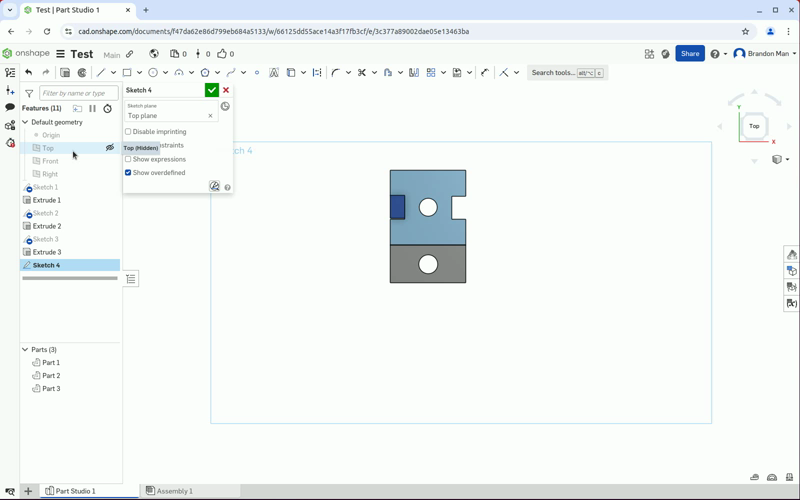
mouse_move(73, 352)
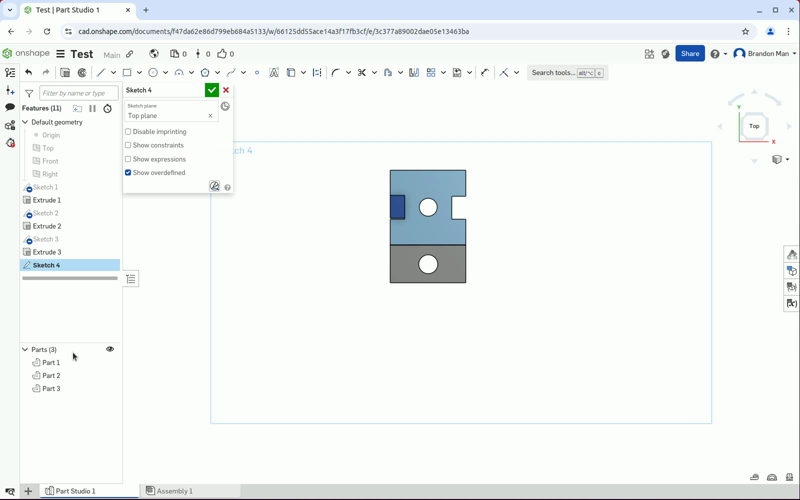
key(y)
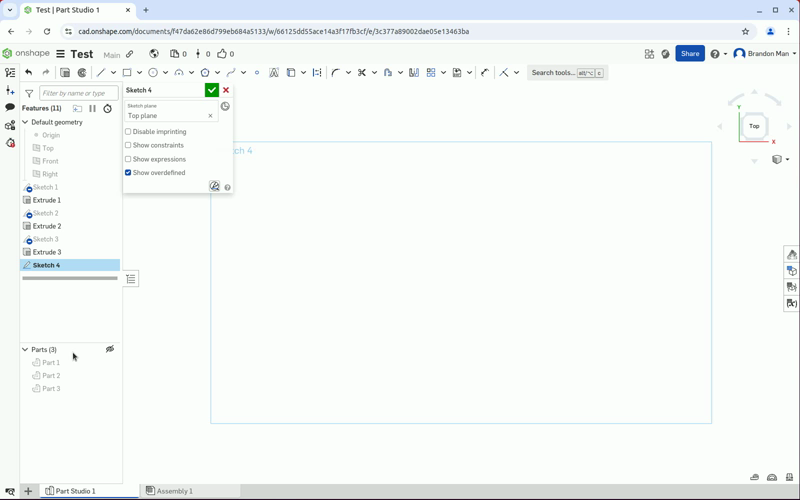
key(l)
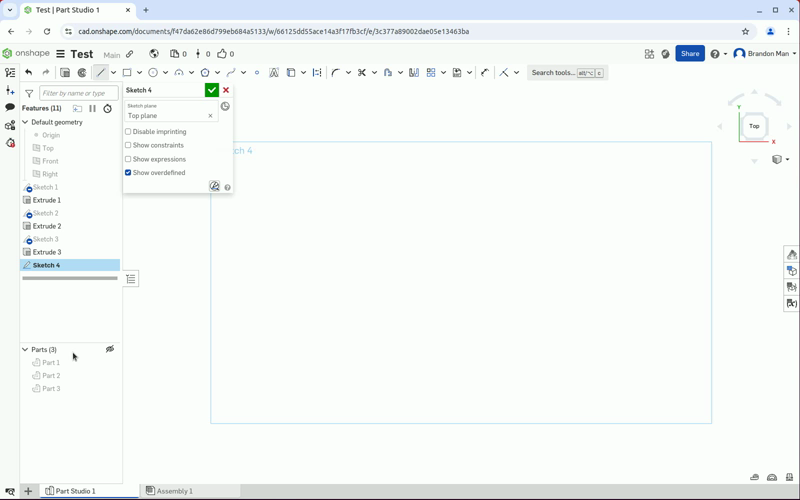
key_down(shift)
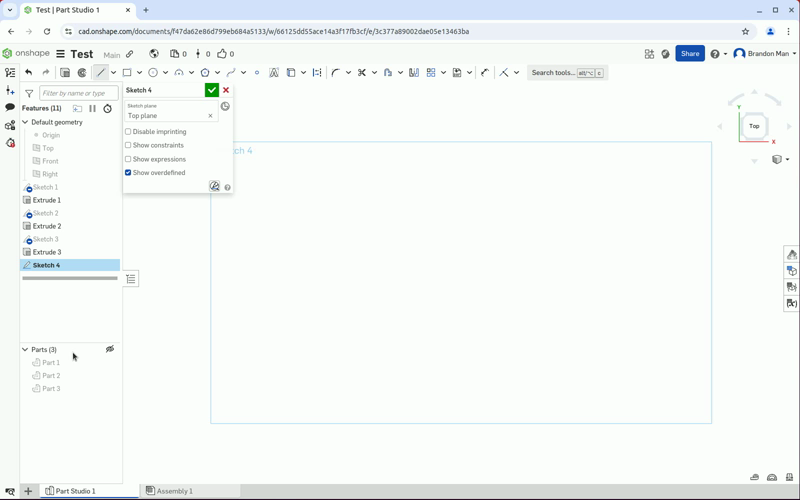
mouse_move(451, 218)
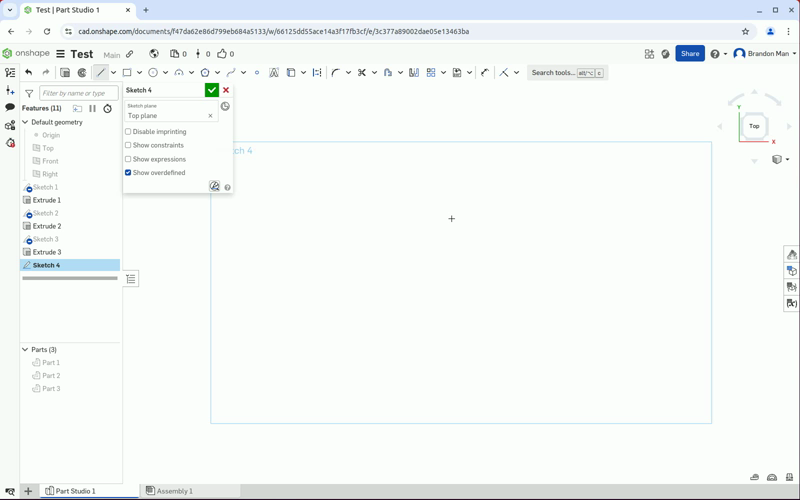
click(451, 218)
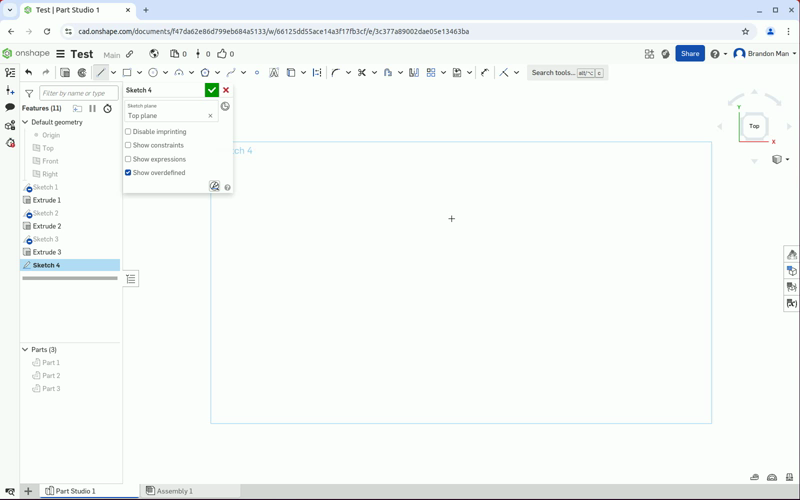
key_up(shift)
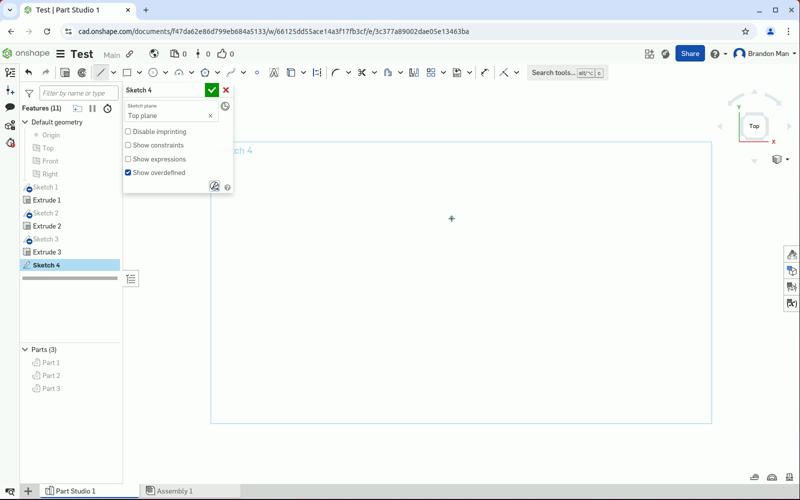
key_down(shift)
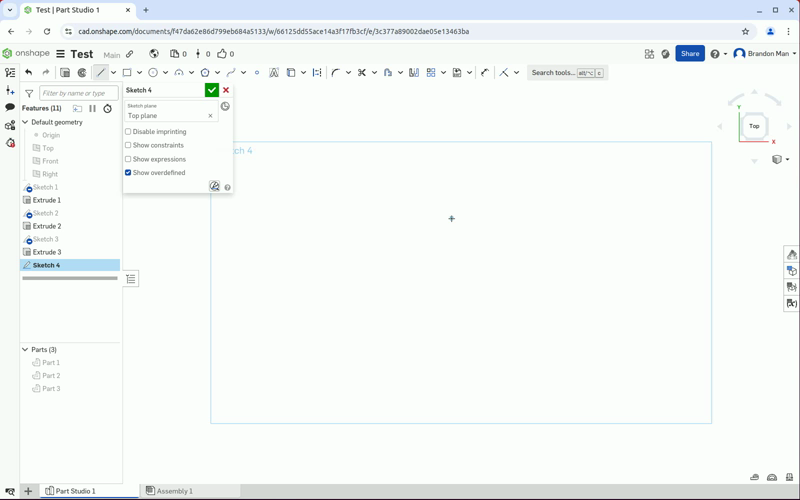
mouse_move(481, 218)
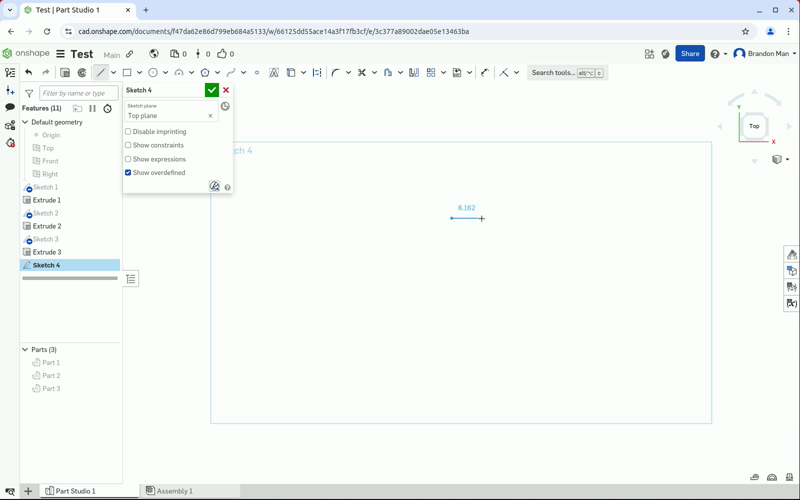
mouse_move(466, 218)
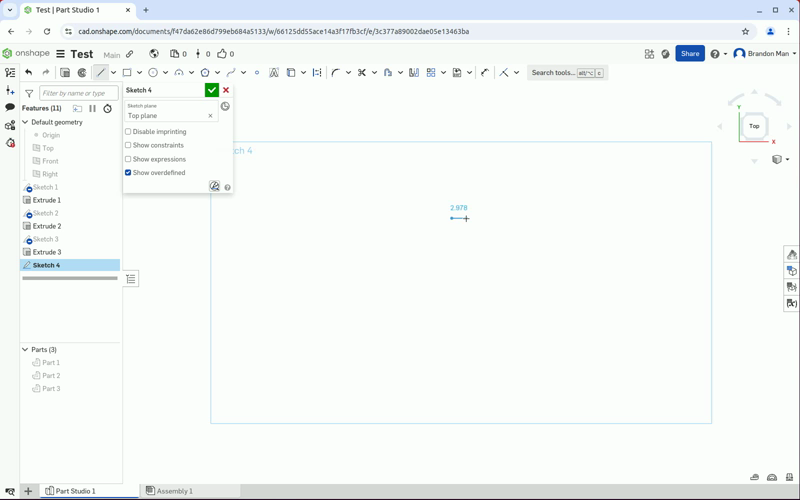
click(466, 218)
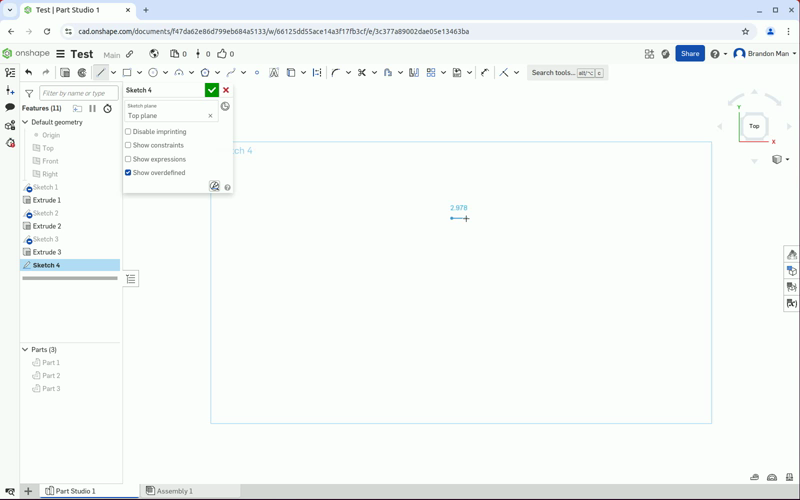
key_up(shift)
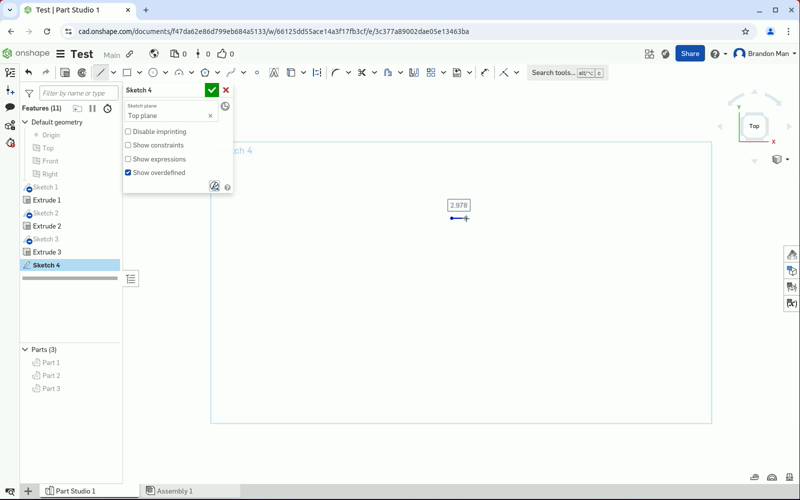
key_down(shift)
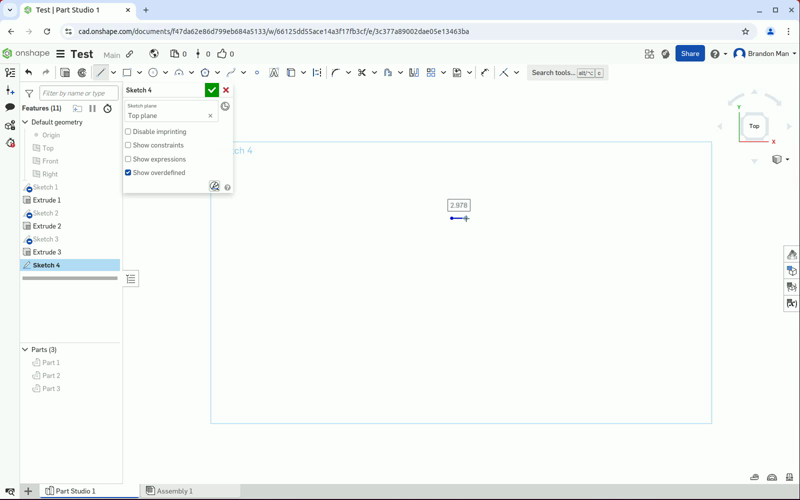
mouse_move(496, 218)
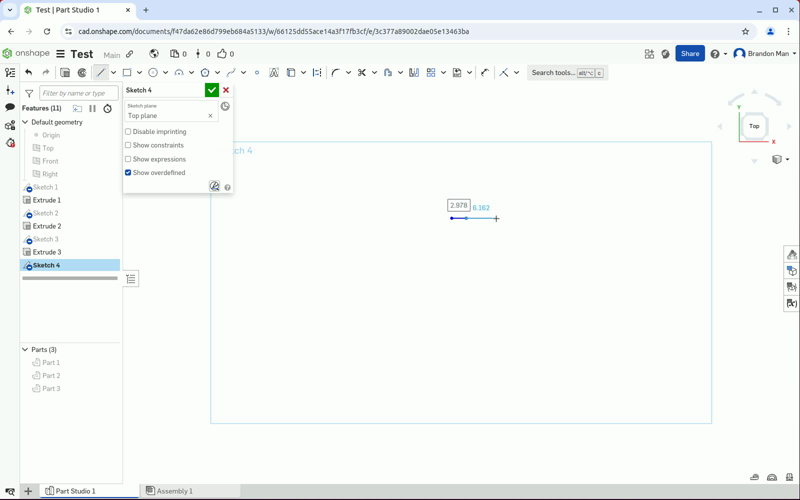
mouse_move(466, 195)
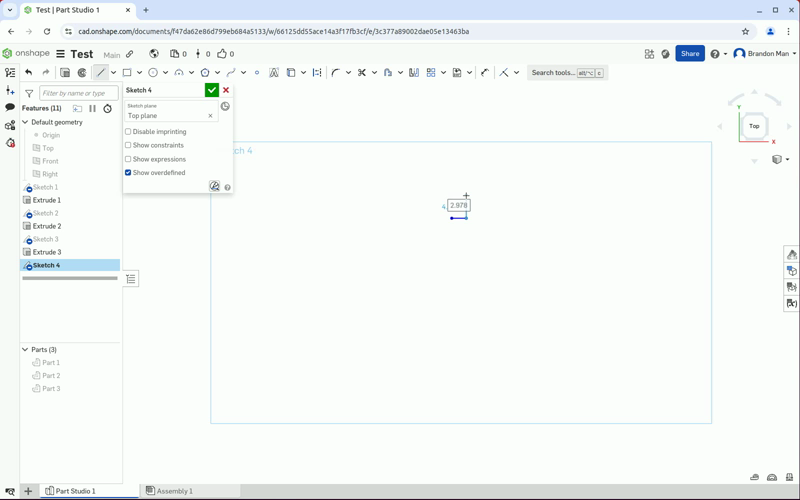
click(466, 195)
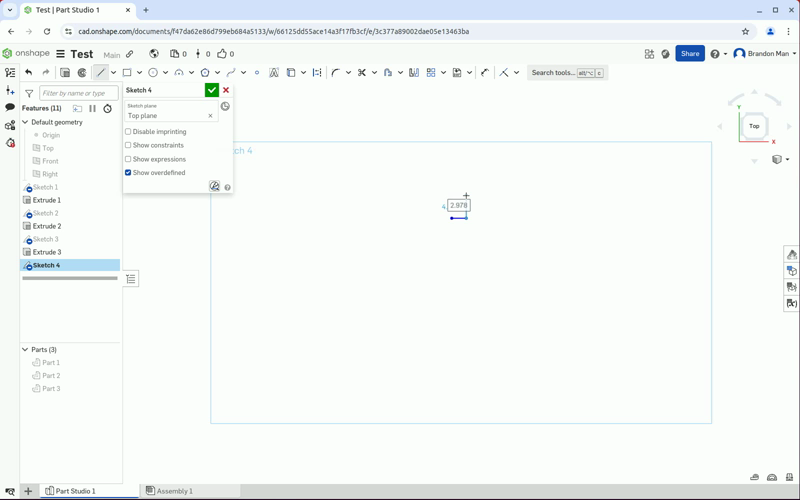
key_up(shift)
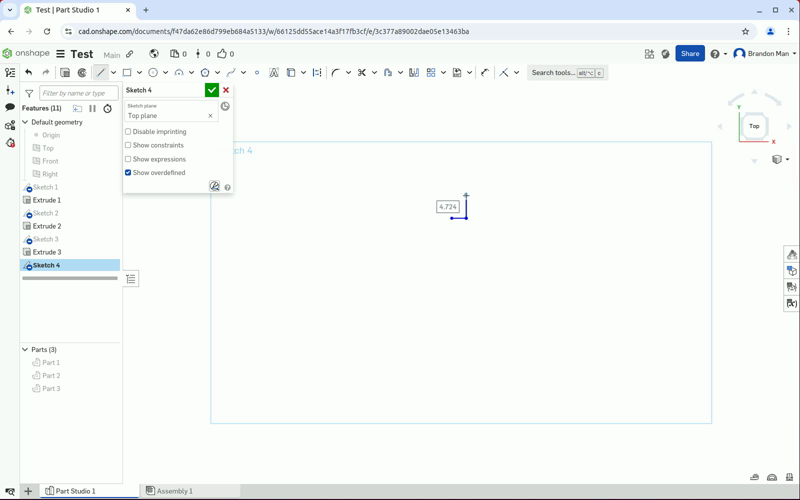
key_down(shift)
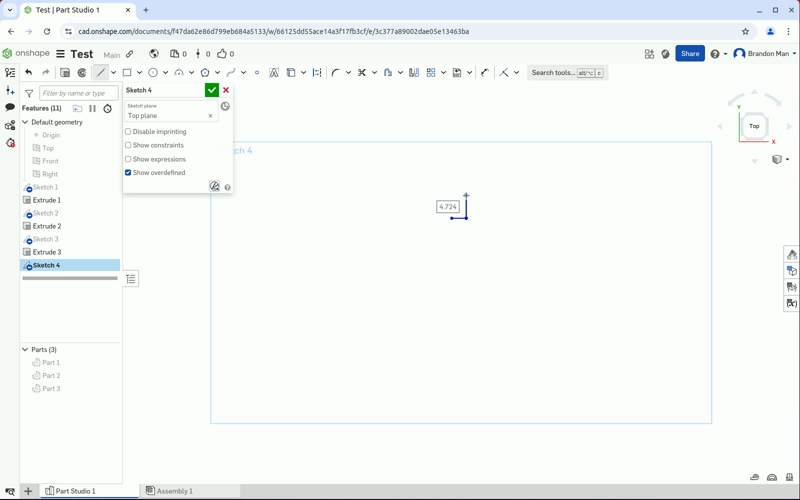
mouse_move(496, 195)
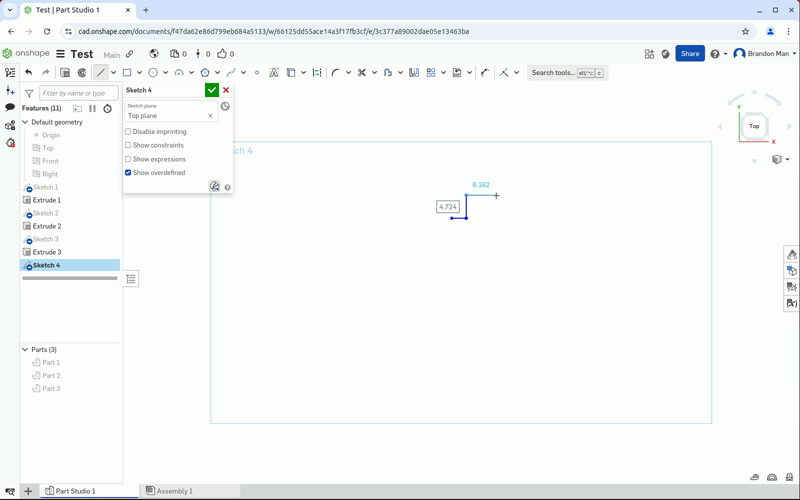
mouse_move(451, 195)
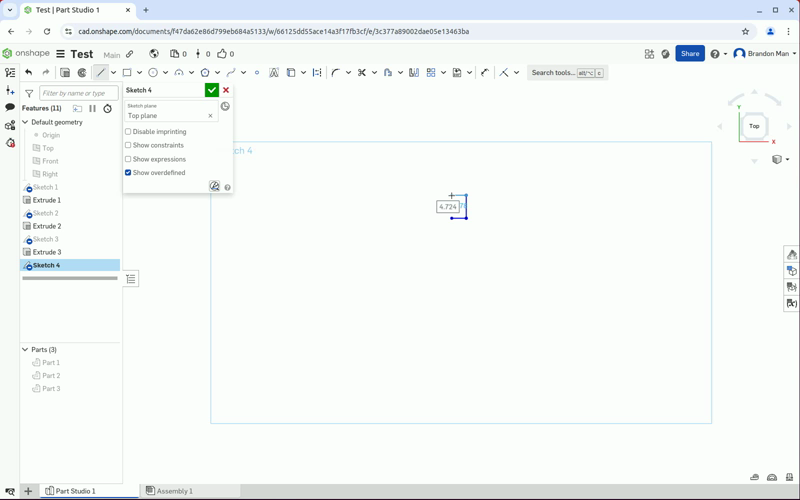
click(451, 195)
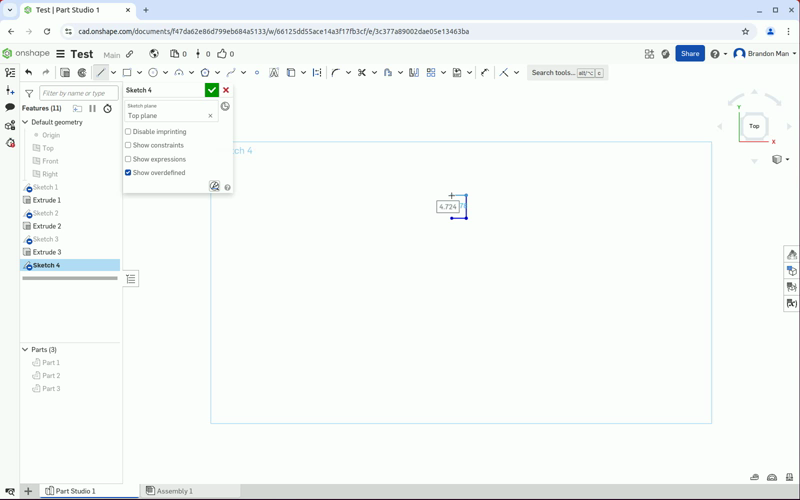
key_up(shift)
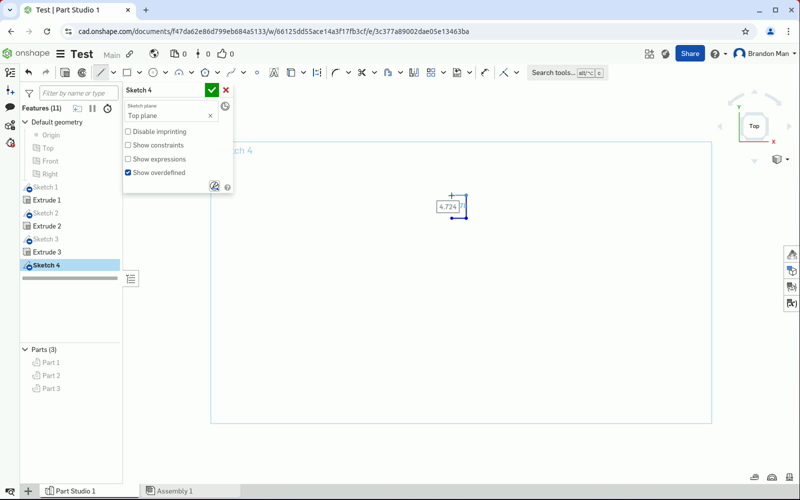
mouse_move(481, 195)
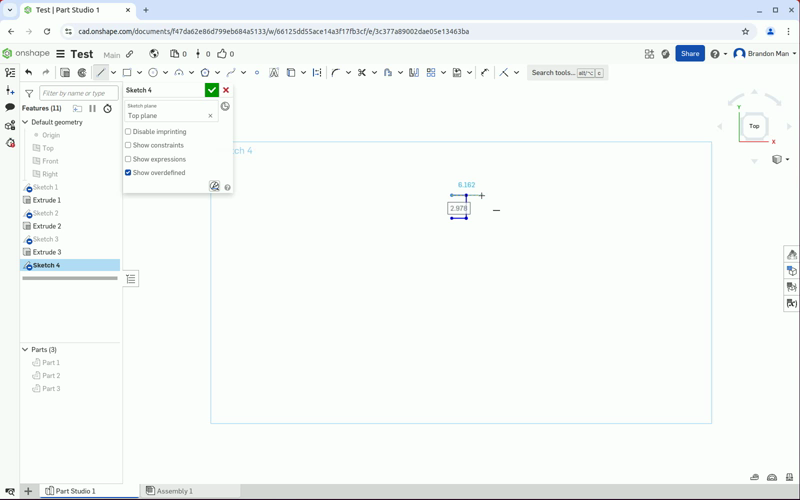
key_down(shift)
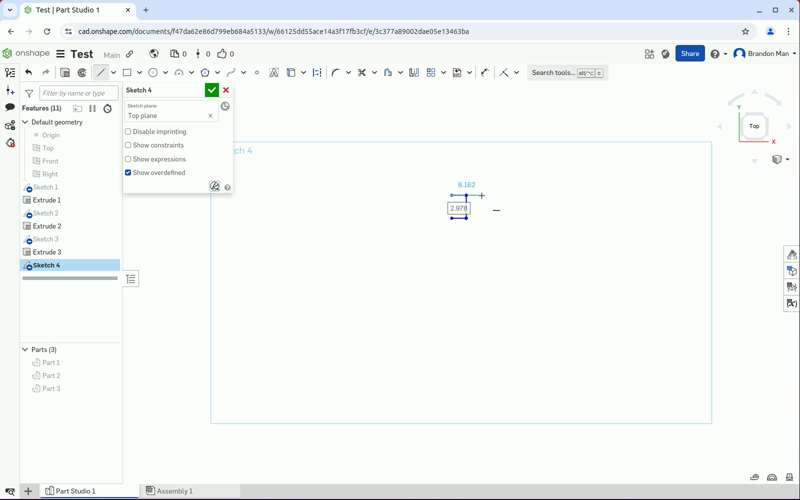
mouse_move(451, 218)
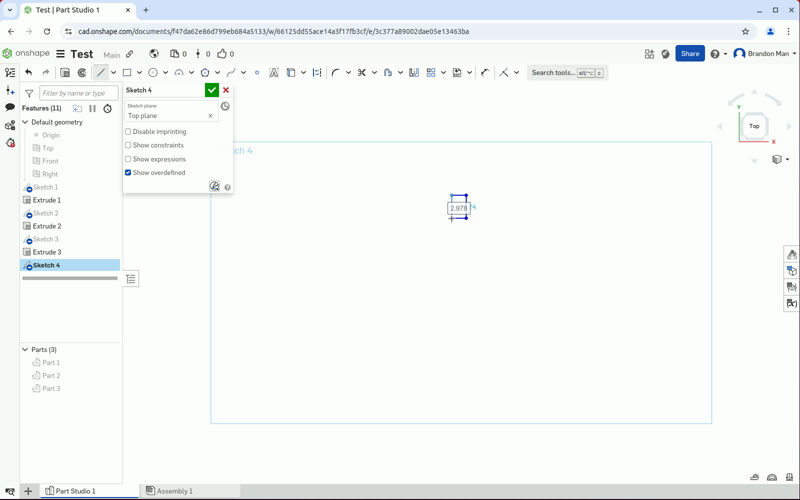
key_up(shift)
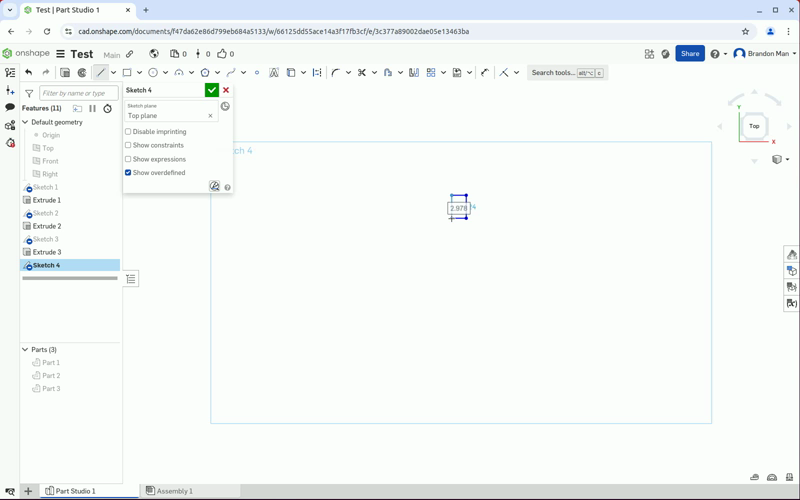
click(451, 218)
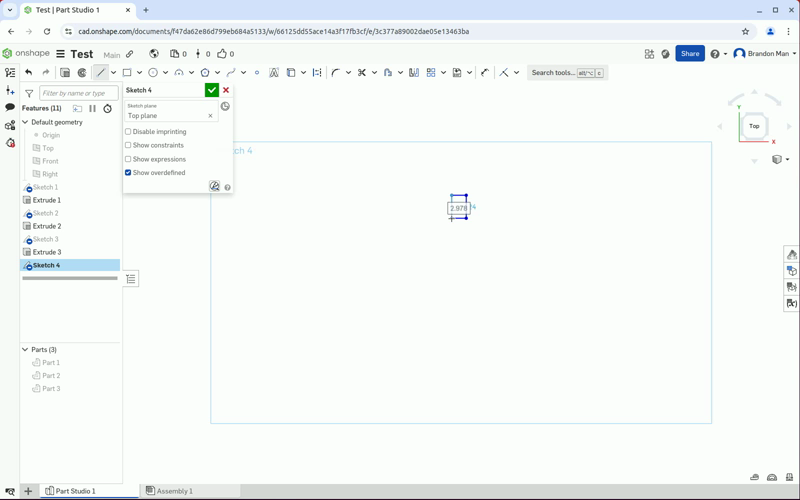
key(esc)
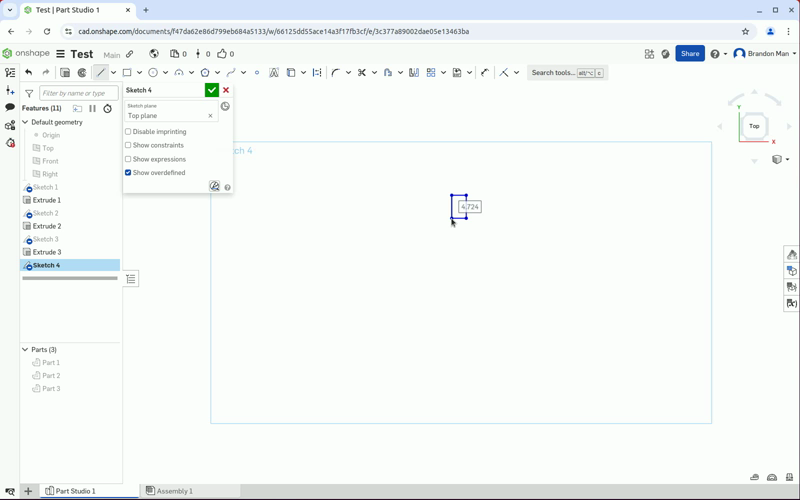
mouse_move(461, 209)
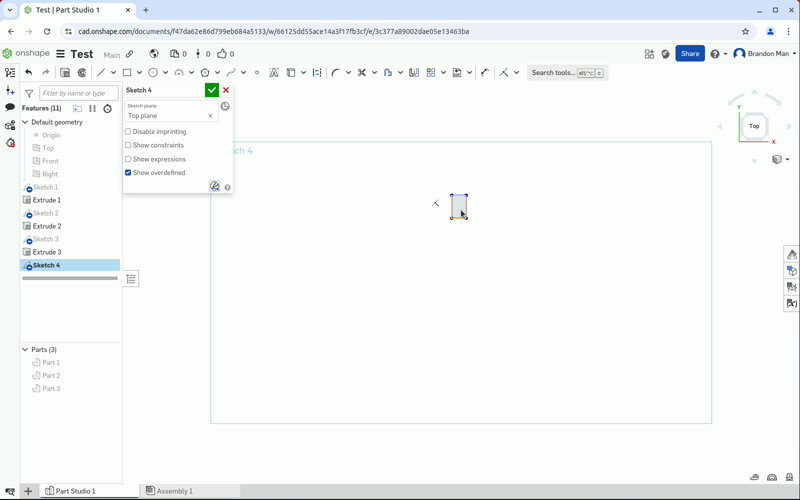
scroll(6)
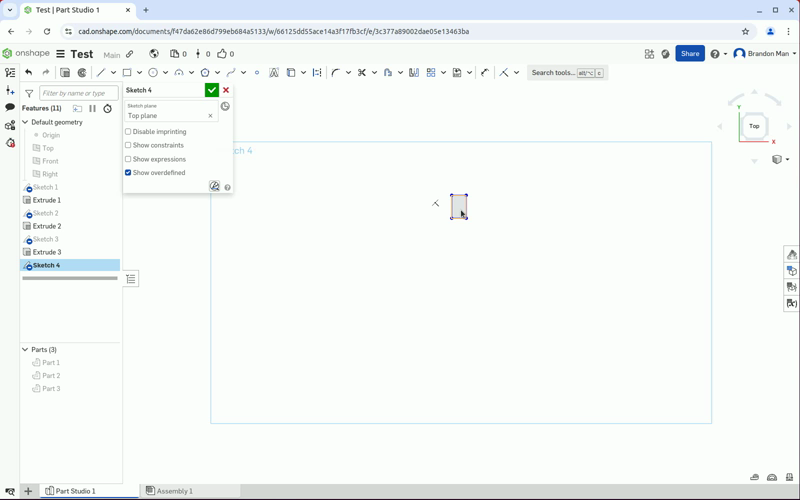
scroll(6)
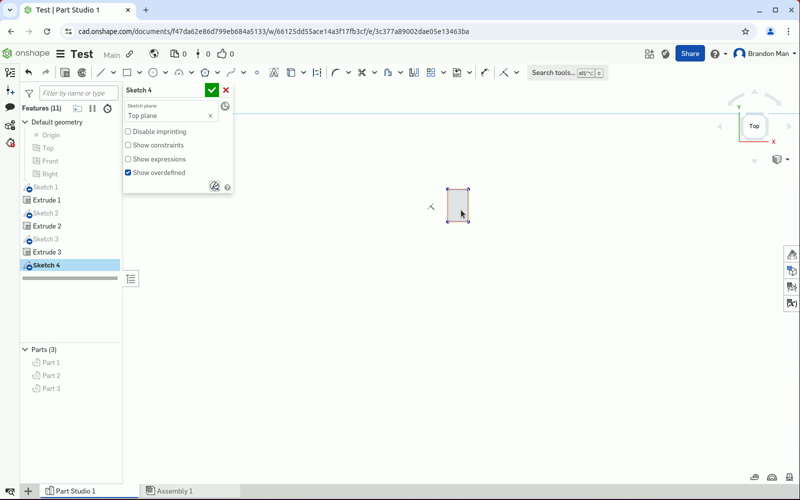
scroll(6)
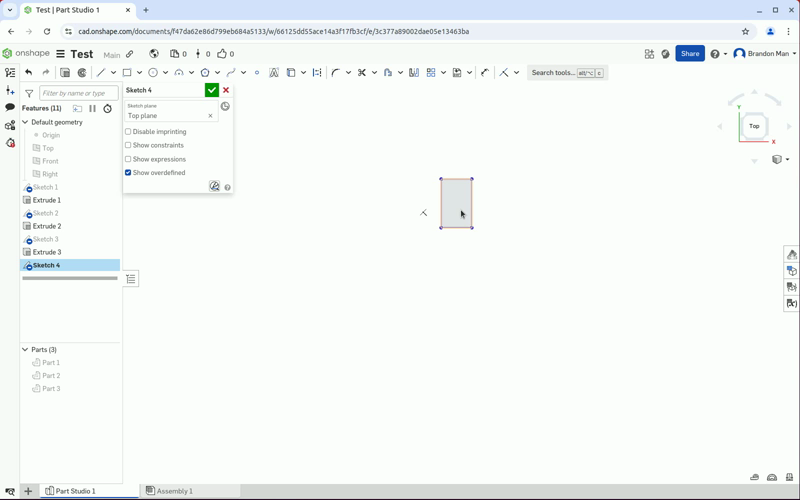
scroll(6)
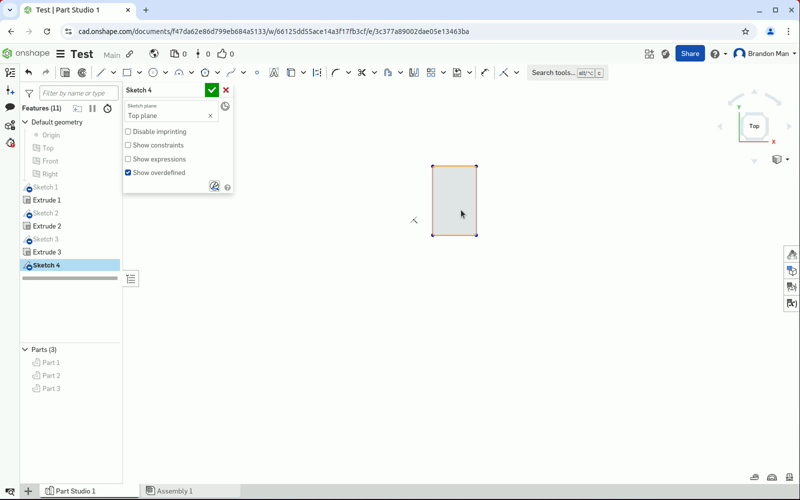
scroll(6)
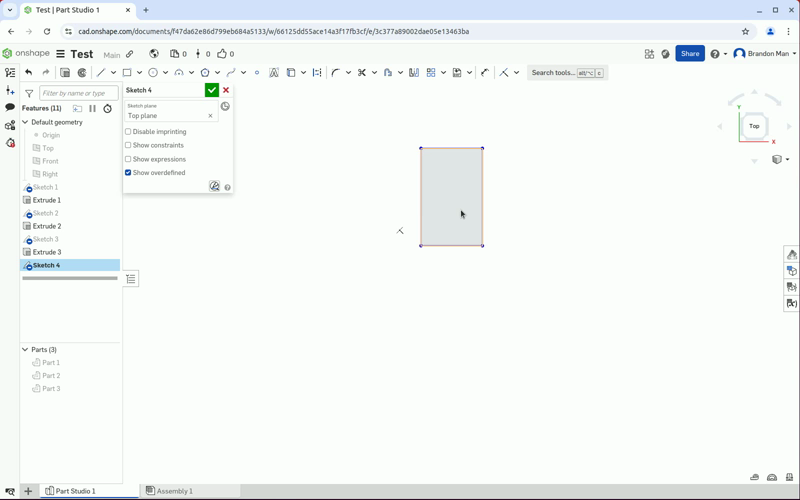
scroll(6)
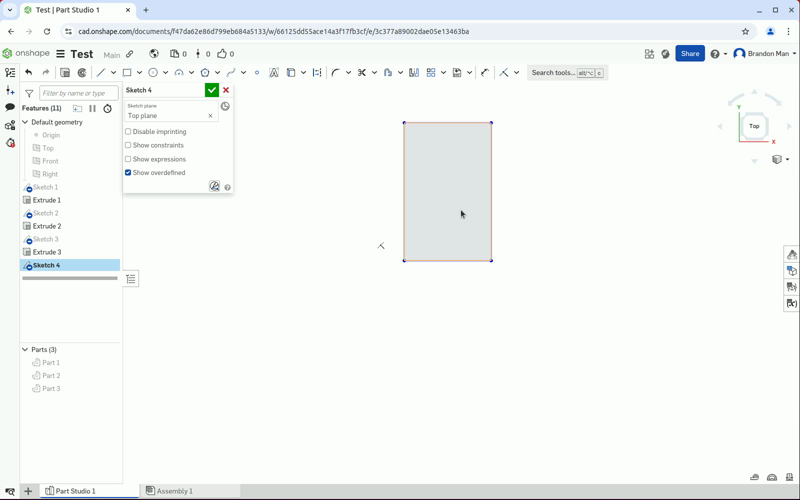
scroll(6)
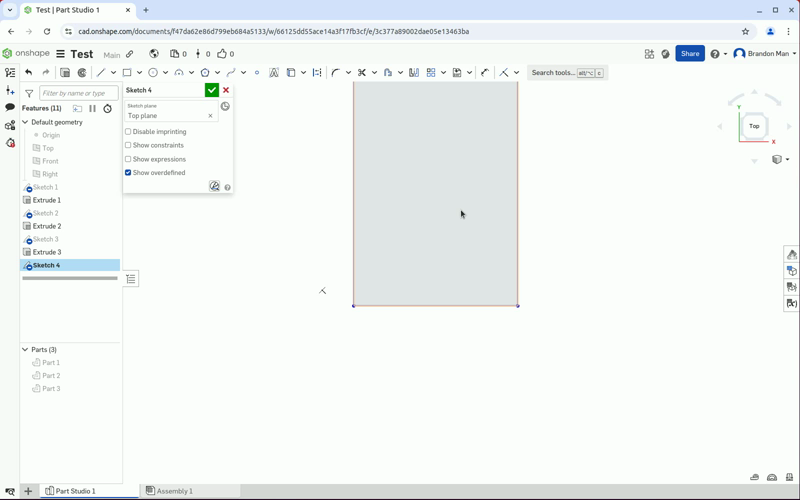
click(461, 209)
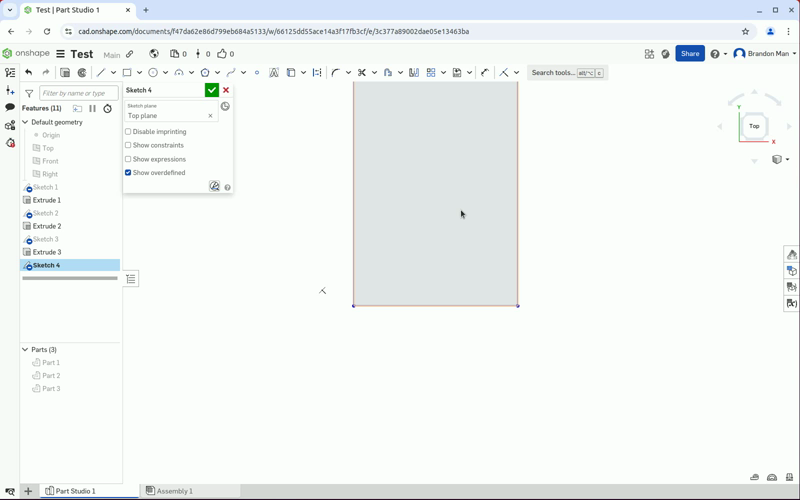
scroll(-6)
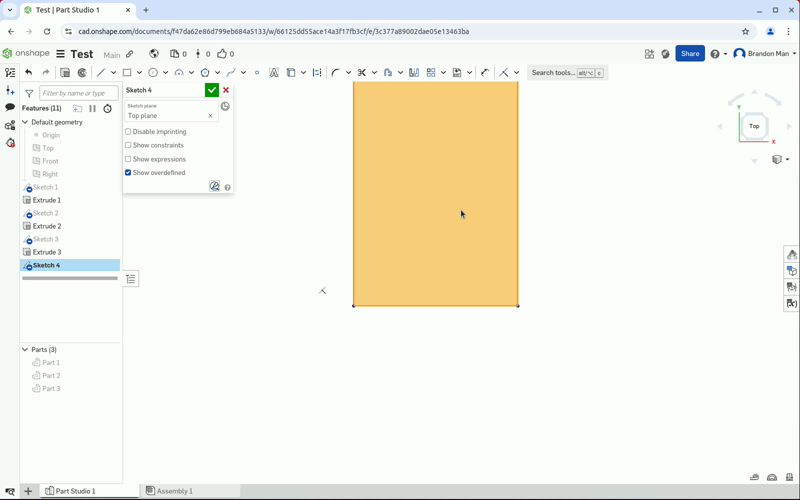
scroll(-6)
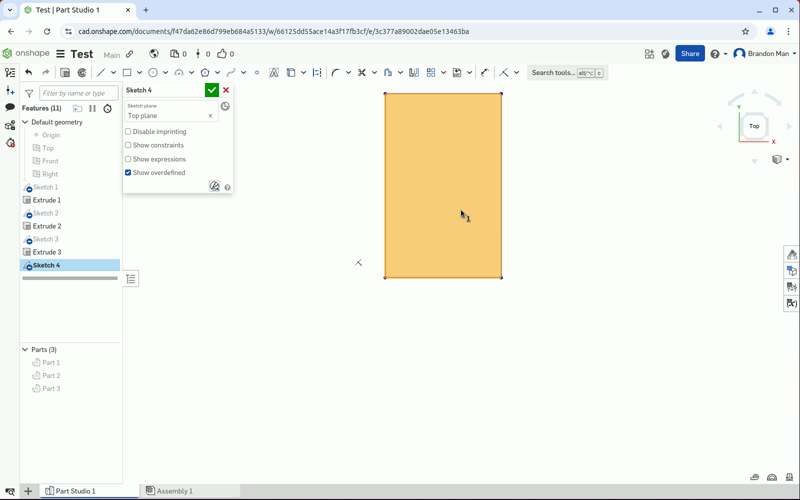
scroll(-6)
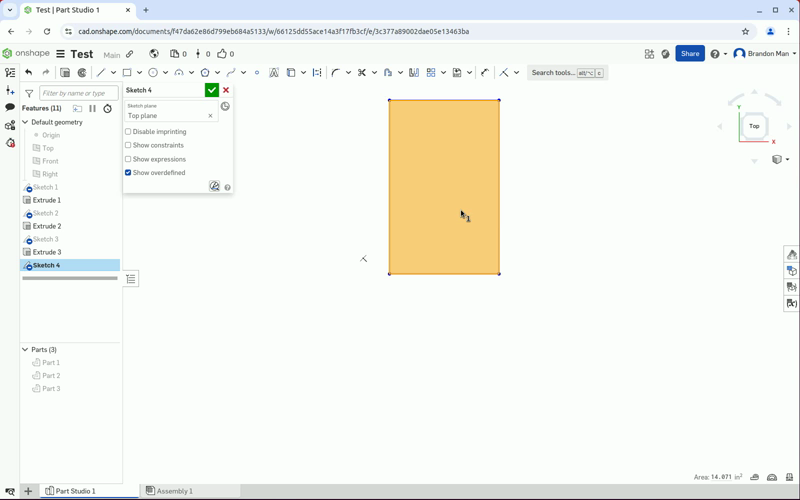
scroll(-6)
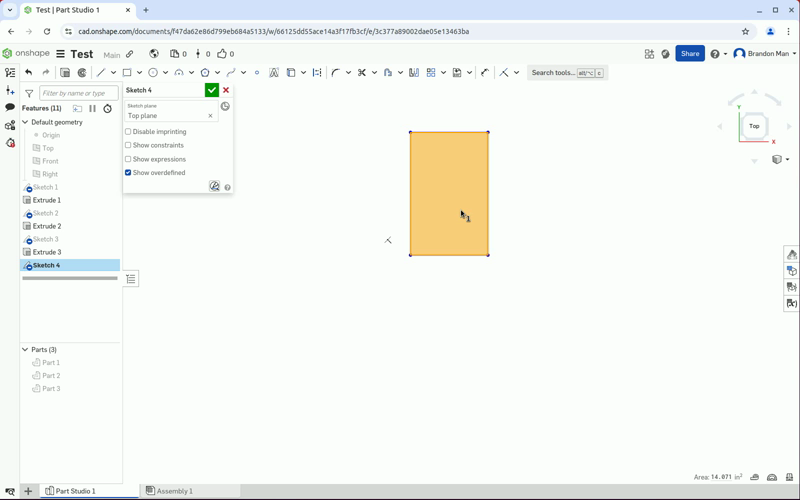
scroll(-6)
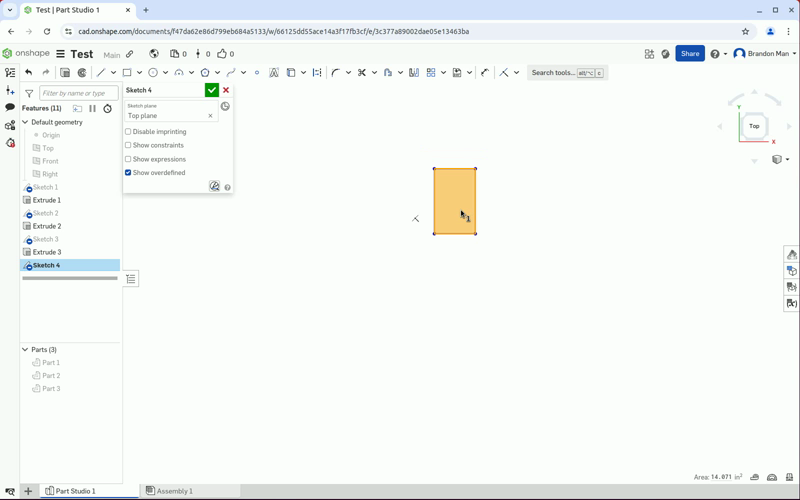
scroll(-6)
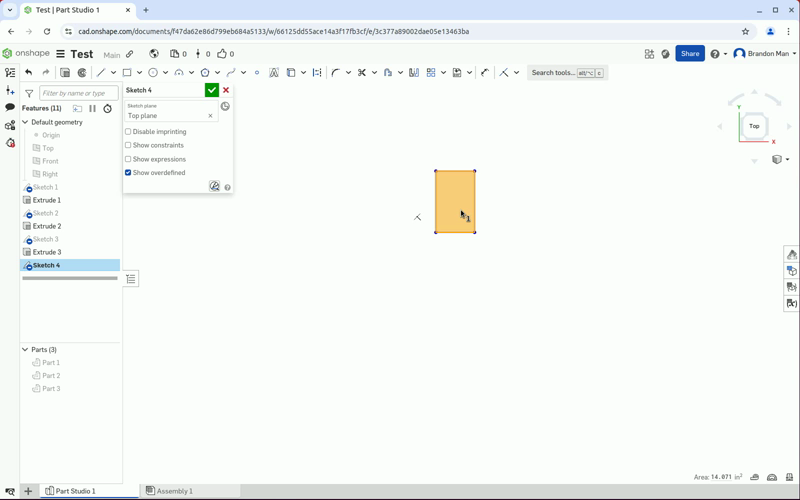
scroll(-6)
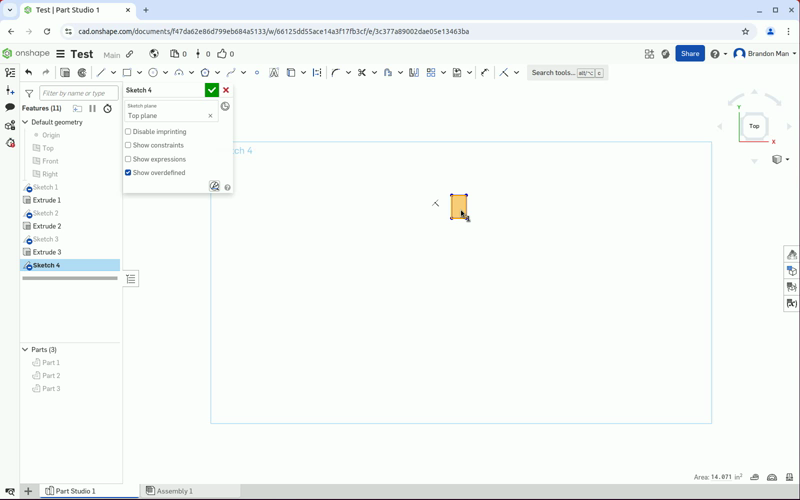
mouse_move(73, 352)
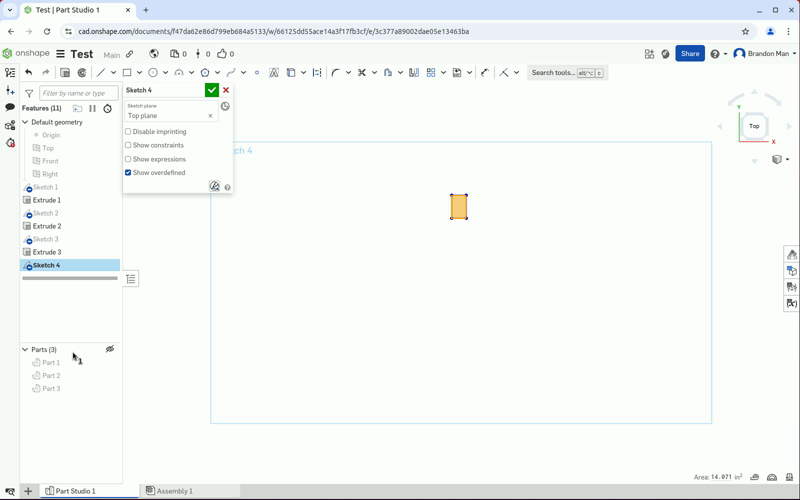
key(shift+y)
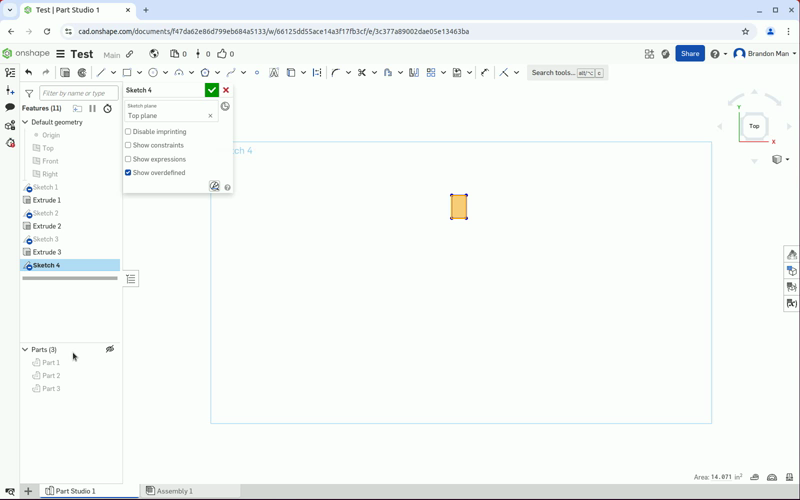
key(shift+e)
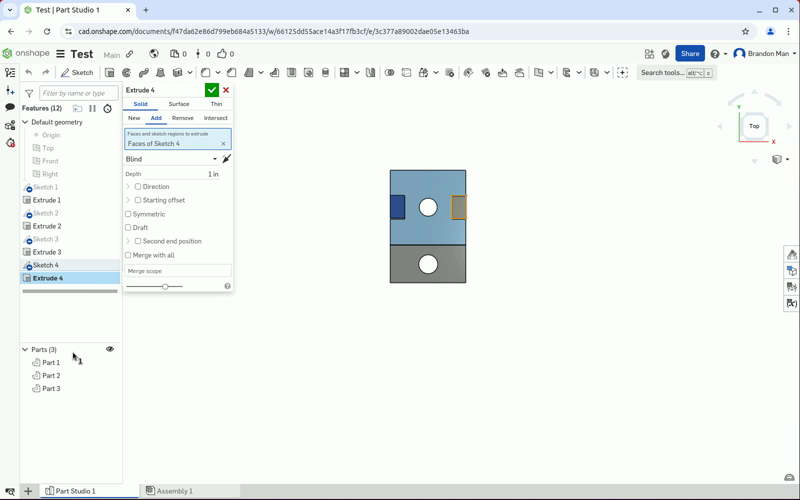
mouse_move(143, 106)
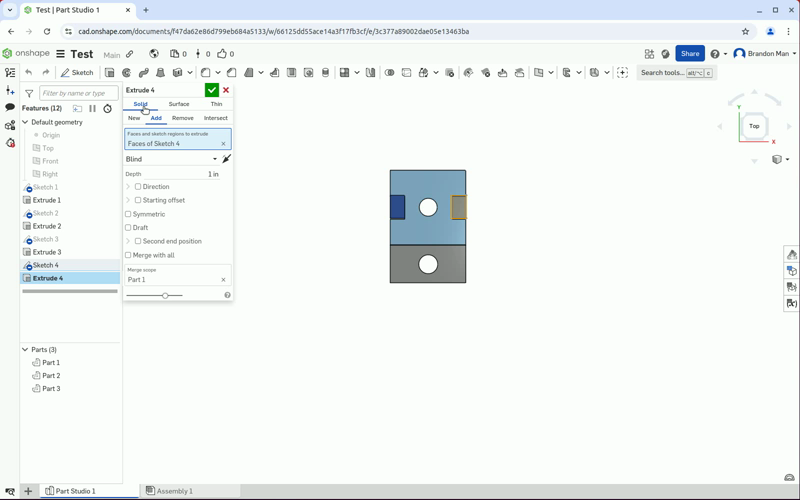
click(143, 106)
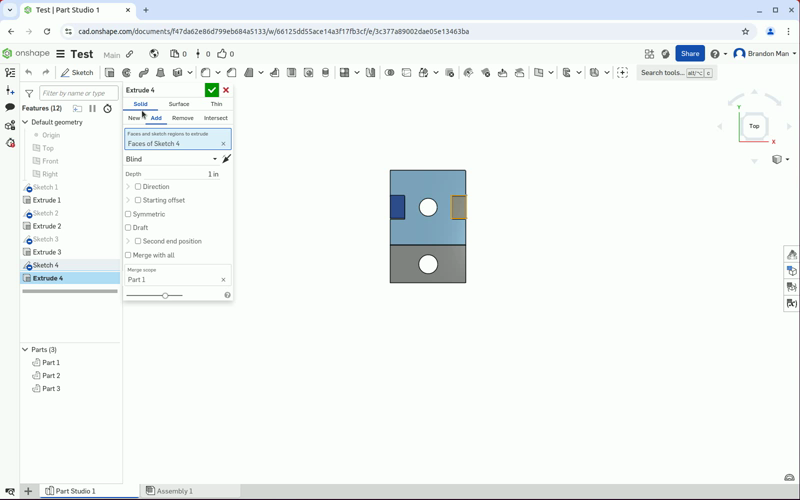
mouse_move(137, 120)
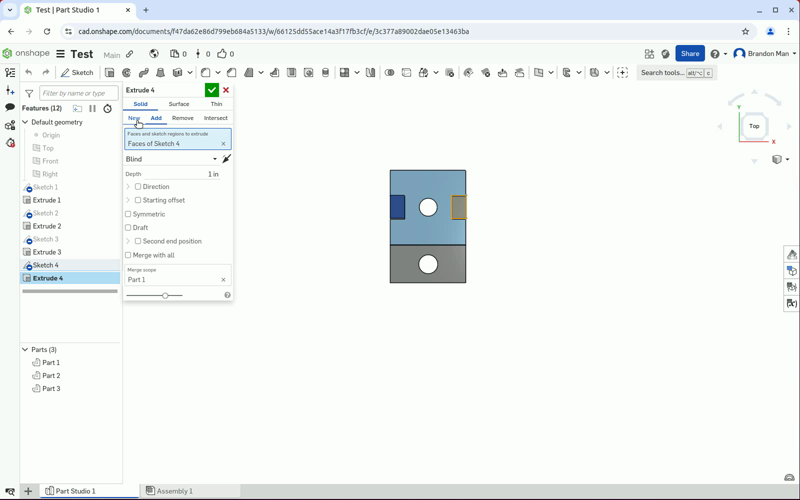
click(137, 120)
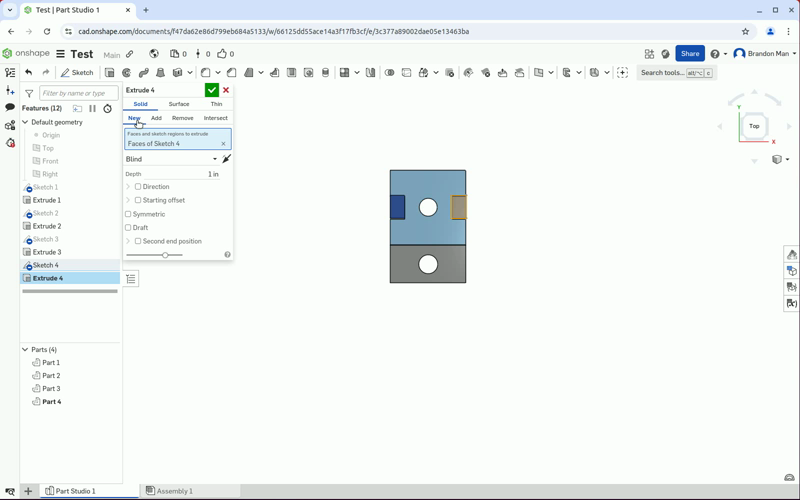
key(tab, 4)
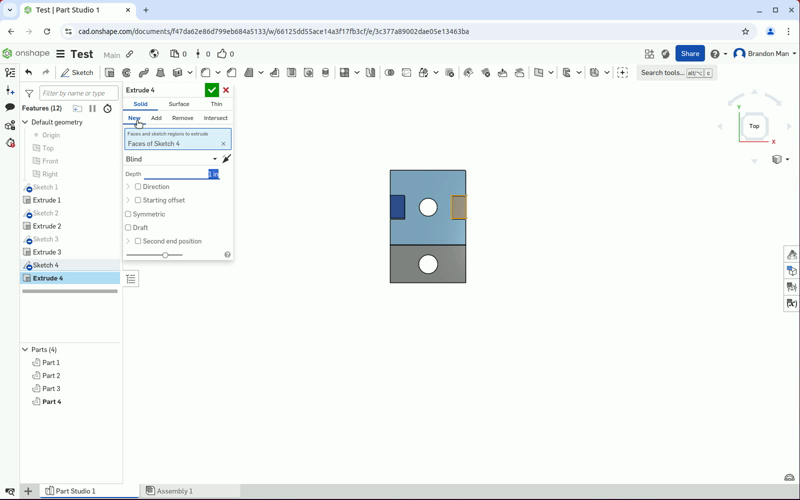
text(7.703)
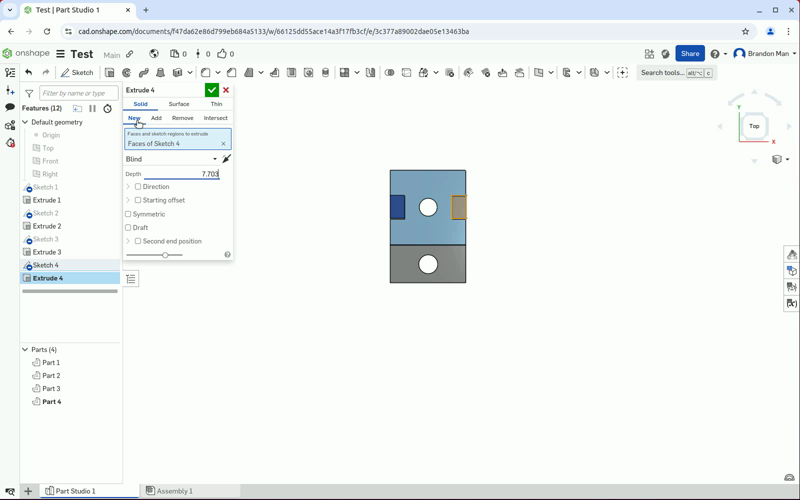
key(enter)
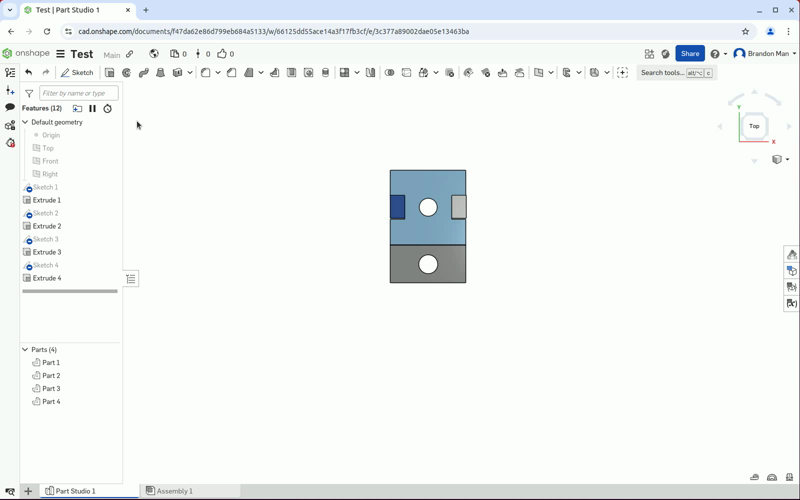
key(shift+h)
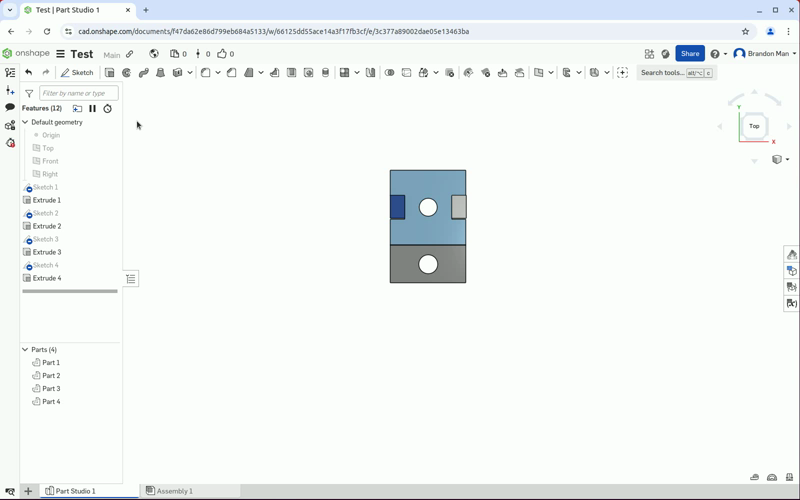
key(shift+h)
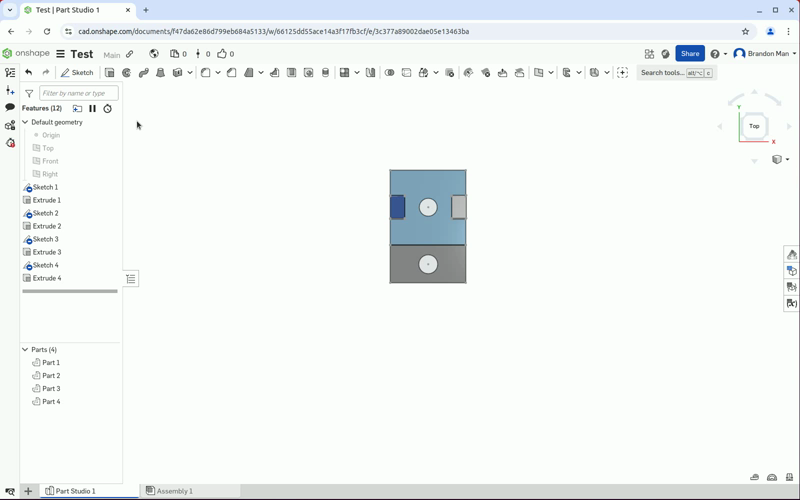
key(shift+7)
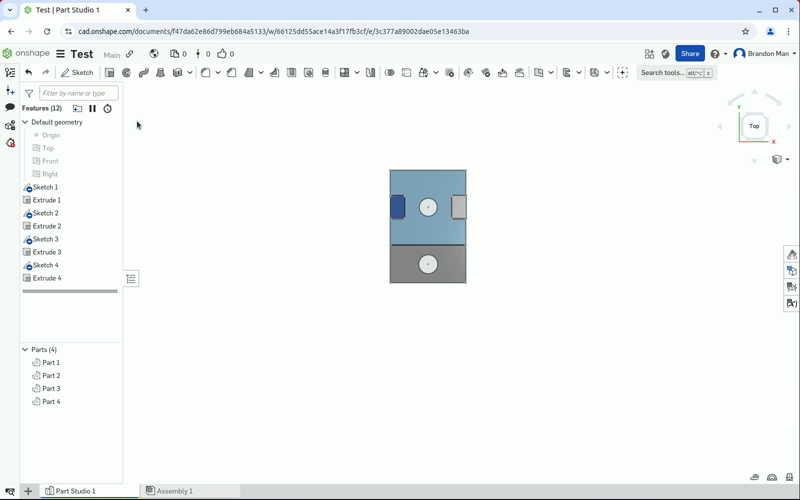
key(up, 3)
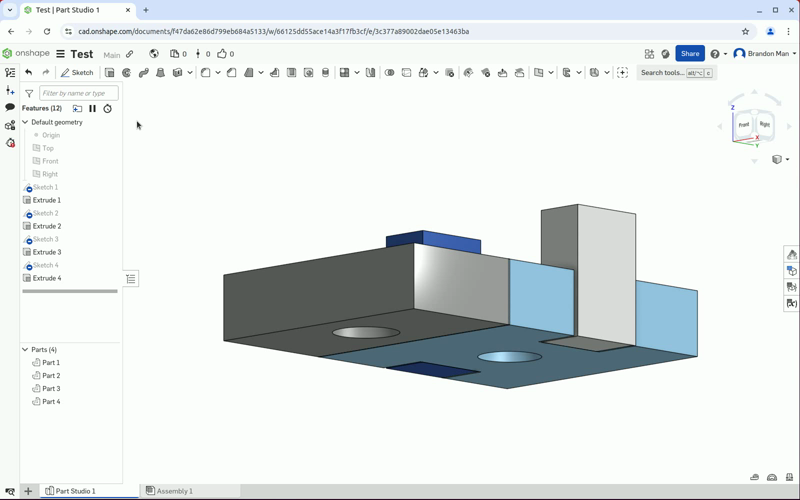
key(left, 3)
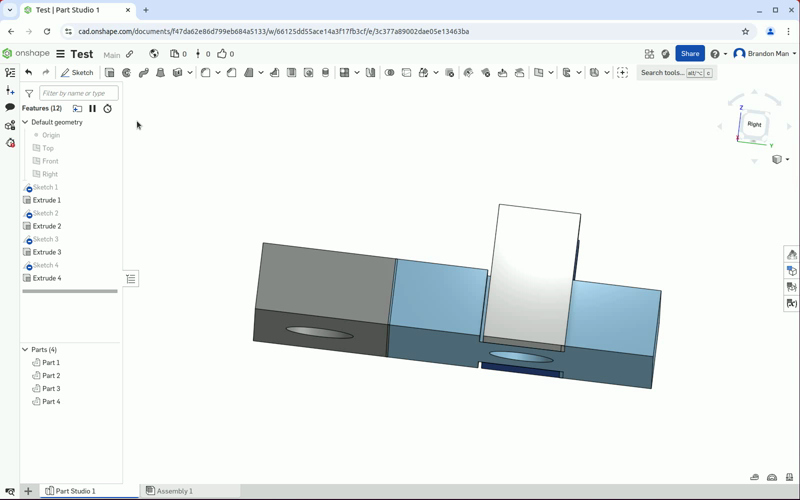
key(right, 3)
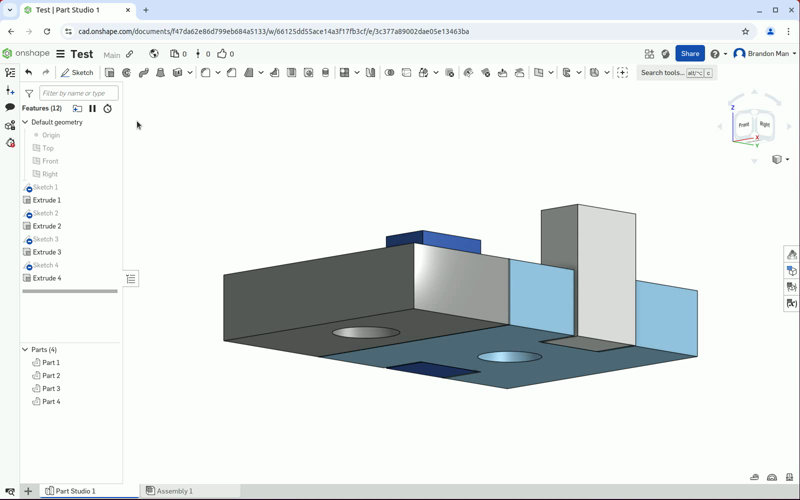
key(down, 3)
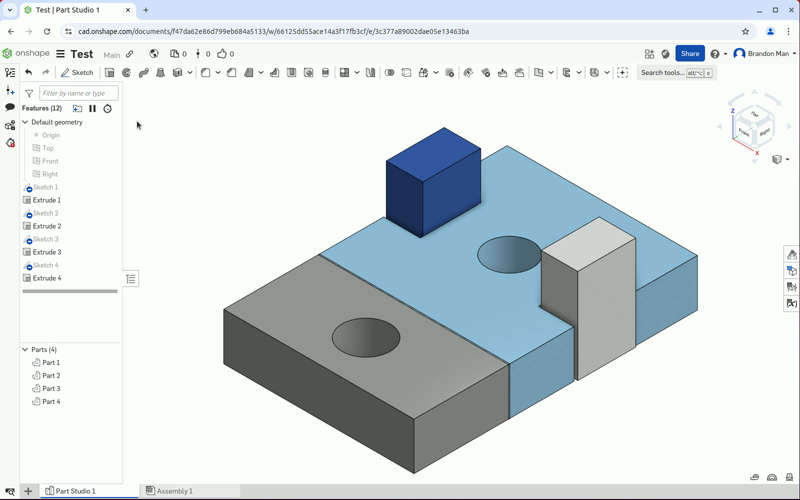
mouse_move(73, 189)
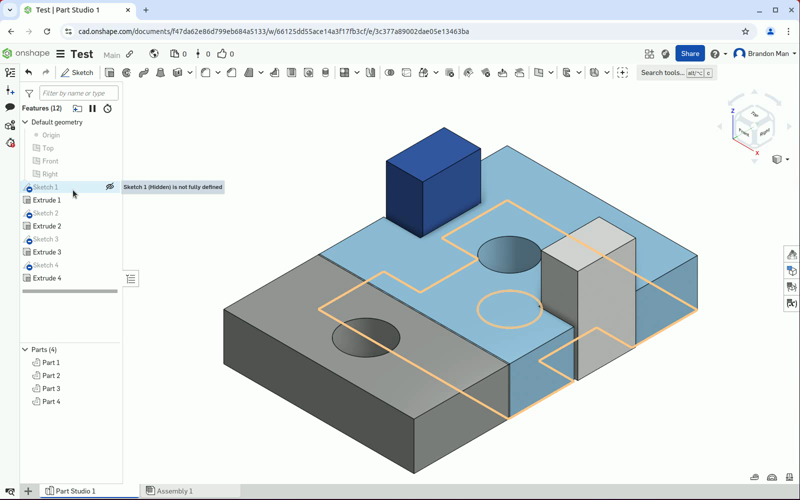
click(73, 189)